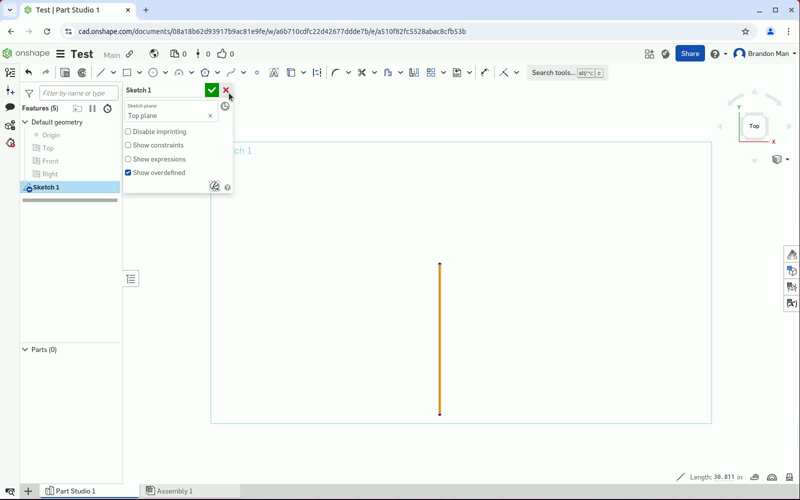
key(shift+h)
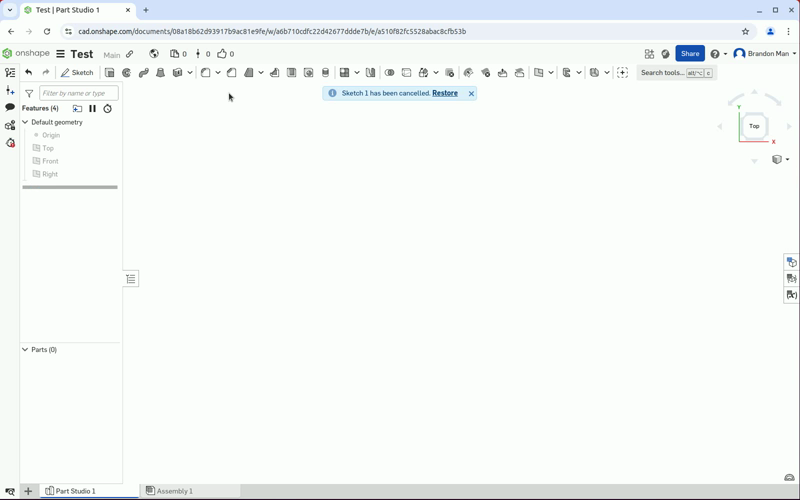
mouse_move(73, 352)
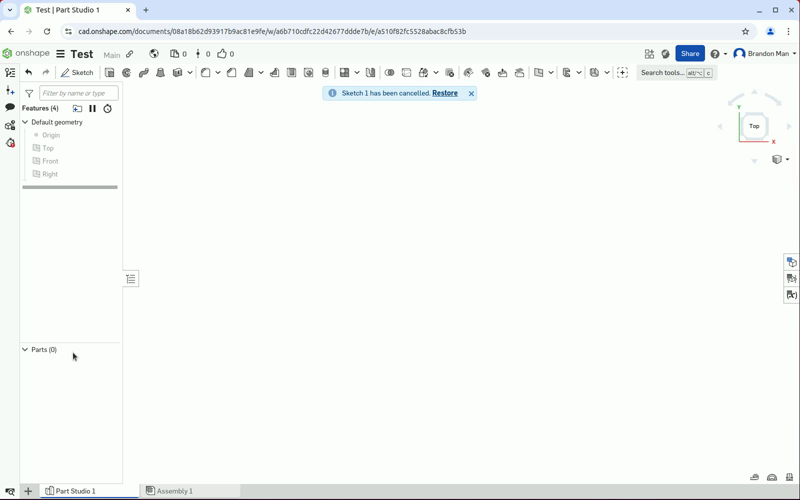
key(y)
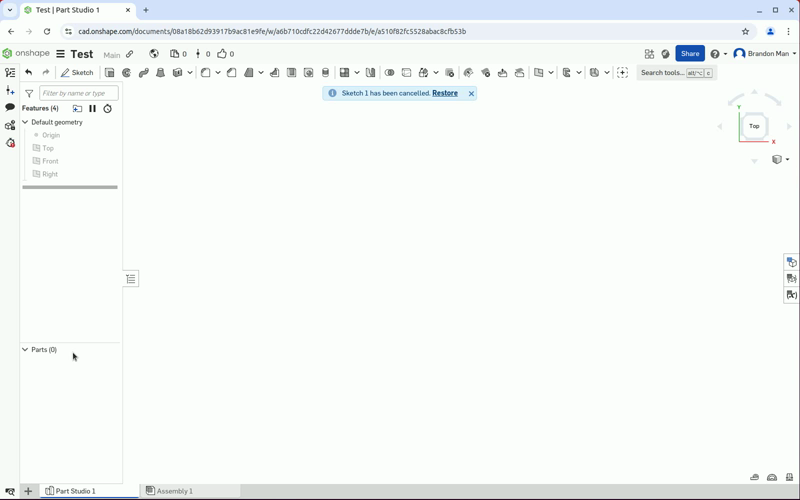
key(shift+p)
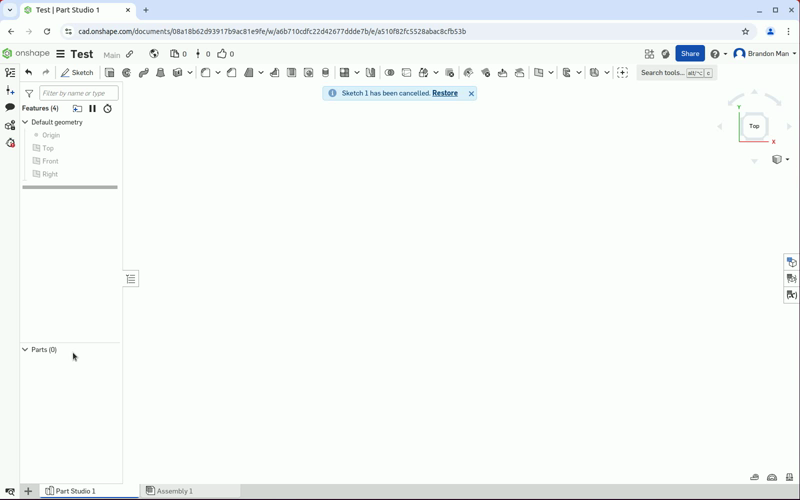
key(space)
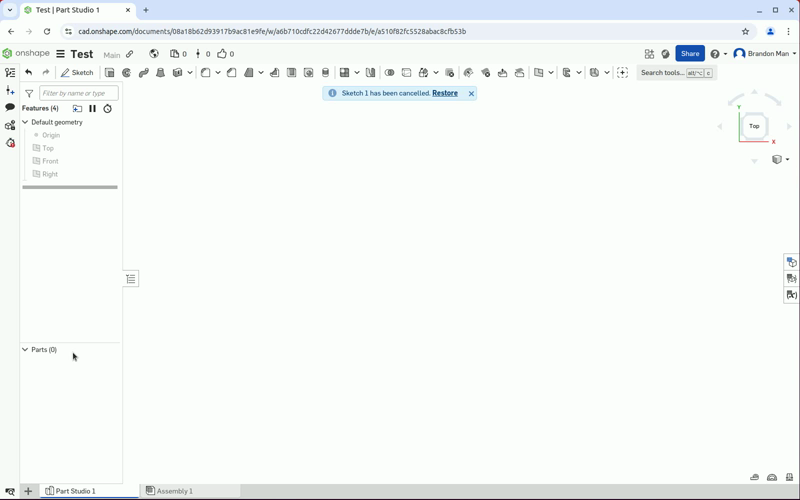
key_down(shift)
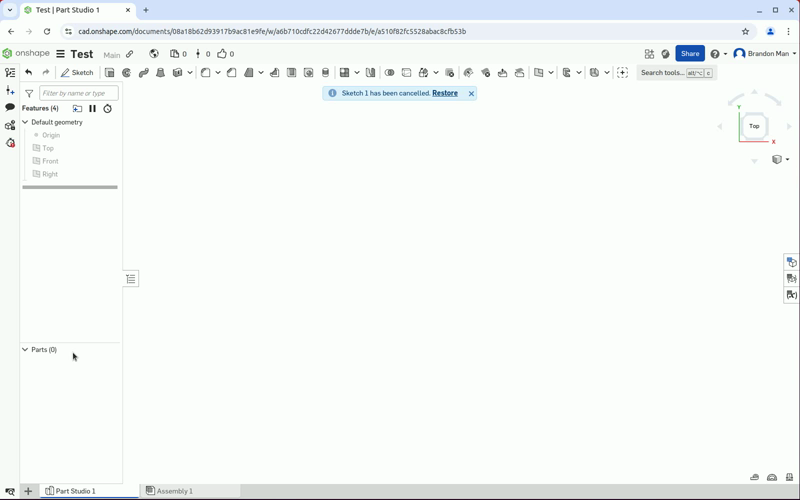
key(up)
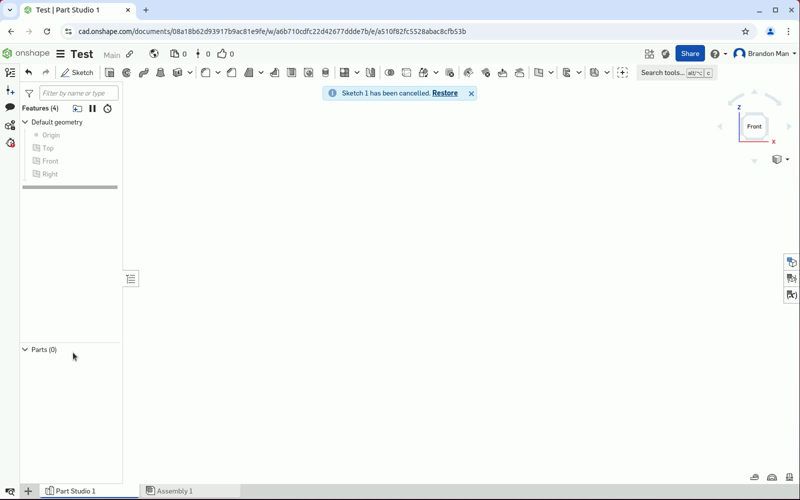
key_up(shift)
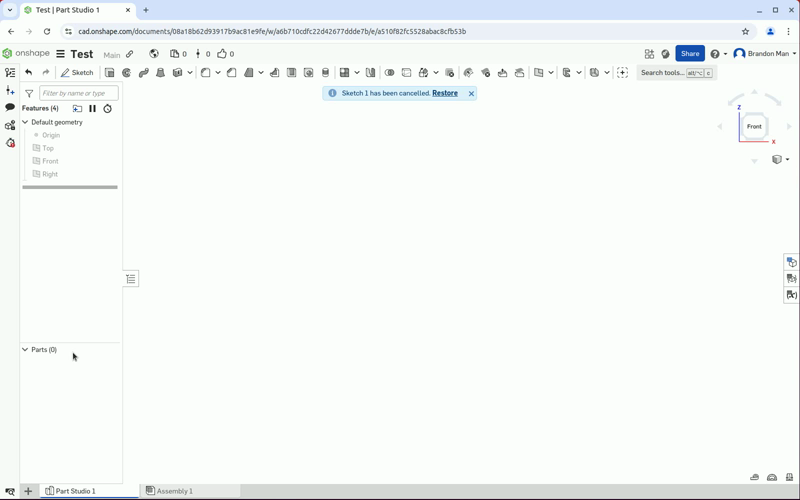
mouse_move(73, 352)
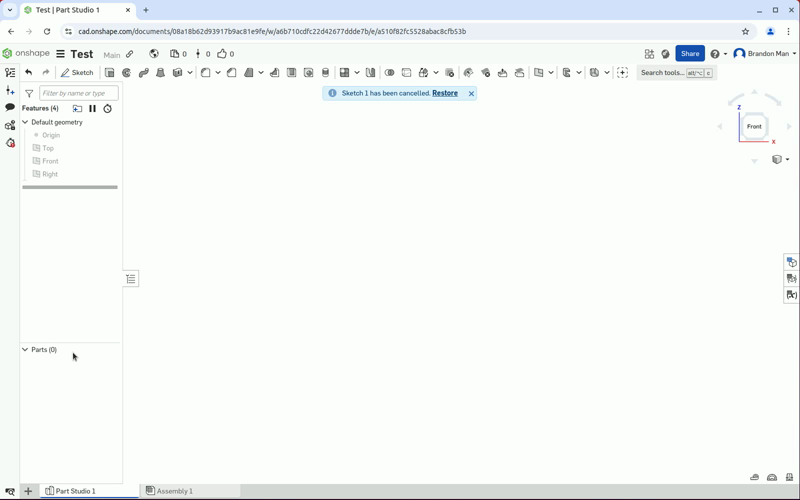
key(shift+y)
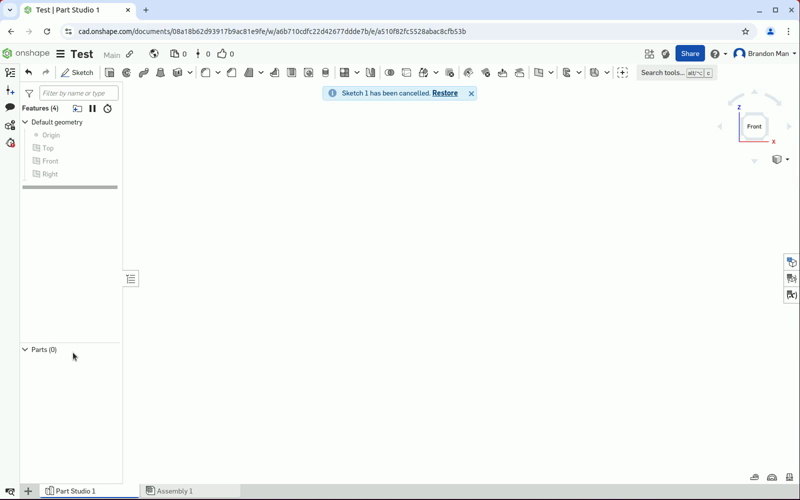
key(shift+s)
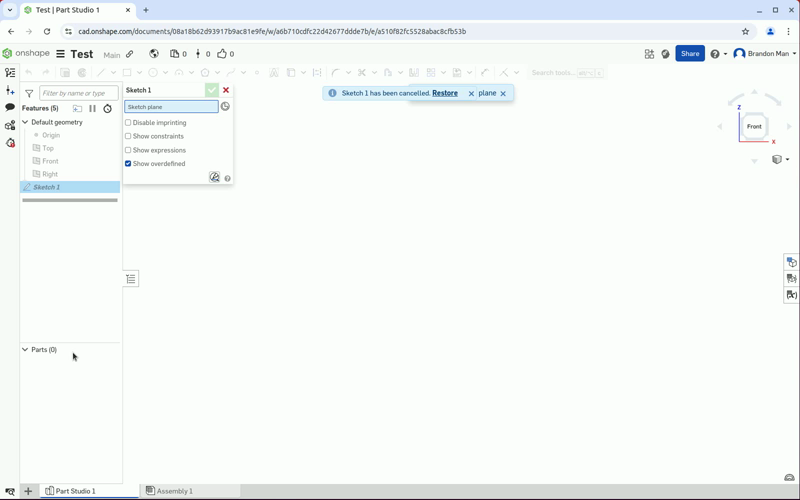
mouse_move(73, 163)
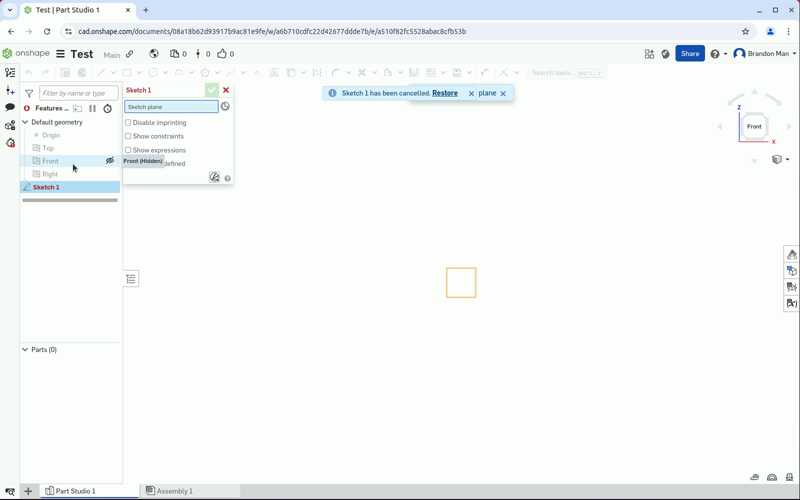
click(73, 163)
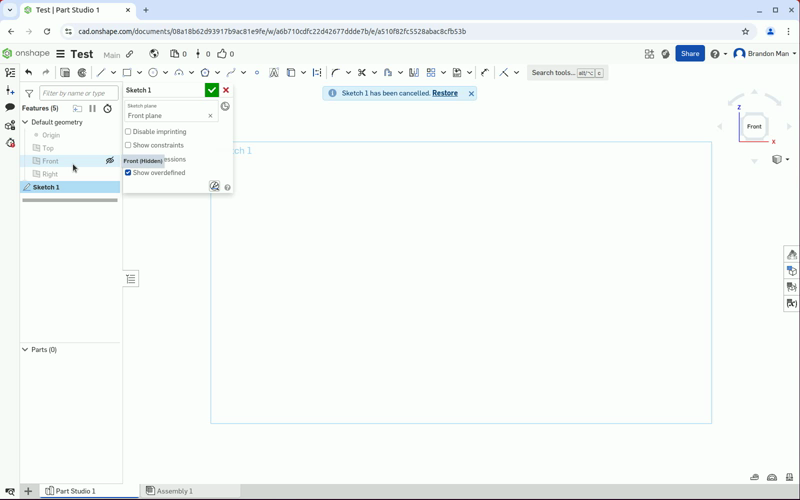
mouse_move(73, 352)
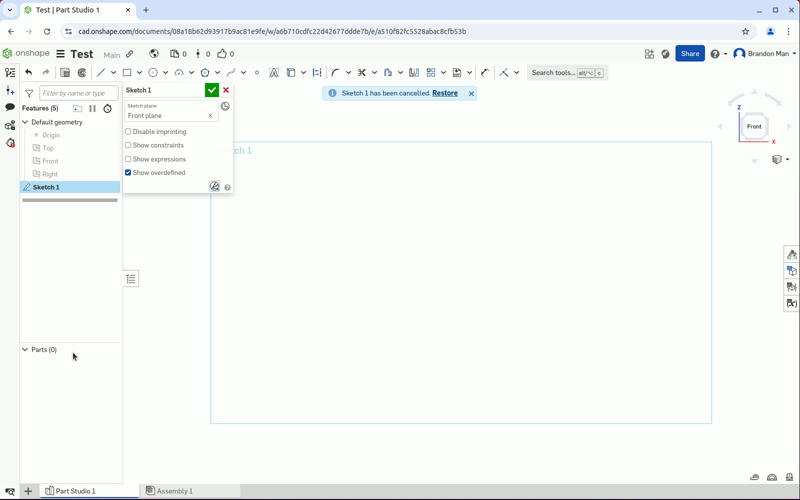
key(y)
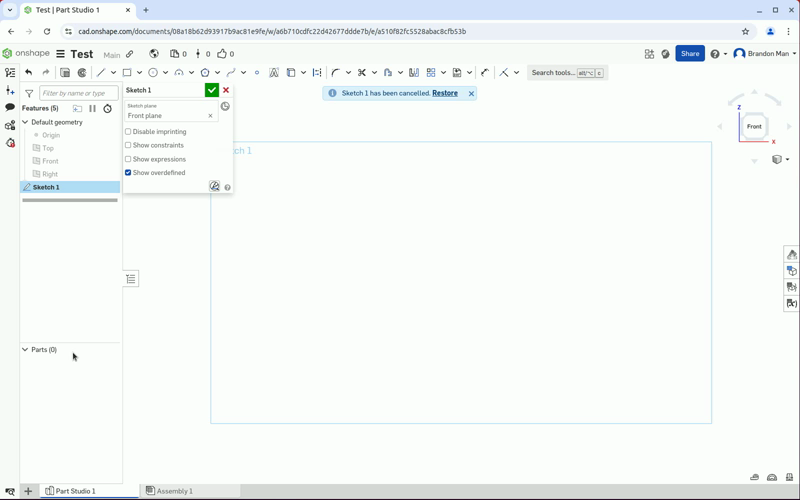
key(c)
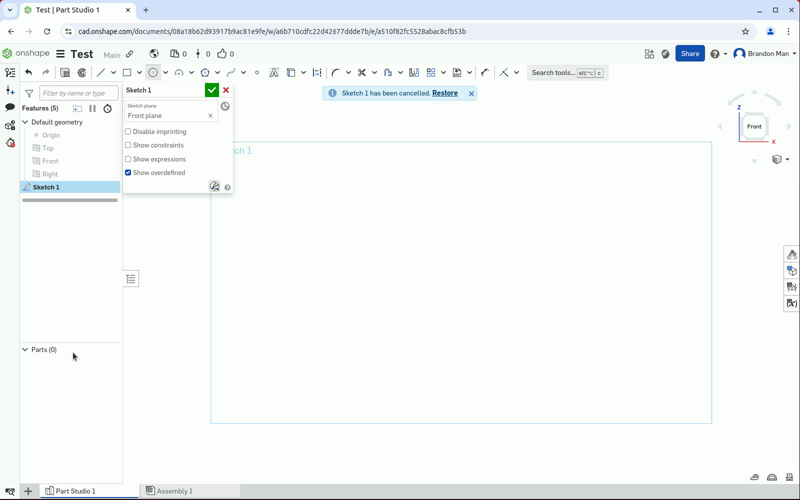
key_down(shift)
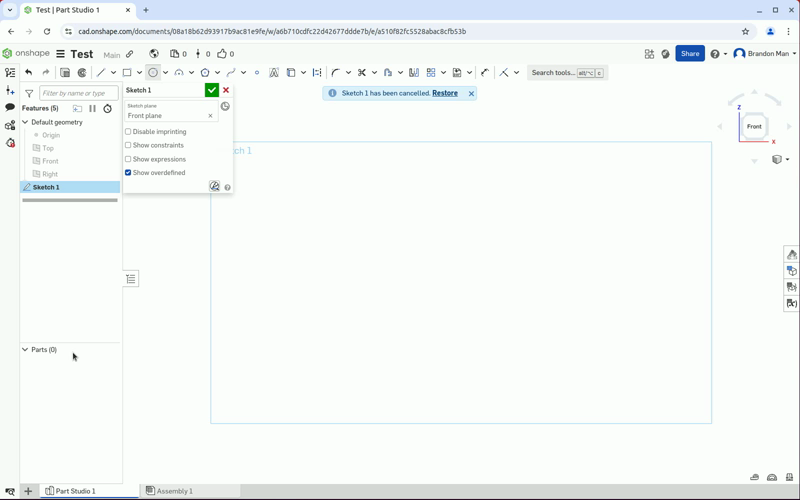
mouse_move(461, 282)
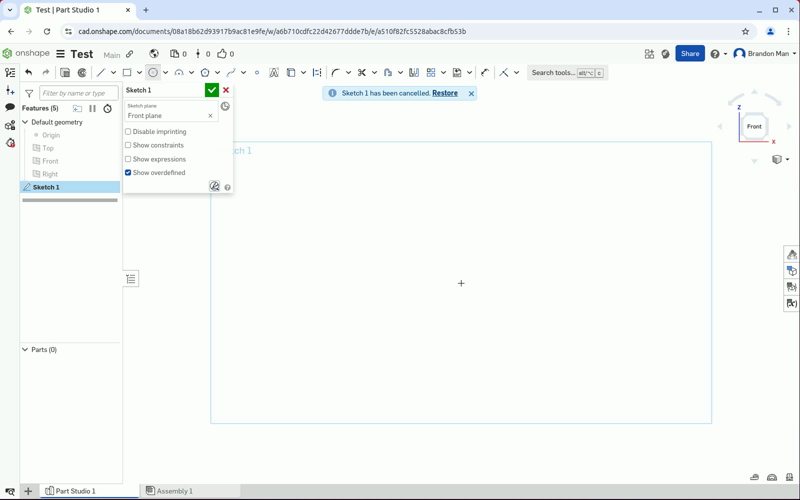
click(461, 282)
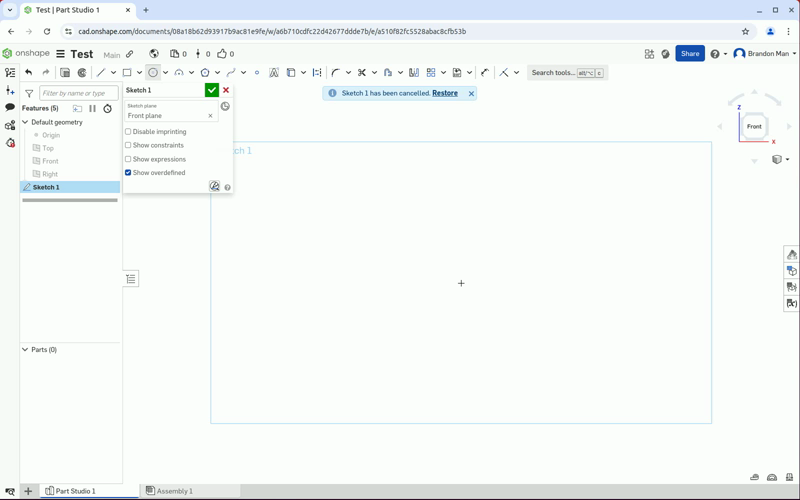
key_up(shift)
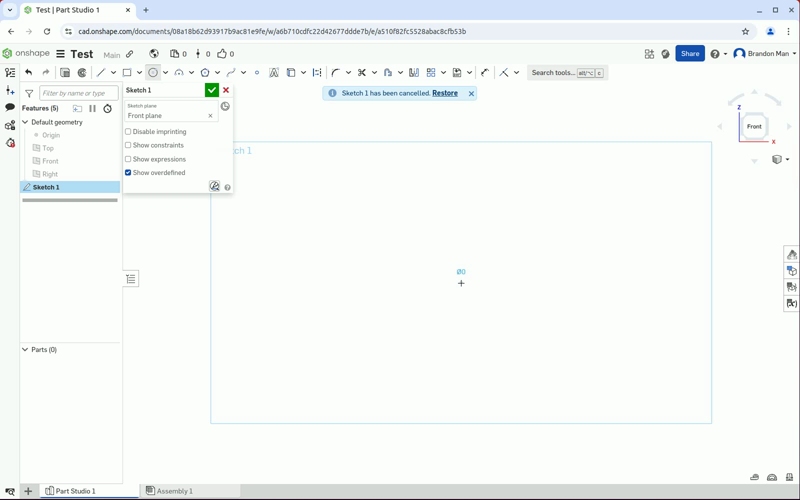
mouse_move(468, 282)
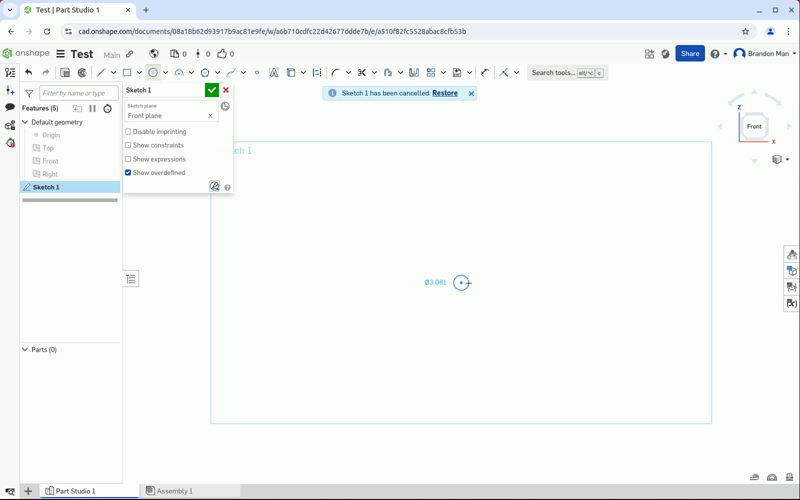
click(468, 282)
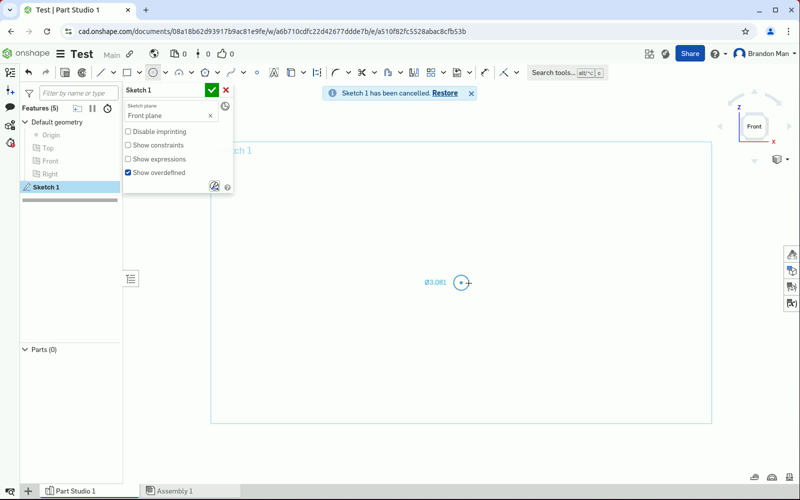
key(esc)
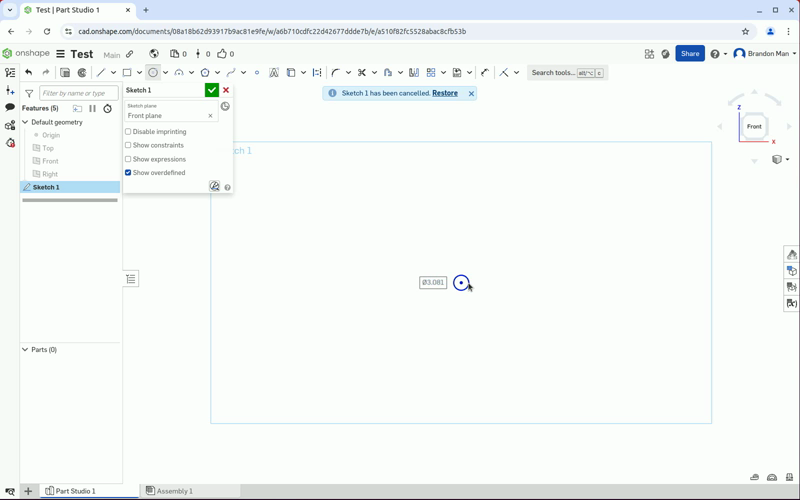
key(c)
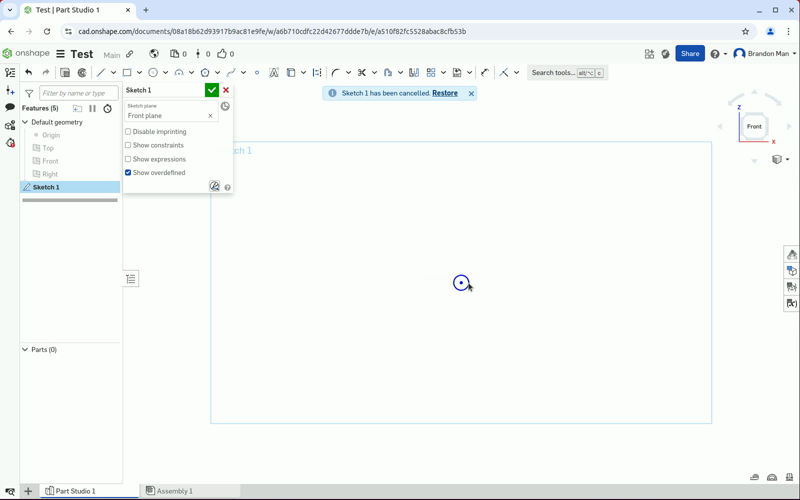
key_down(shift)
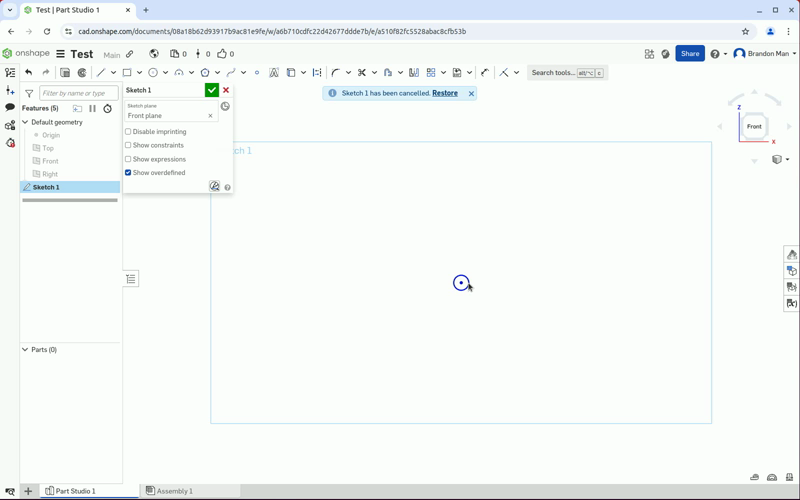
mouse_move(461, 282)
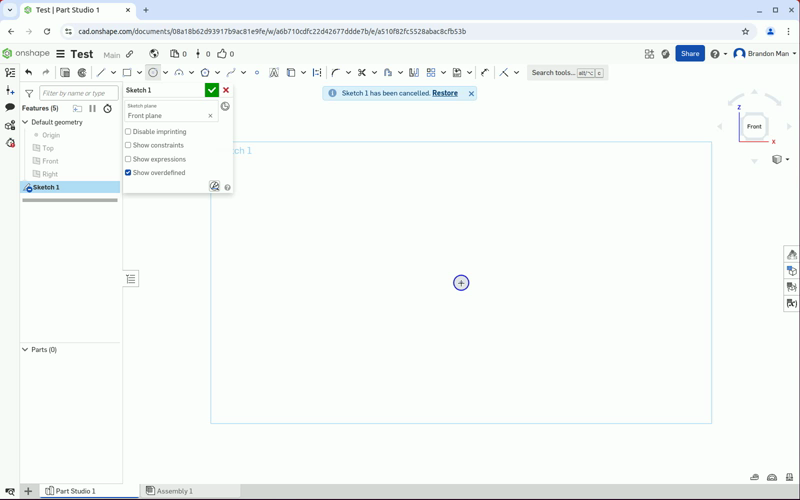
click(461, 282)
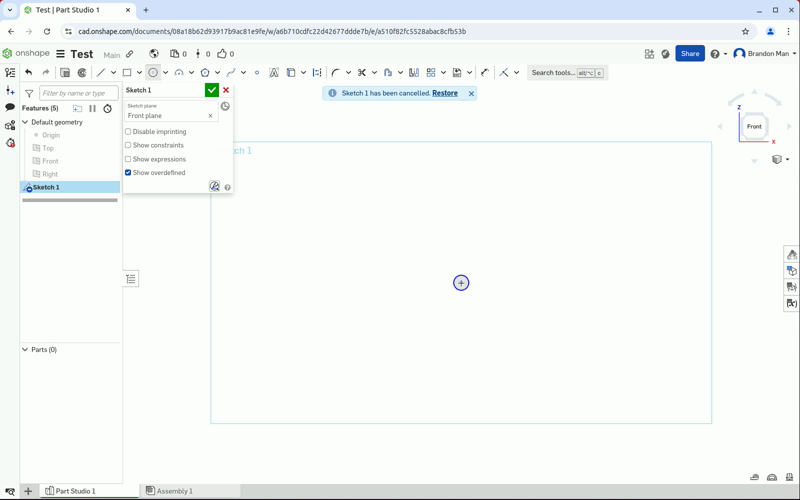
key_up(shift)
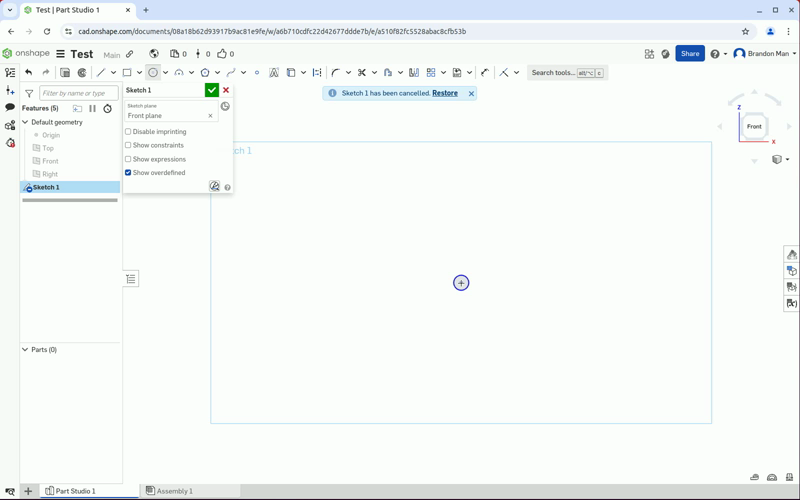
mouse_move(466, 282)
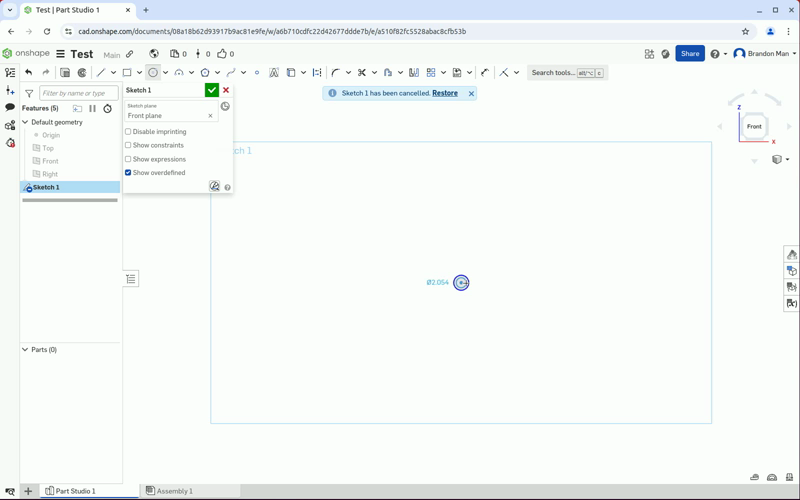
scroll(6)
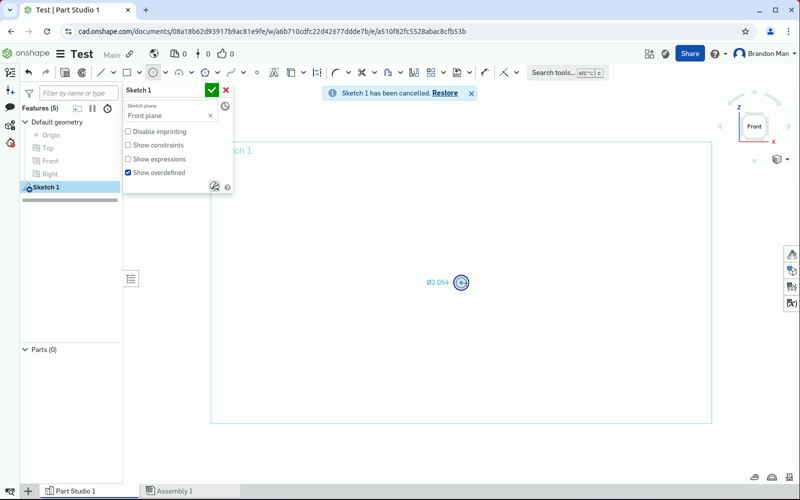
scroll(6)
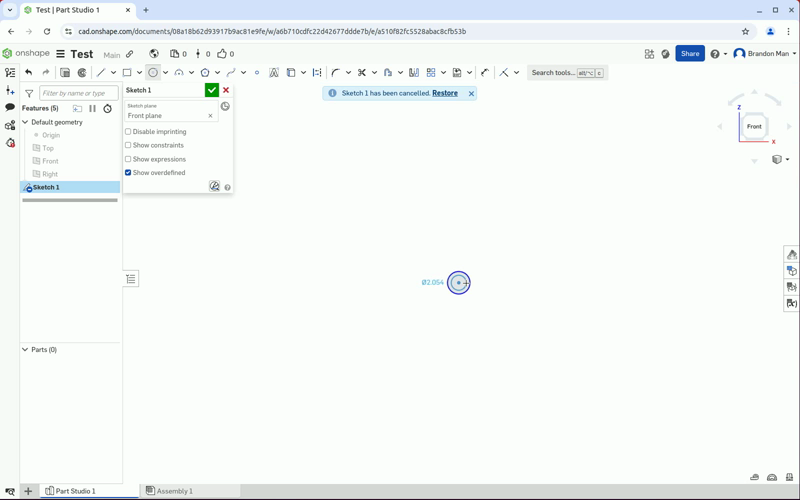
scroll(6)
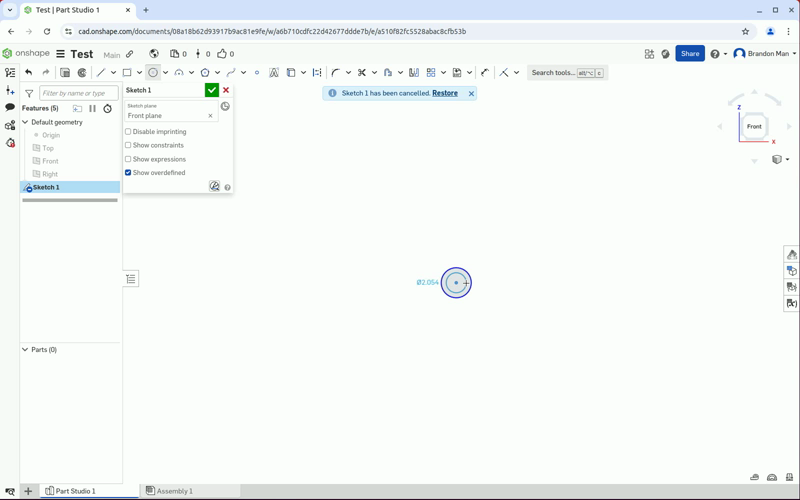
scroll(6)
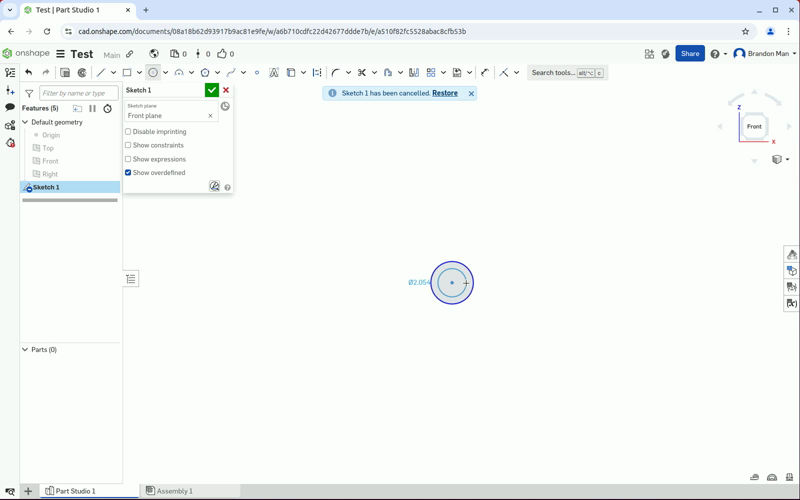
scroll(6)
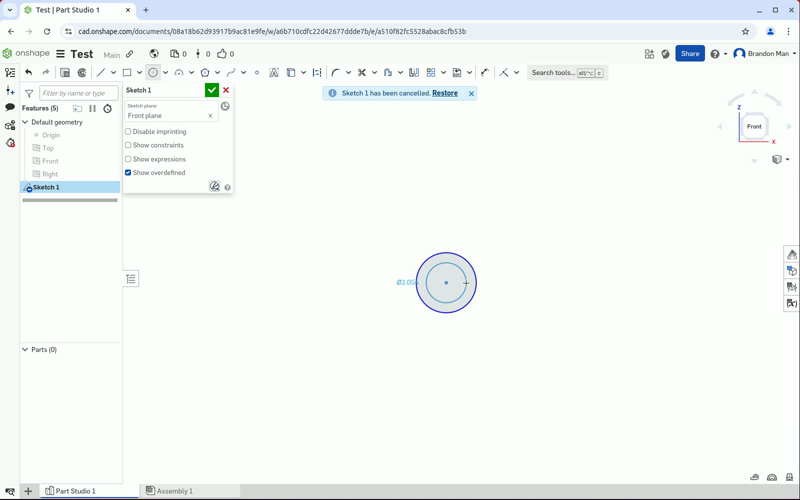
scroll(6)
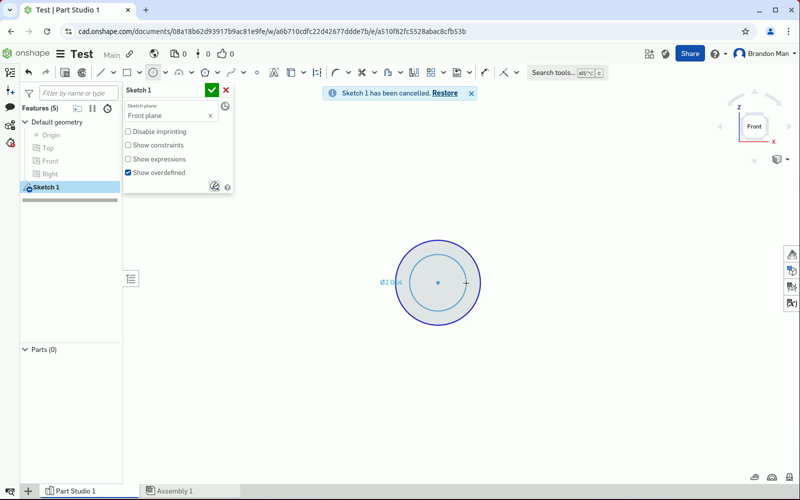
scroll(6)
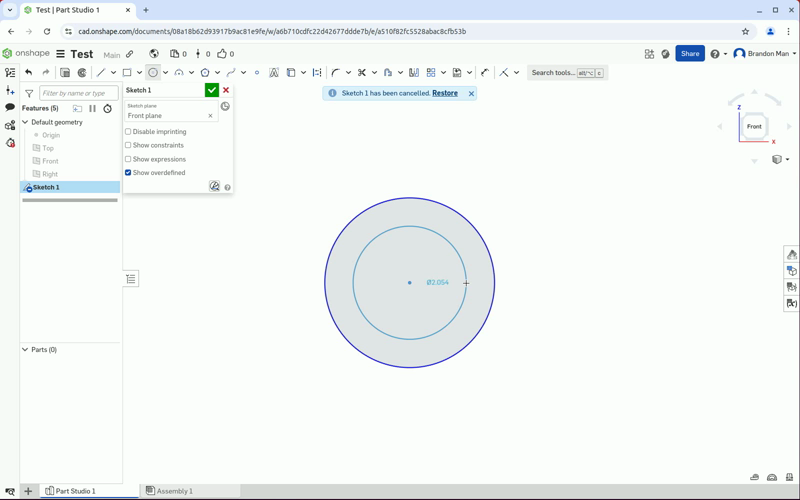
click(466, 282)
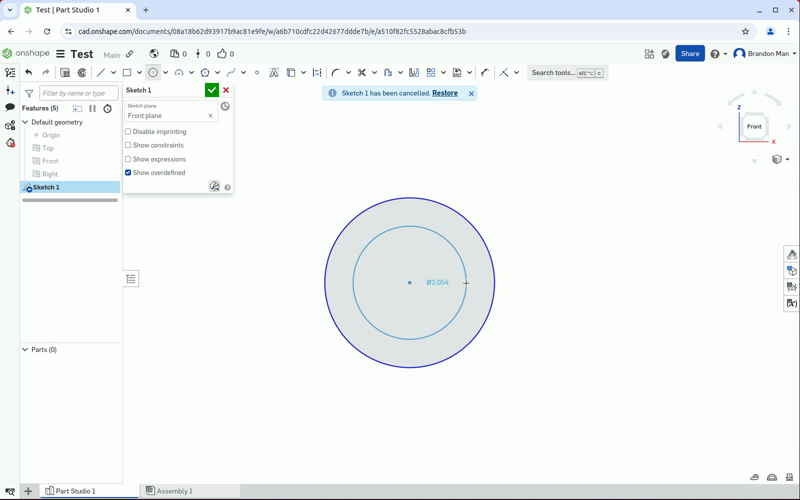
scroll(-6)
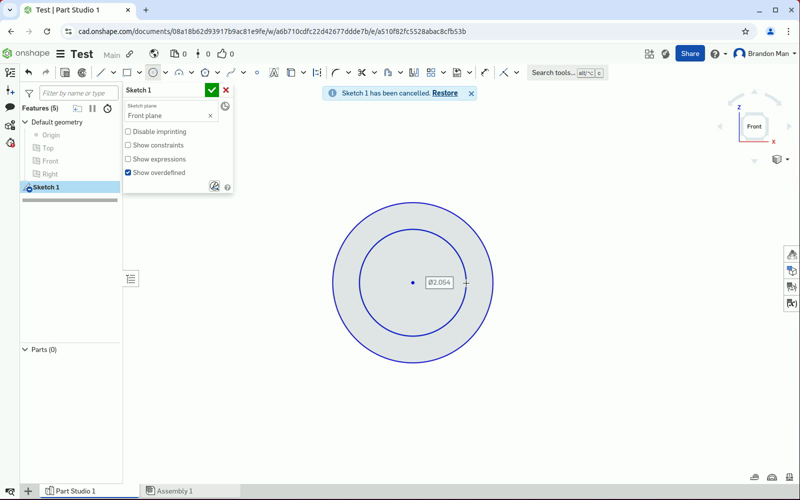
scroll(-6)
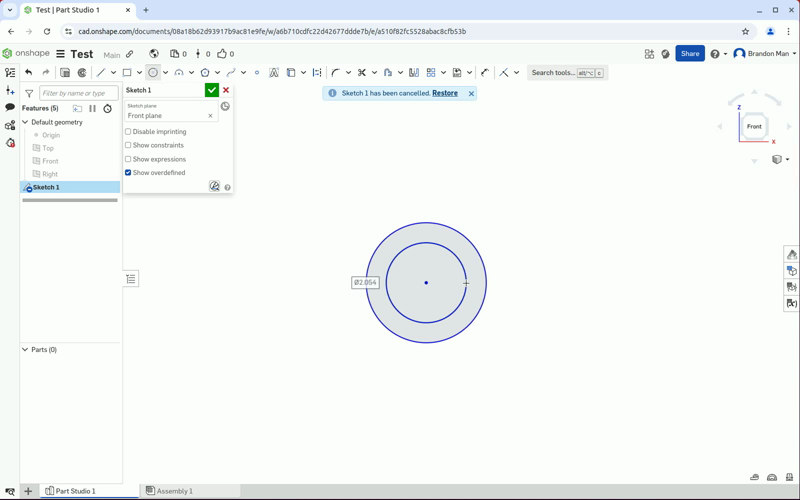
scroll(-6)
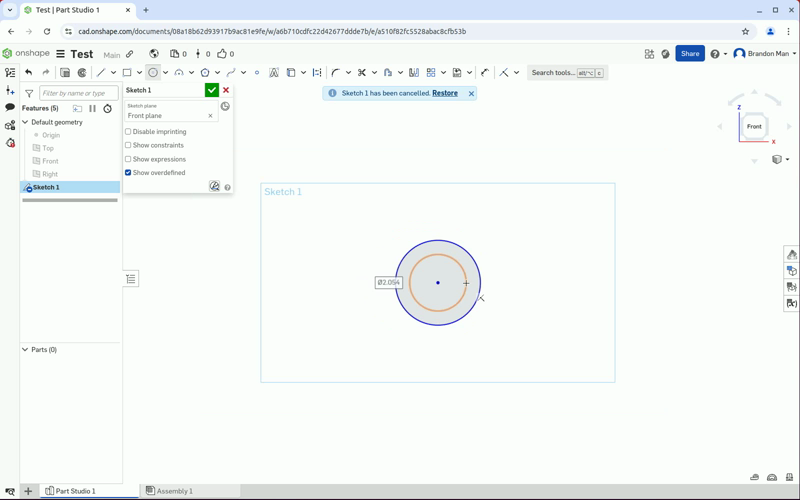
scroll(-6)
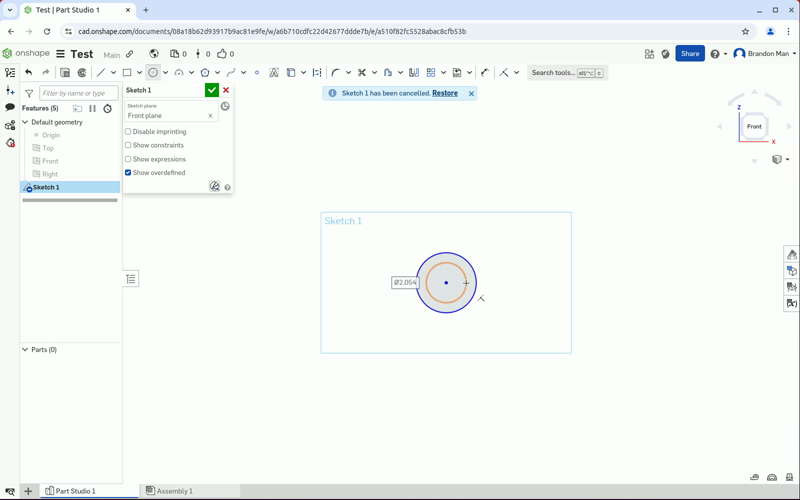
scroll(-6)
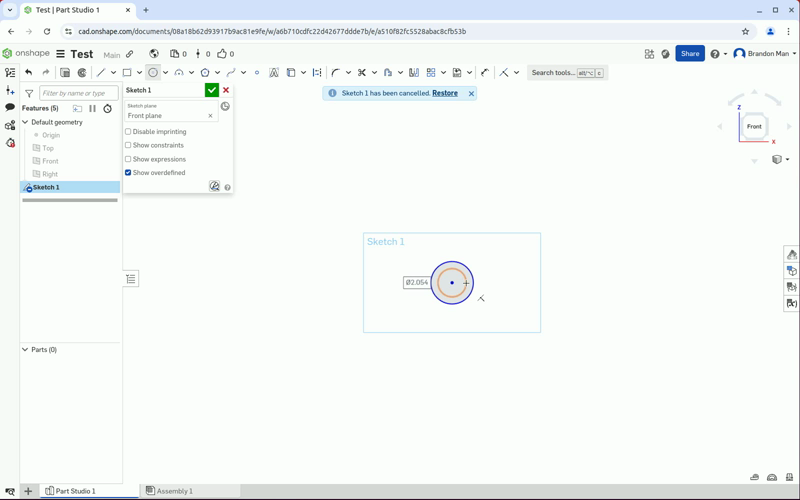
scroll(-6)
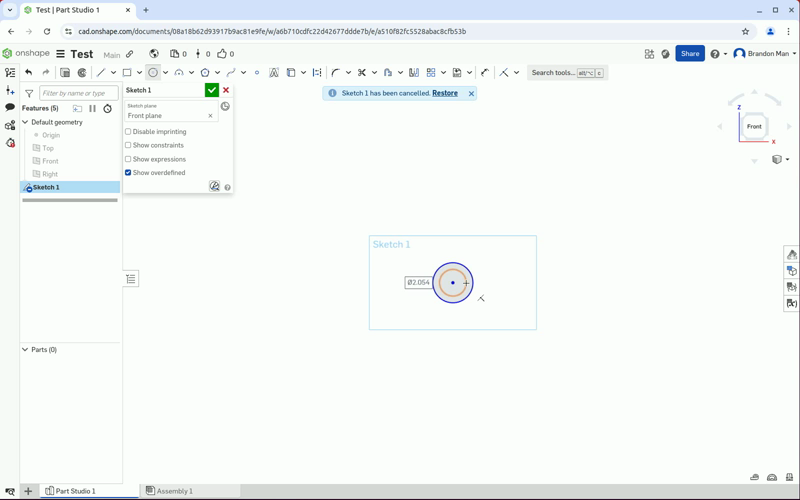
scroll(-6)
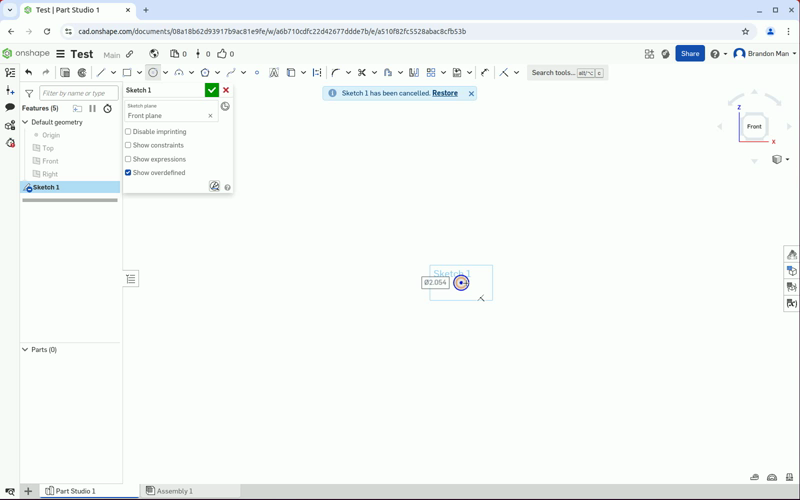
key(esc)
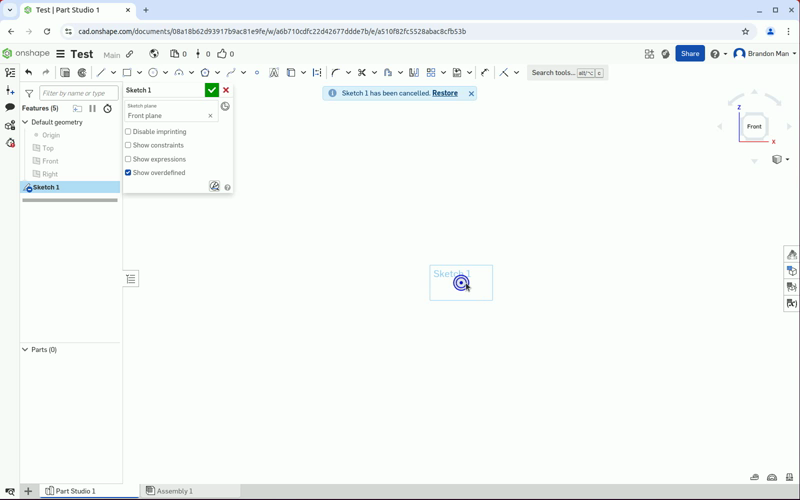
mouse_move(457, 285)
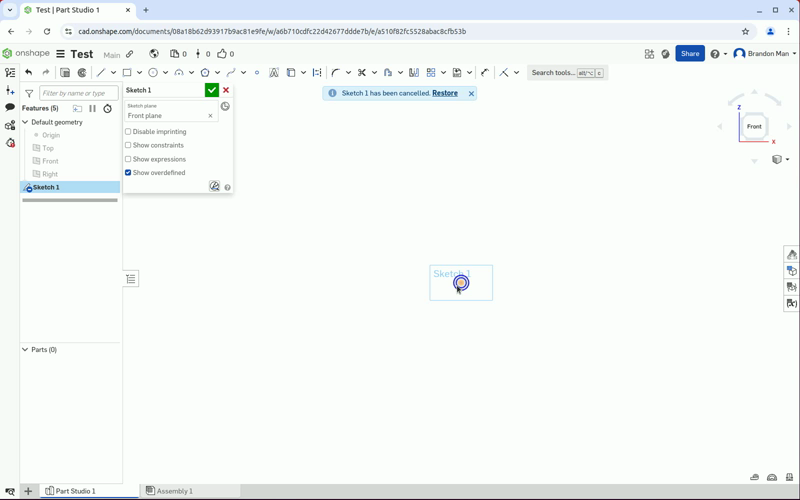
scroll(6)
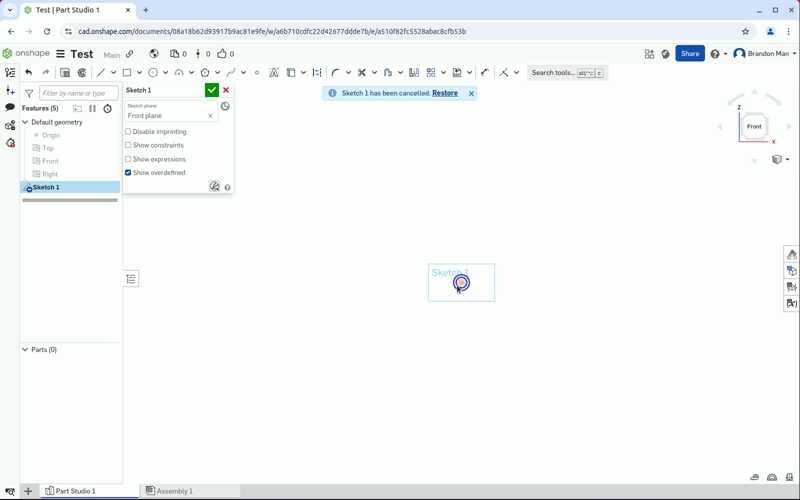
scroll(6)
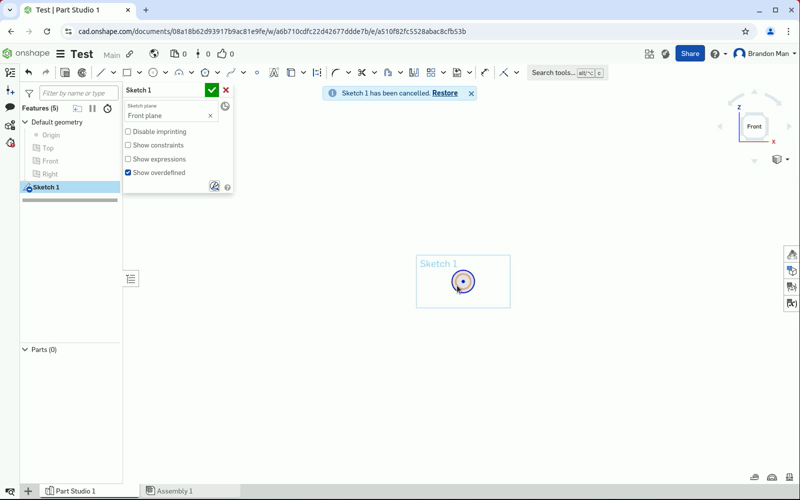
scroll(6)
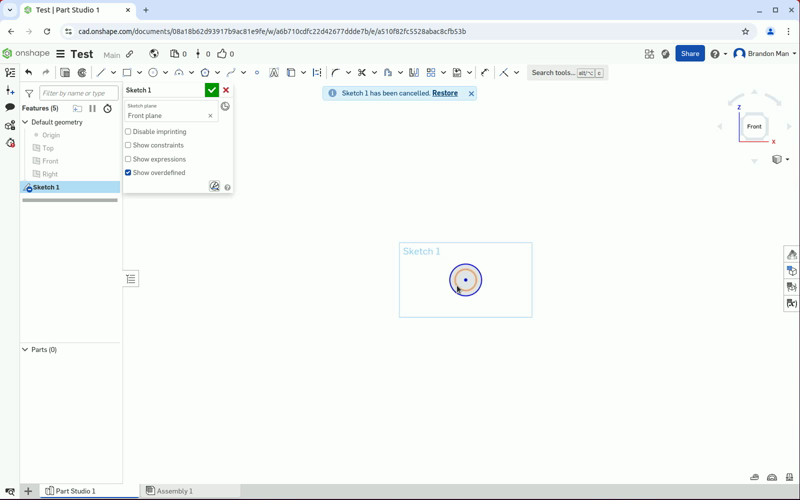
scroll(6)
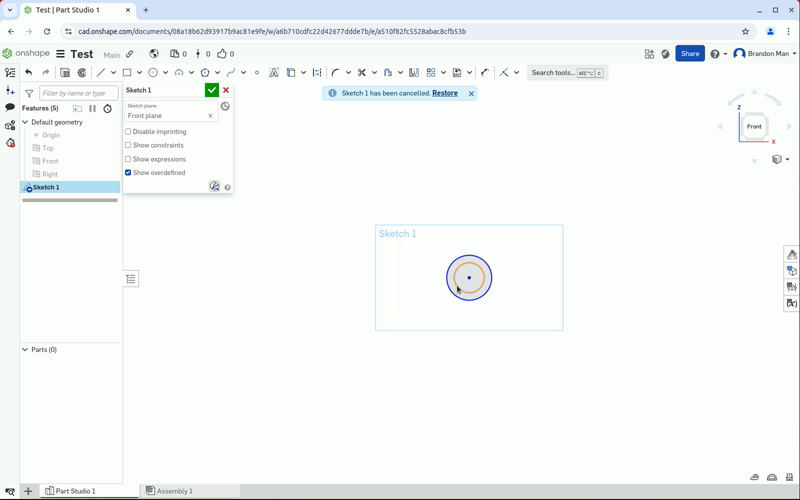
scroll(6)
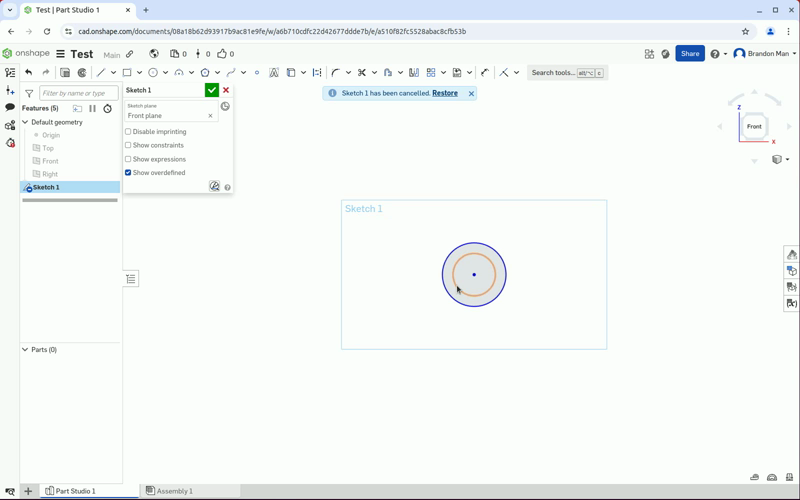
scroll(6)
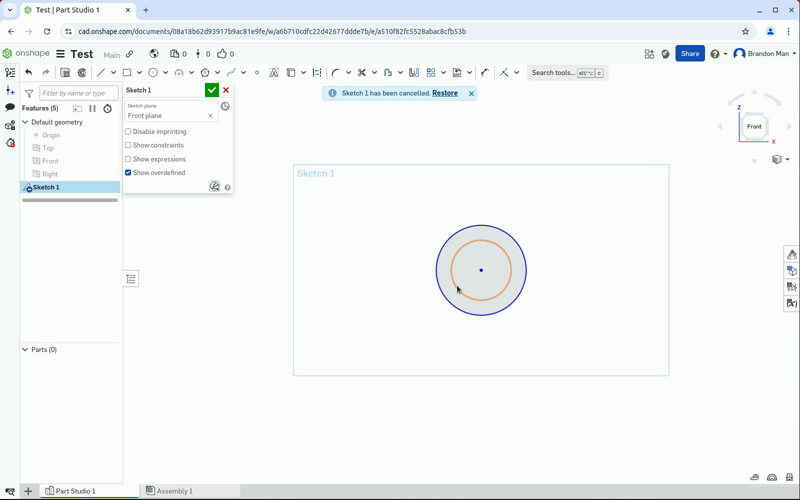
scroll(6)
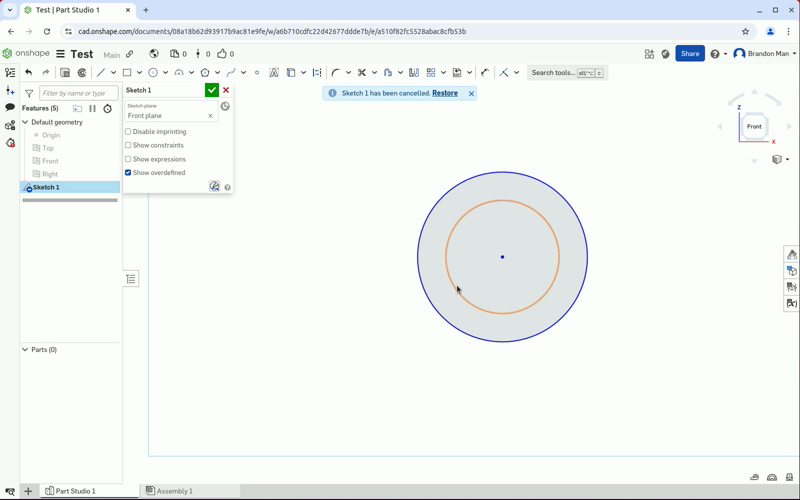
click(457, 285)
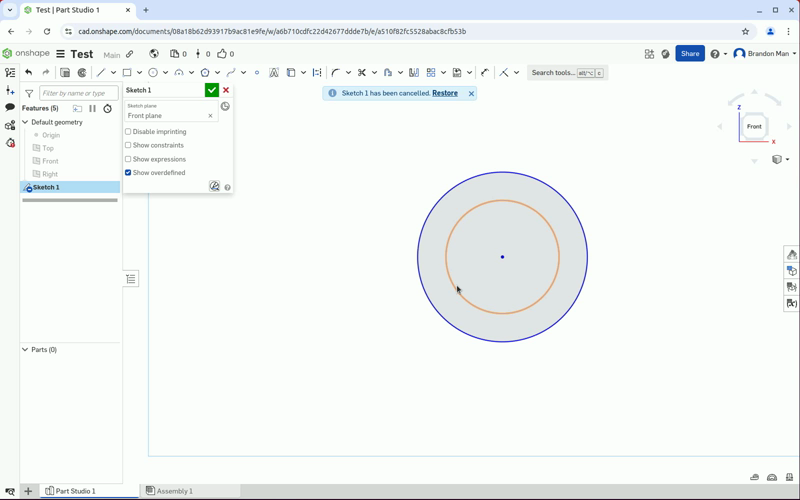
scroll(-6)
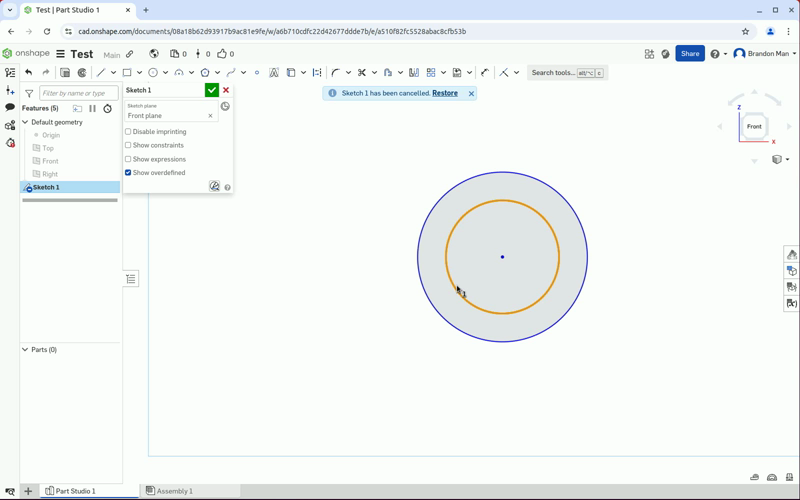
scroll(-6)
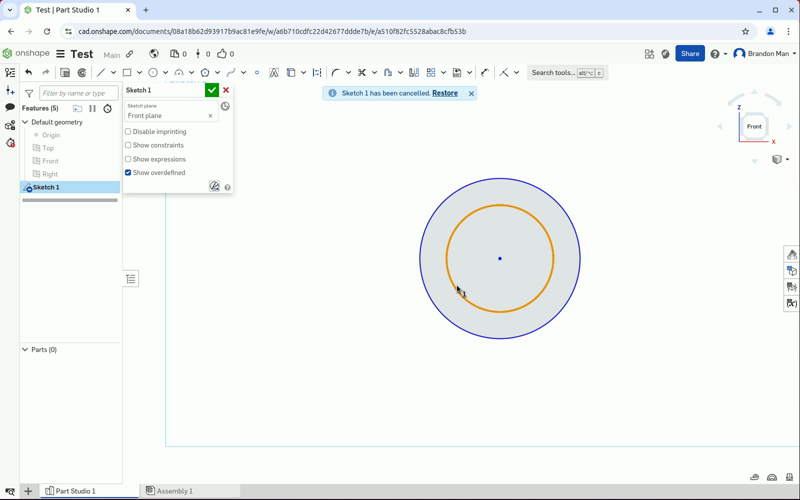
scroll(-6)
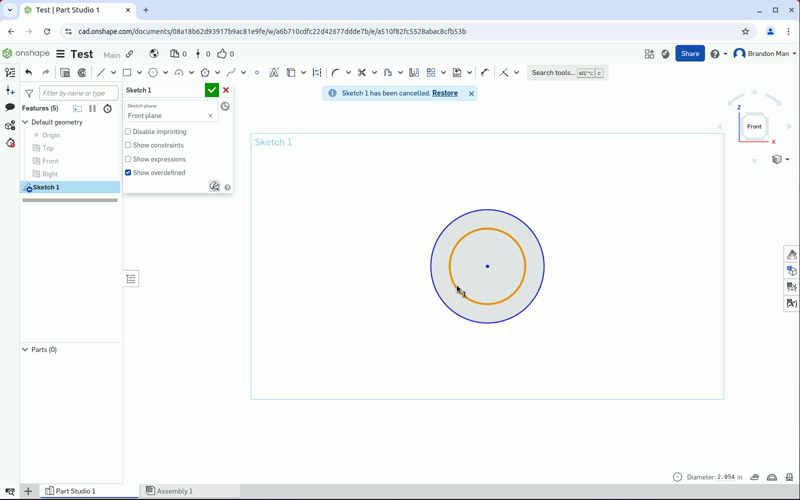
scroll(-6)
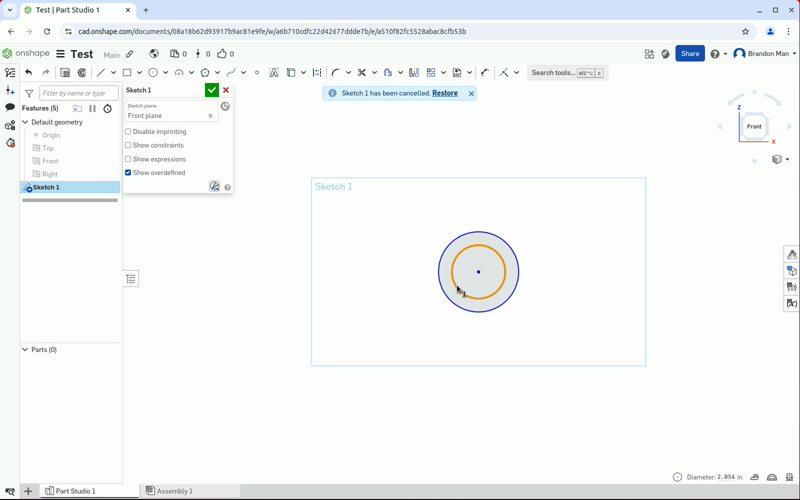
scroll(-6)
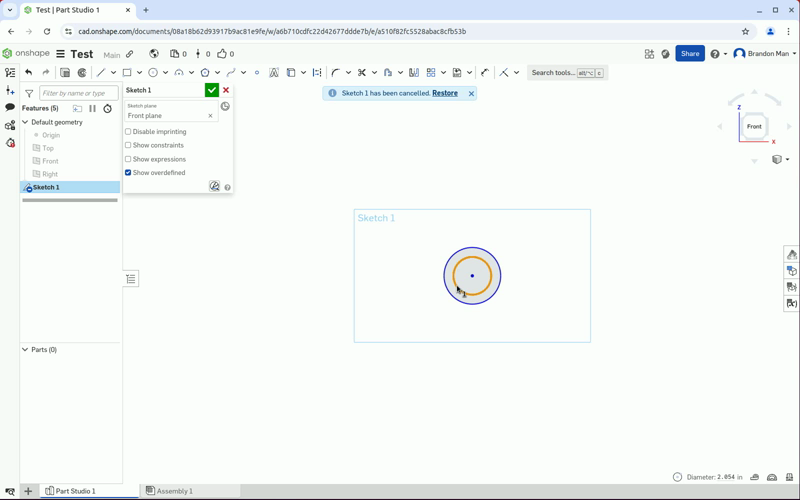
scroll(-6)
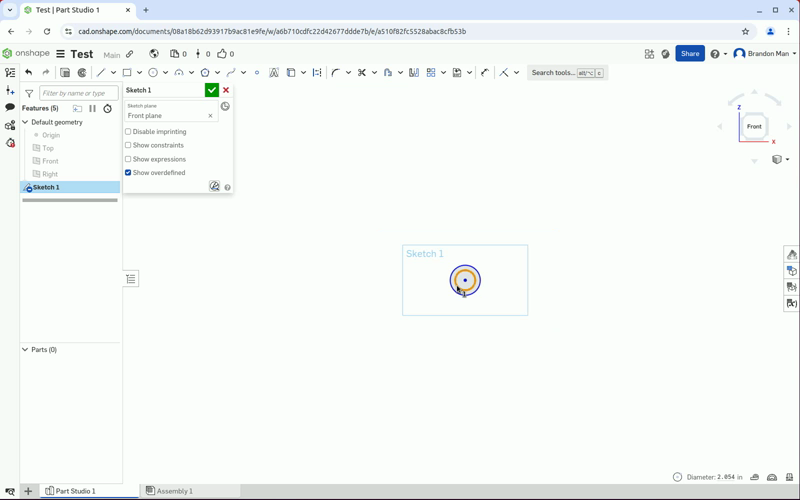
scroll(-6)
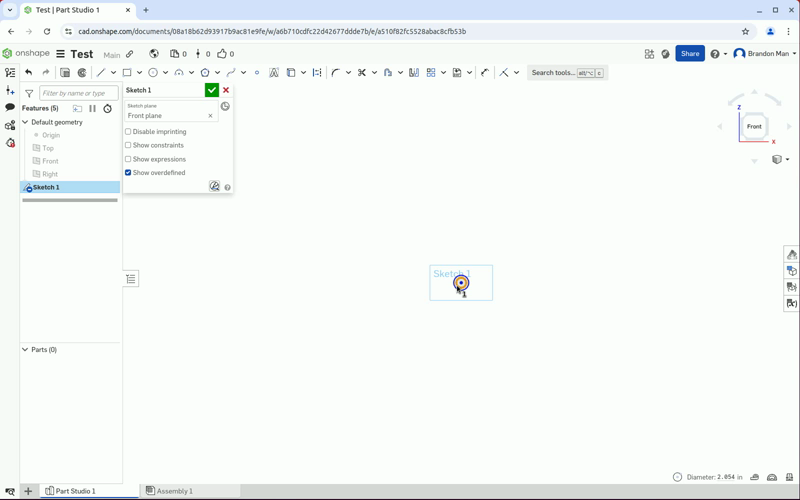
mouse_move(73, 352)
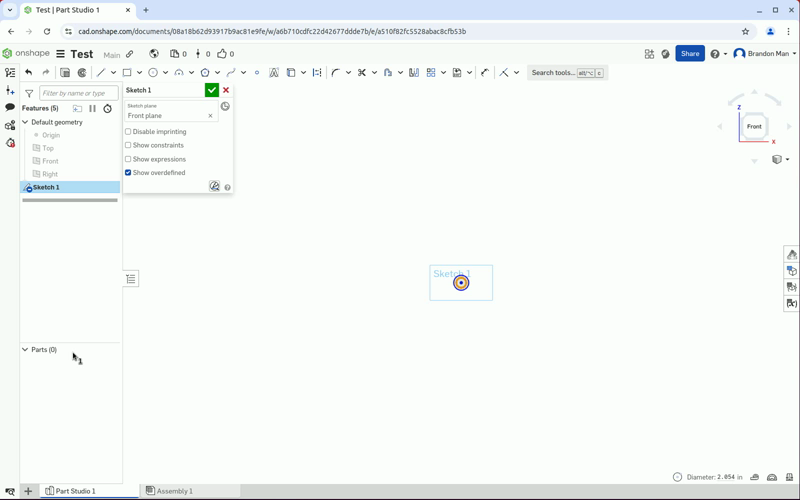
key(shift+y)
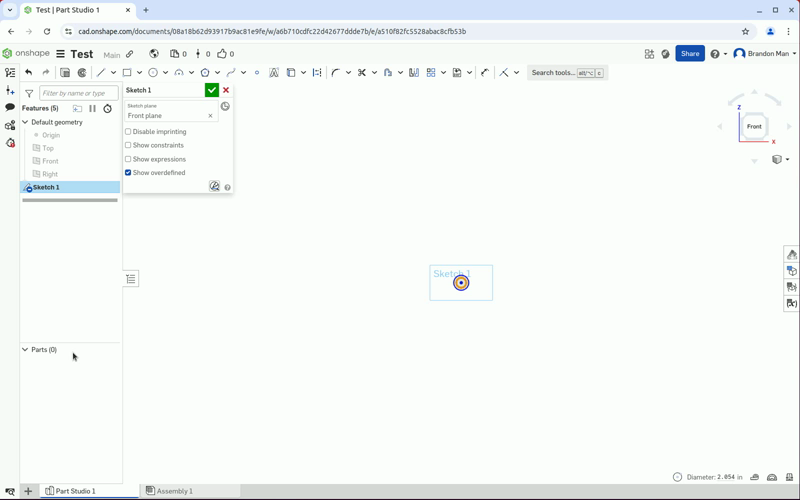
key(shift+e)
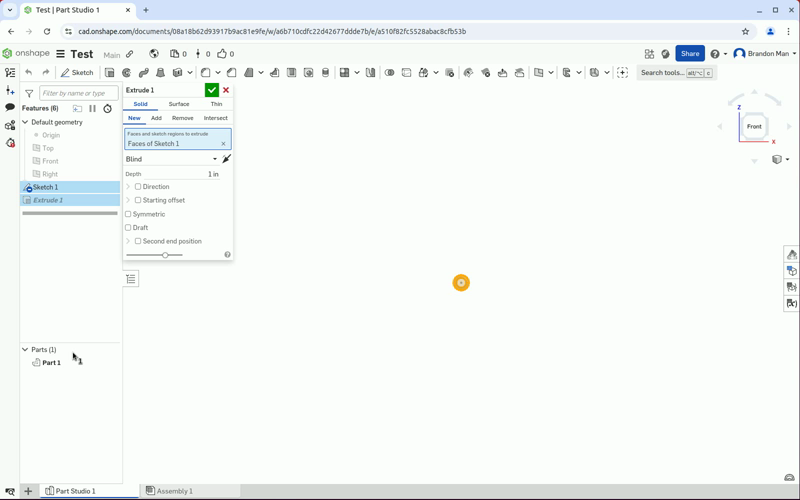
mouse_move(143, 106)
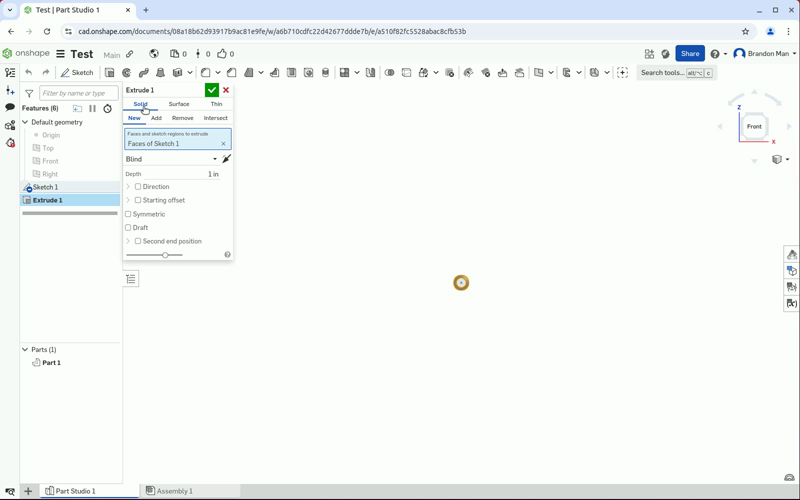
click(143, 106)
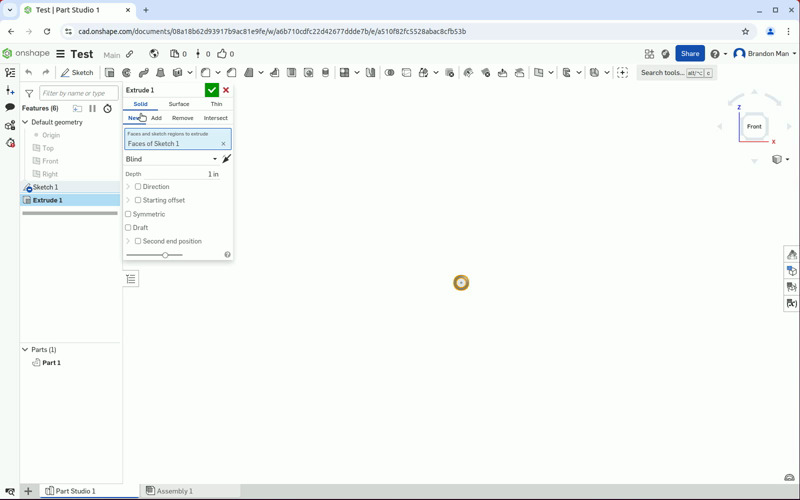
mouse_move(137, 120)
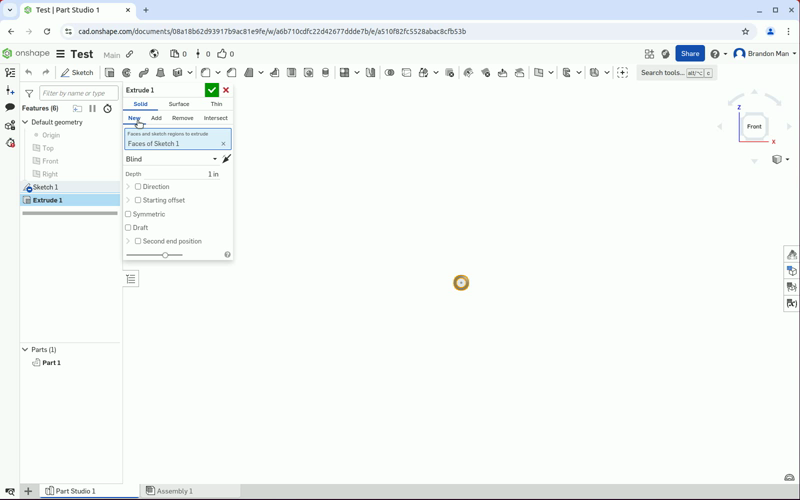
click(137, 120)
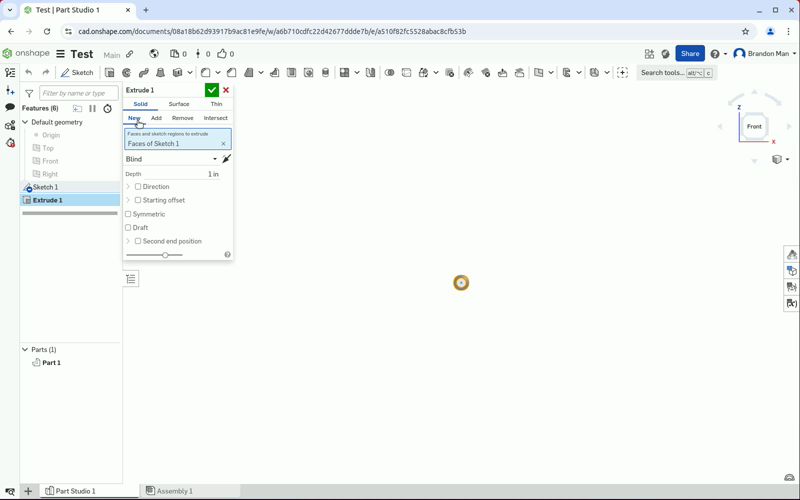
key(tab, 4)
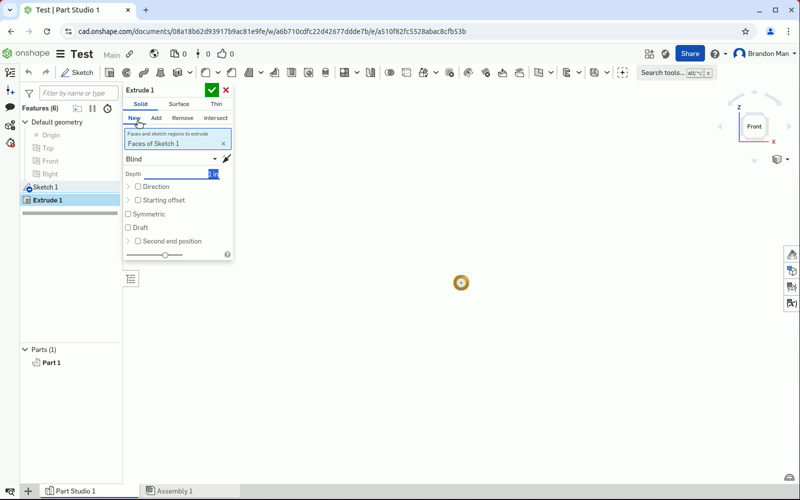
text(1.685)
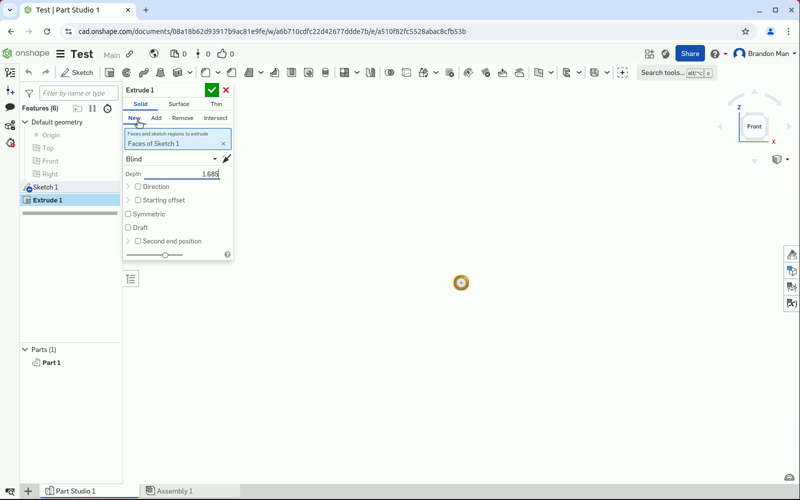
key(enter)
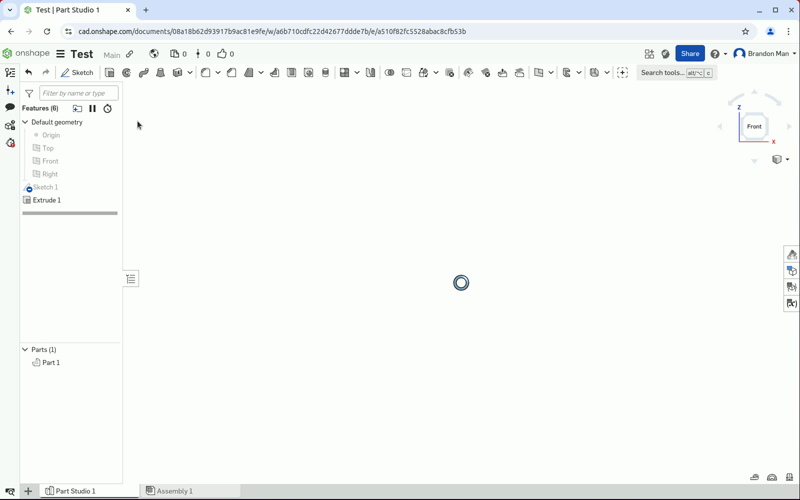
key(shift+h)
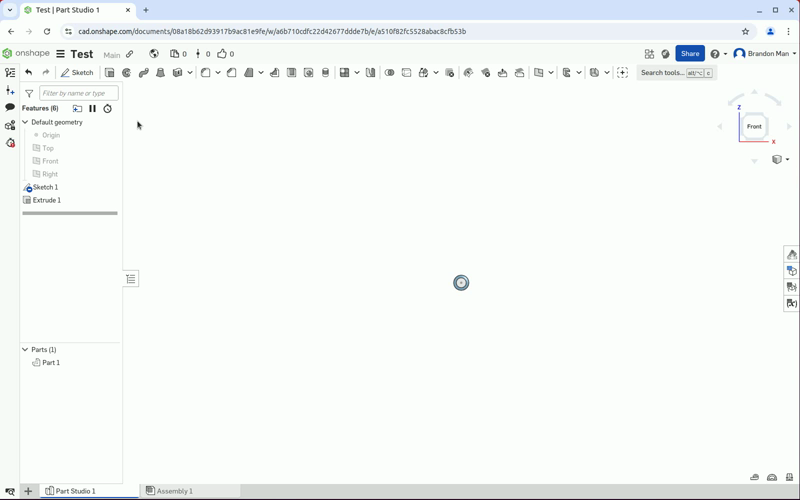
key(shift+h)
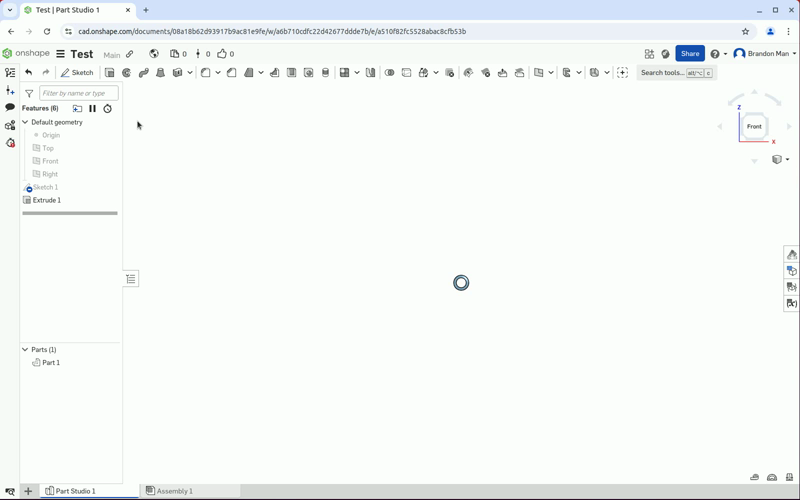
mouse_move(73, 189)
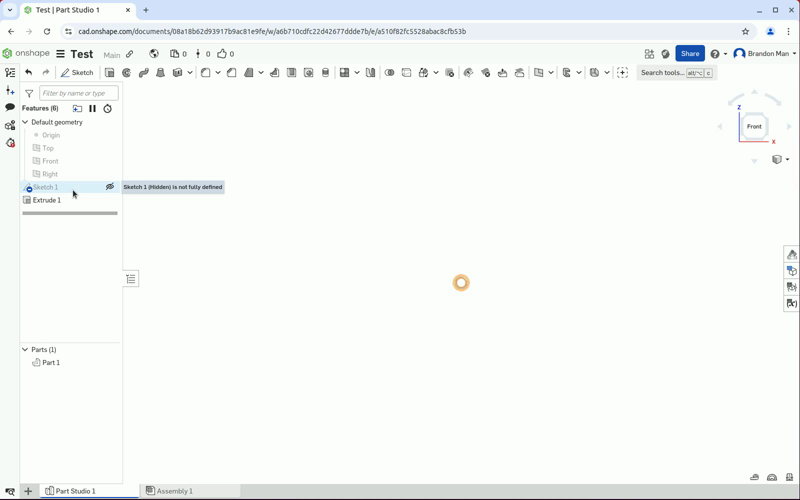
click(73, 189)
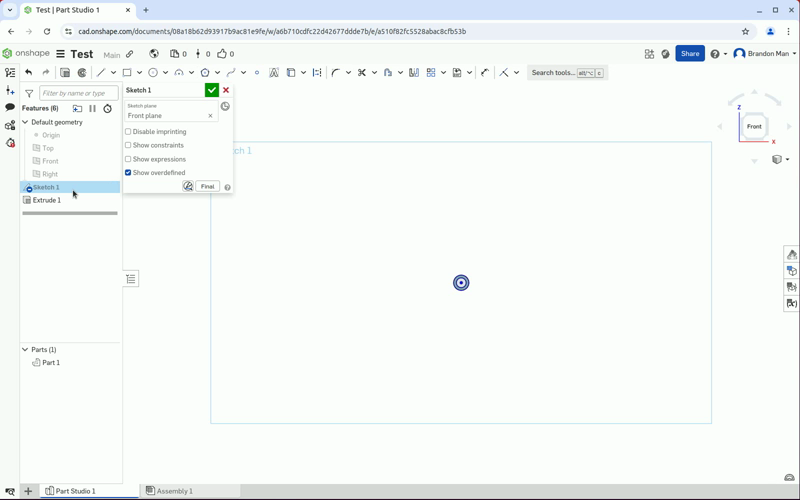
mouse_move(229, 92)
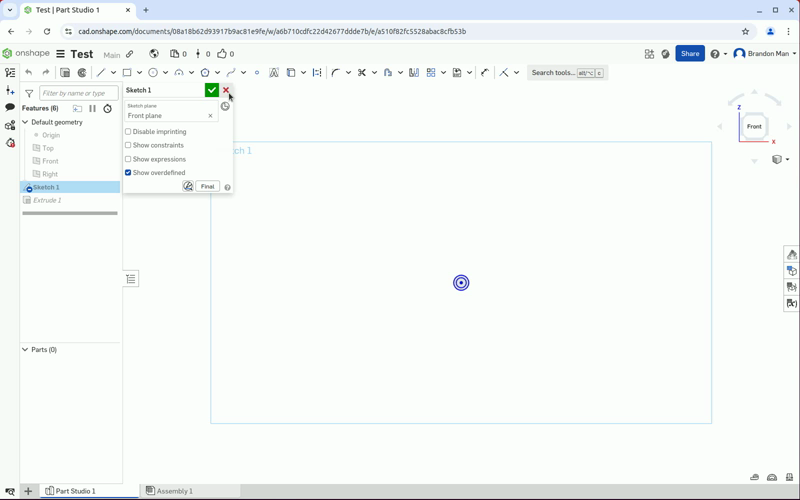
click(229, 92)
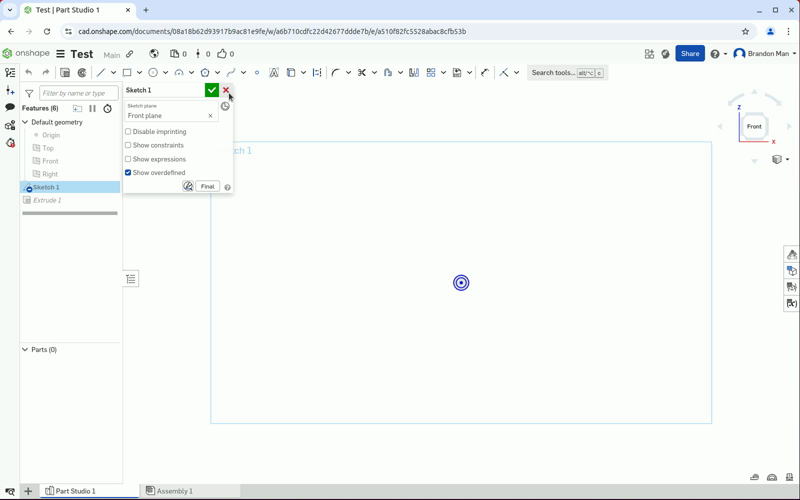
key(shift+s)
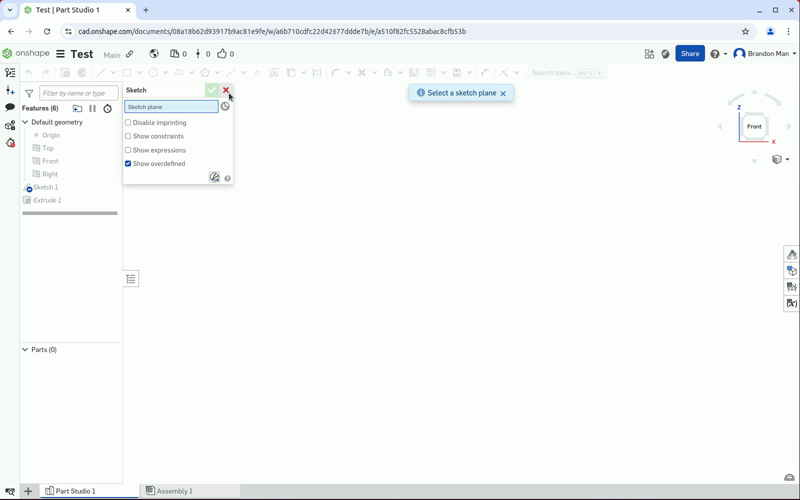
mouse_move(73, 163)
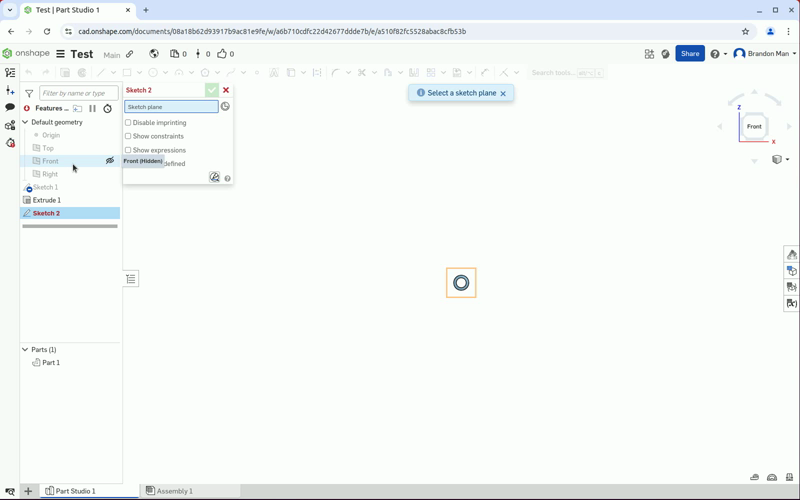
click(73, 163)
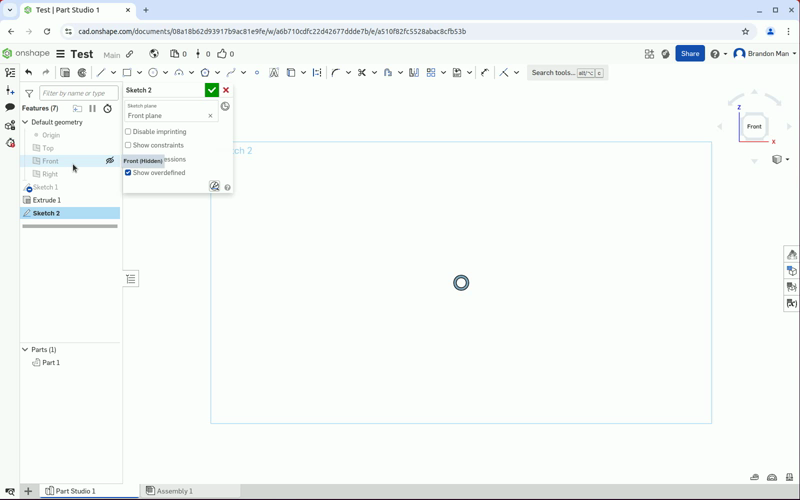
mouse_move(73, 352)
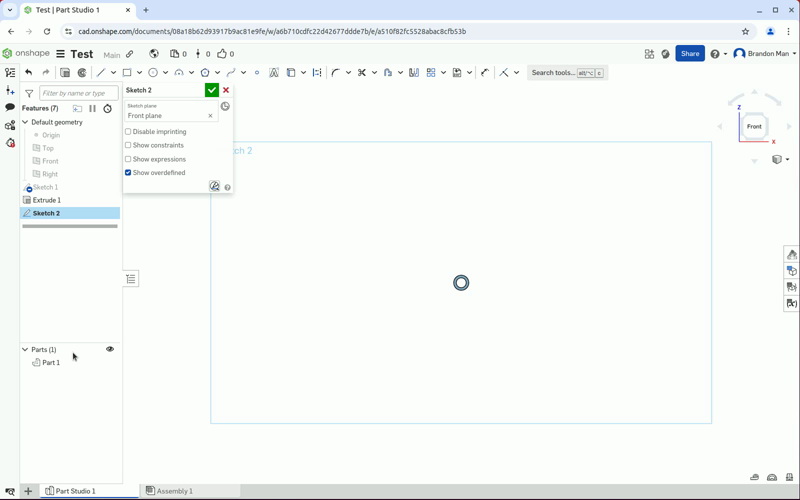
key(y)
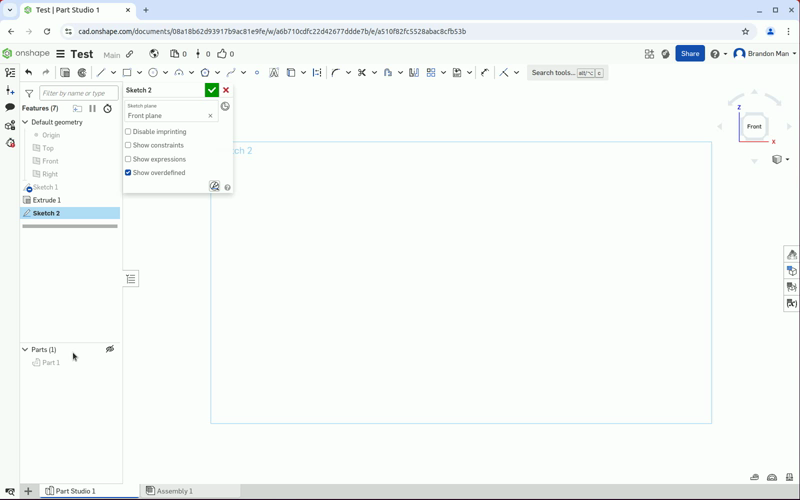
key(l)
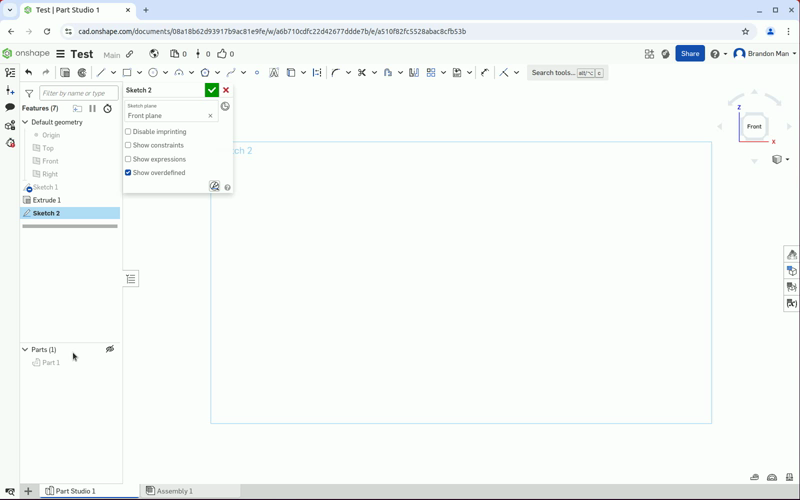
key_down(shift)
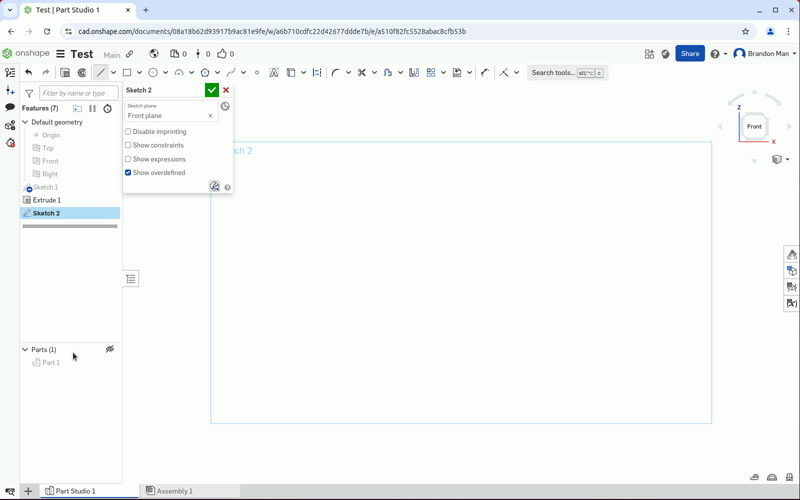
mouse_move(460, 290)
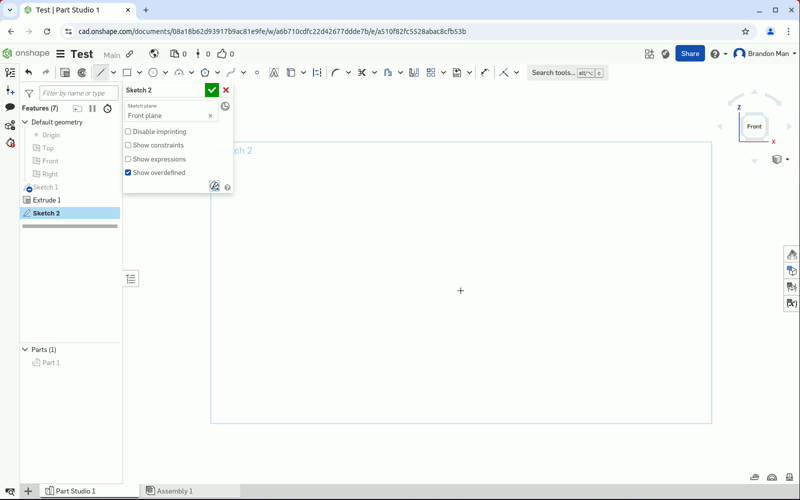
click(460, 290)
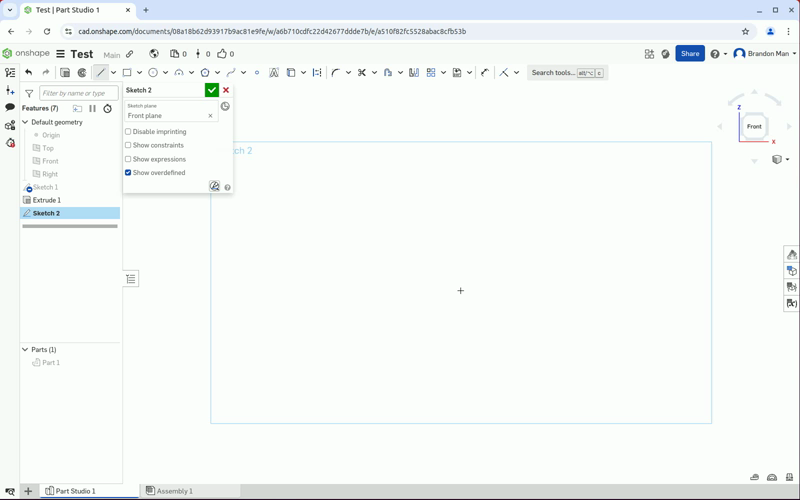
key_up(shift)
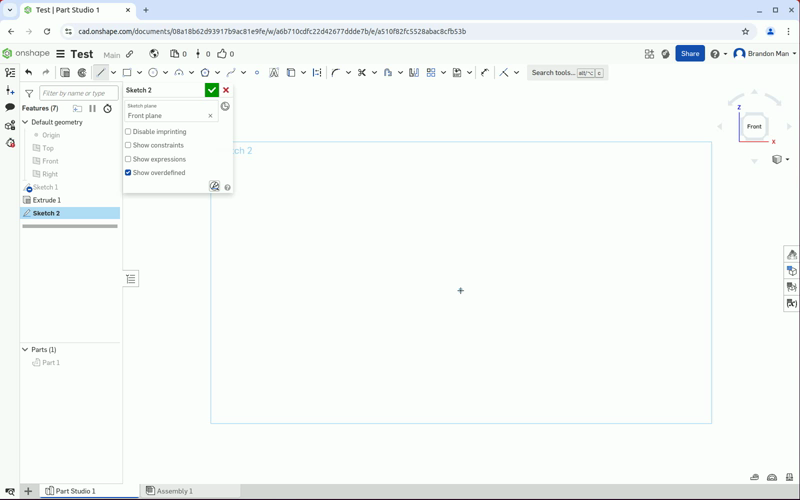
key_down(shift)
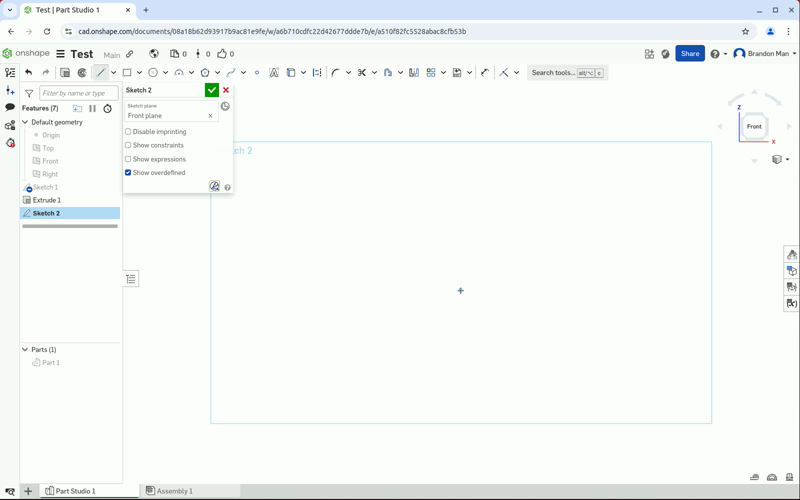
mouse_move(566, 290)
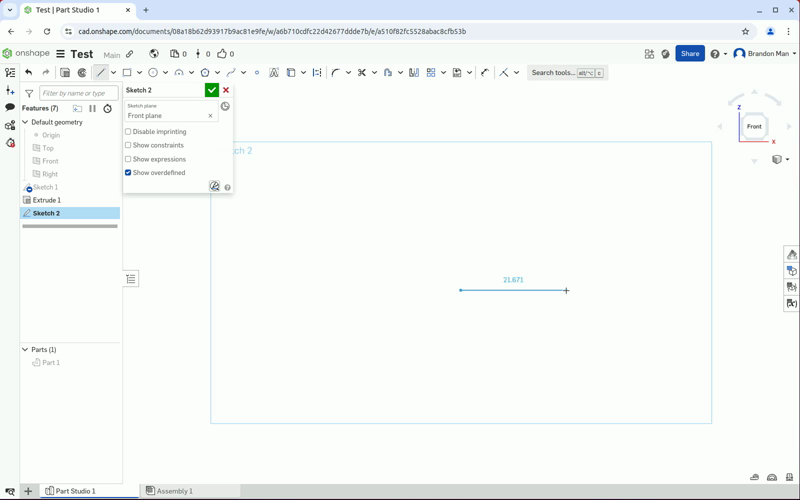
click(566, 290)
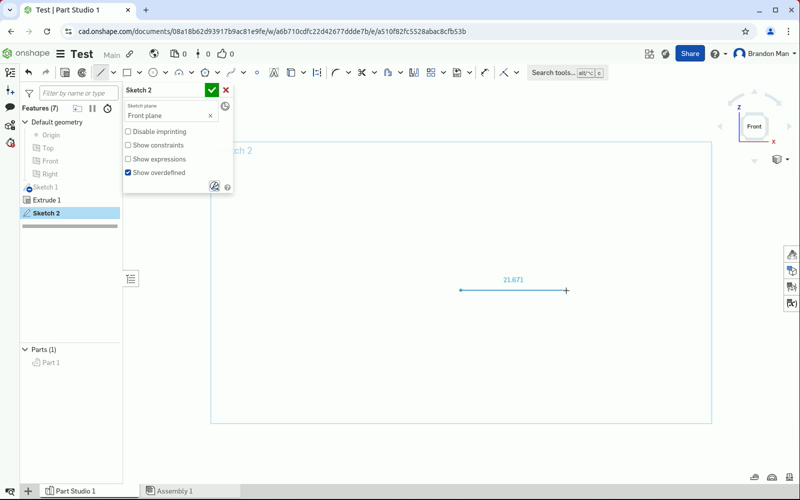
key_up(shift)
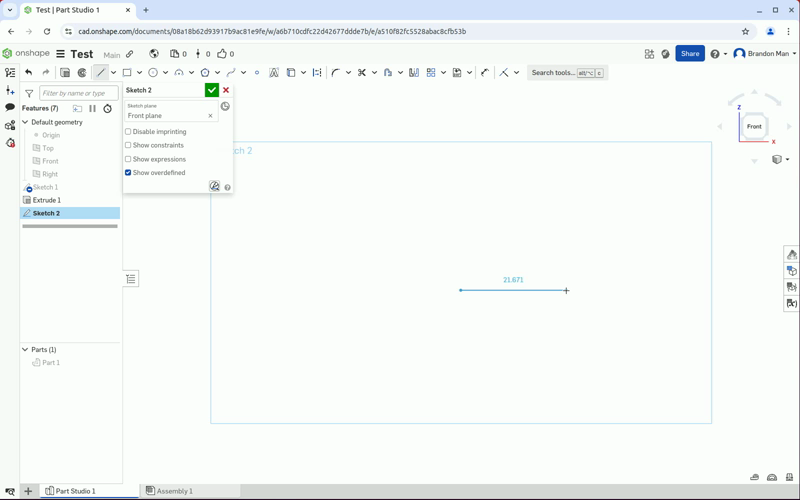
key(esc)
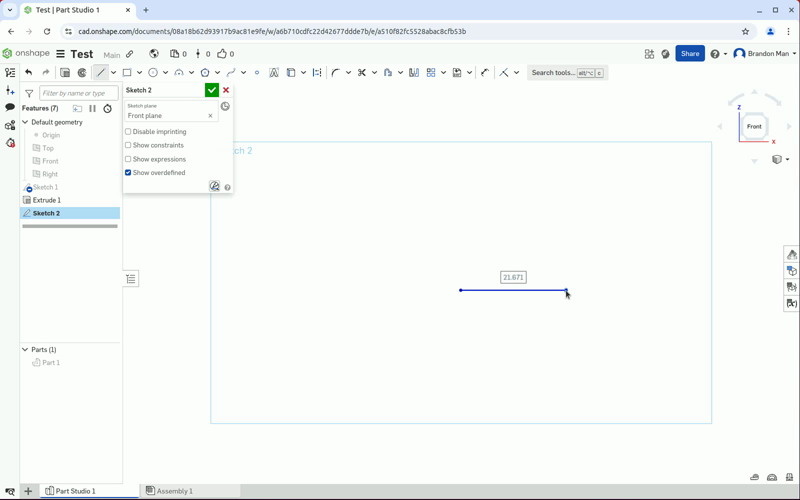
key(a)
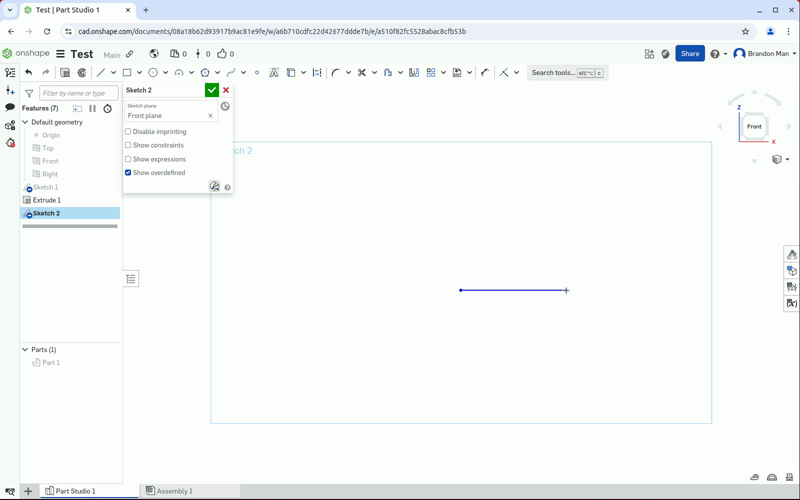
mouse_move(566, 290)
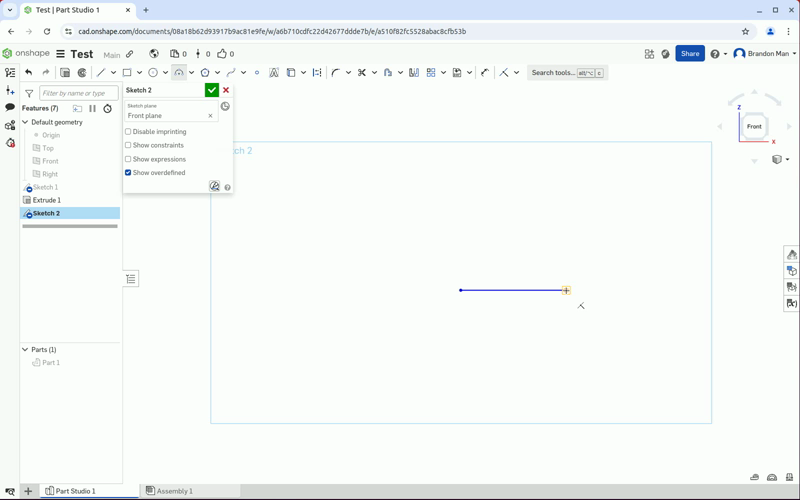
click(566, 290)
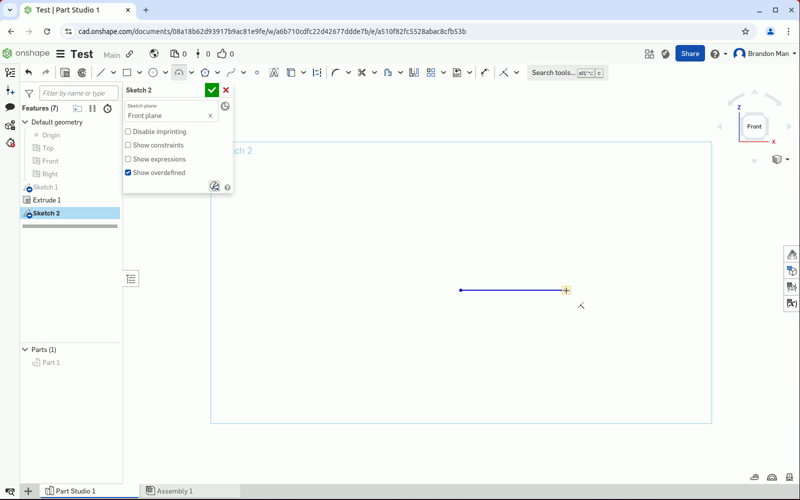
key_down(shift)
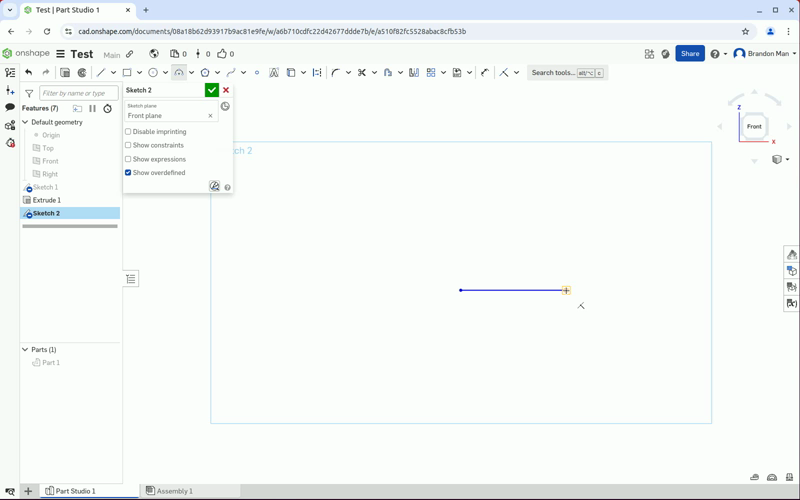
mouse_move(566, 276)
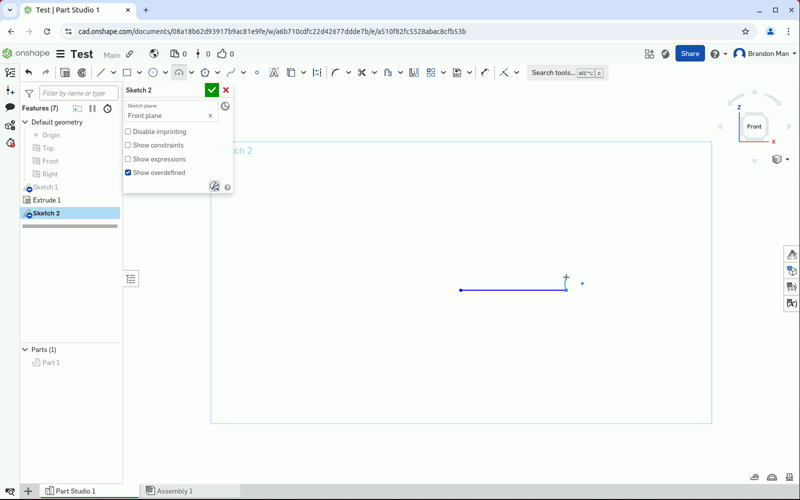
click(566, 276)
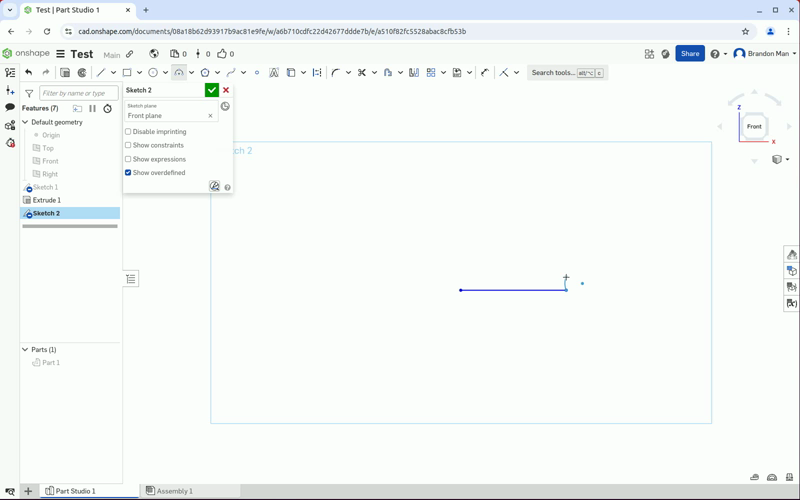
mouse_move(559, 283)
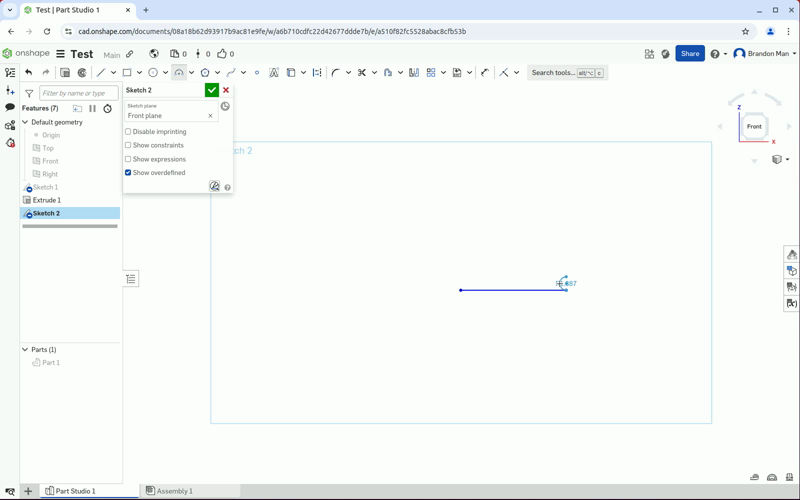
click(559, 283)
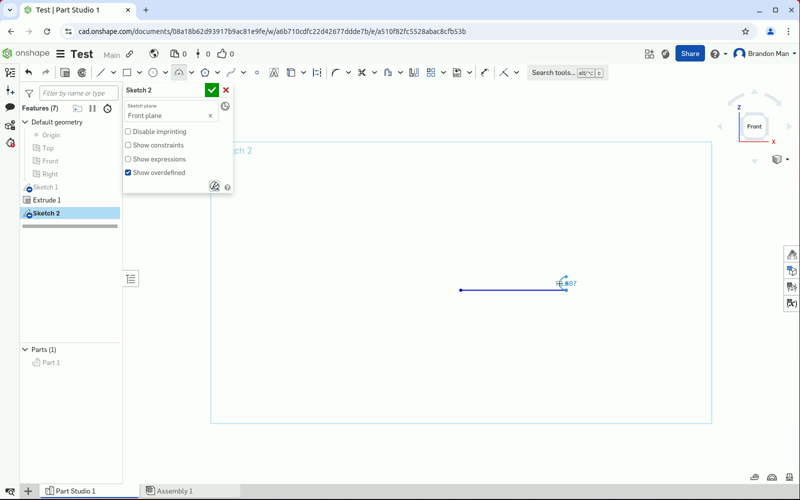
key_up(shift)
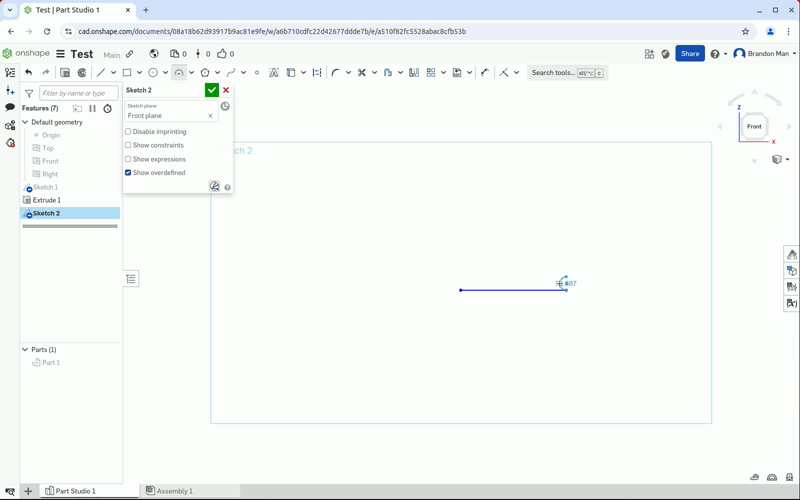
key(esc)
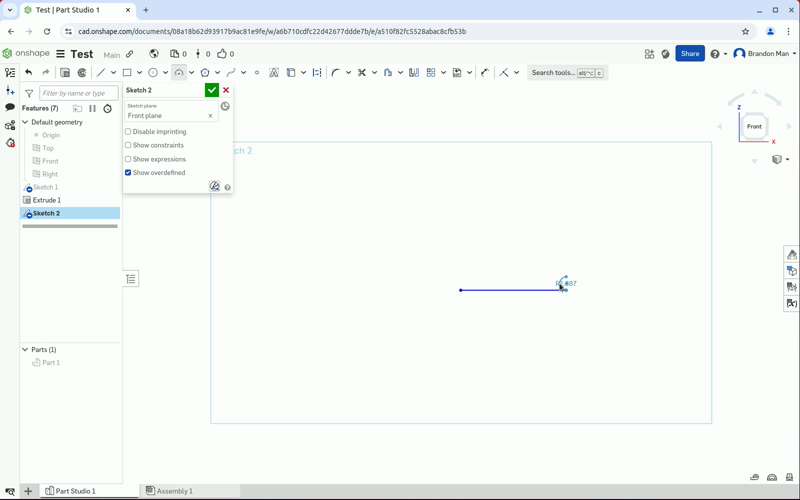
key(l)
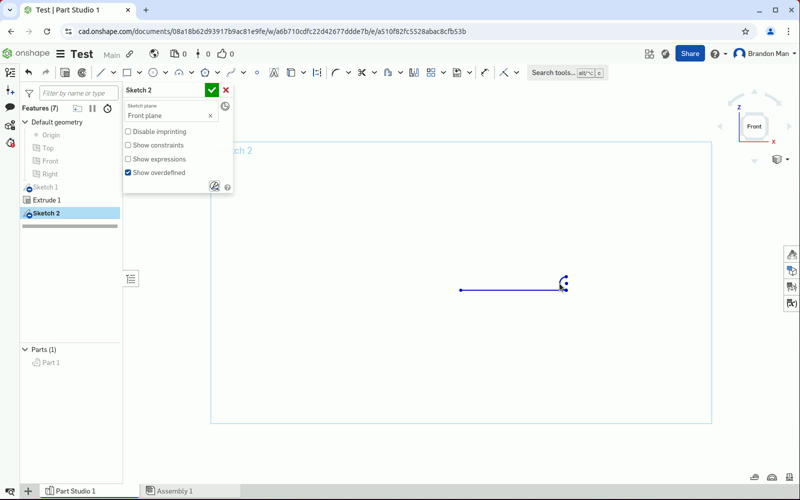
mouse_move(566, 276)
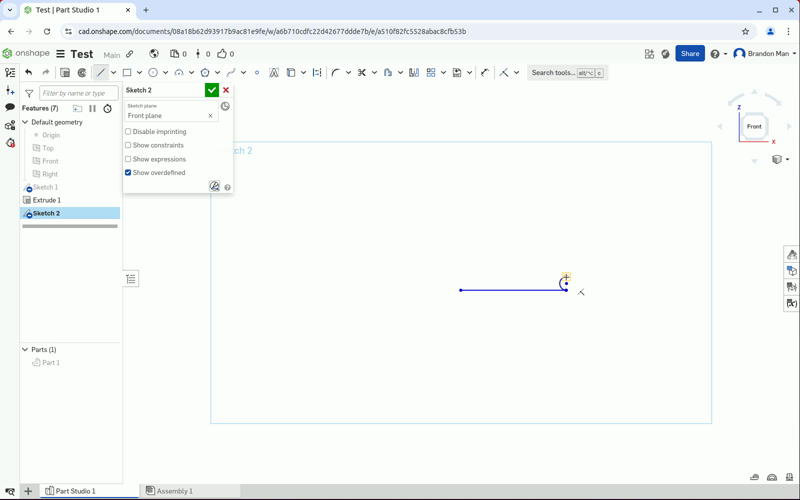
click(566, 276)
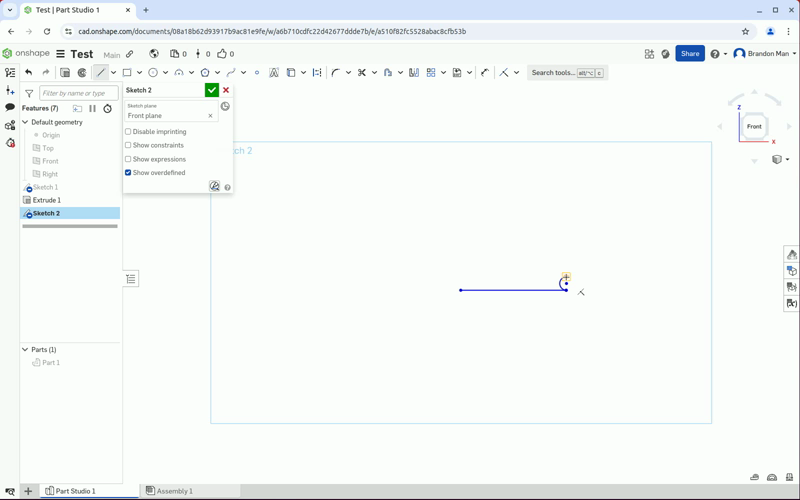
key_down(shift)
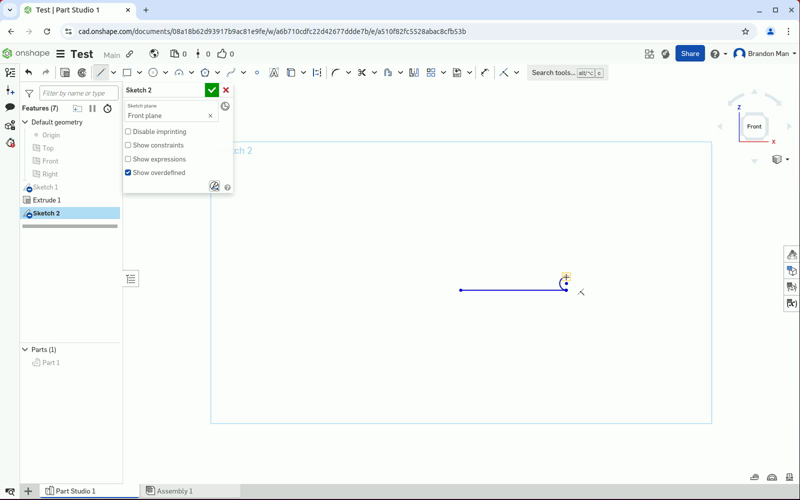
mouse_move(460, 276)
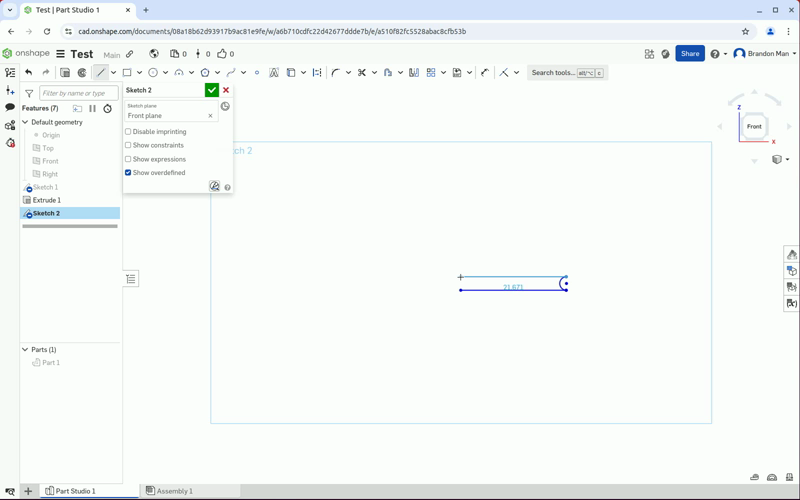
click(460, 276)
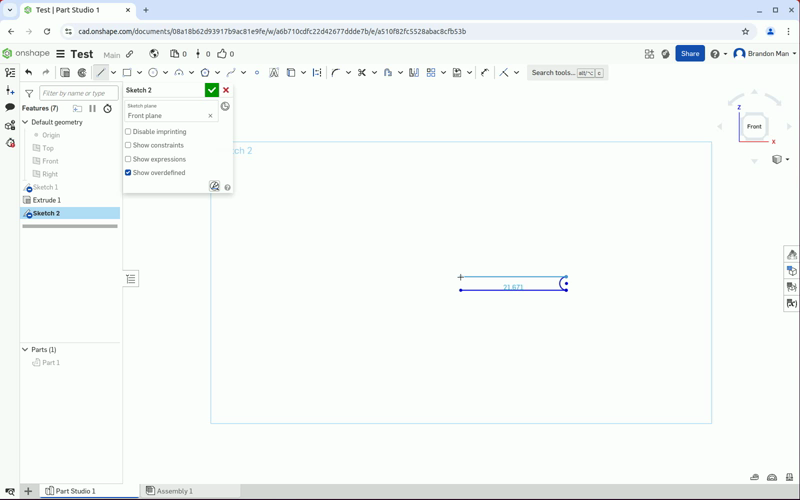
key_up(shift)
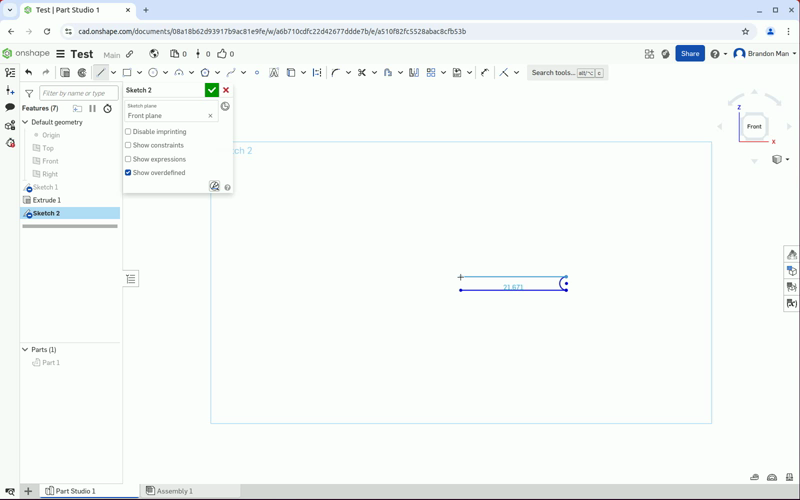
key(esc)
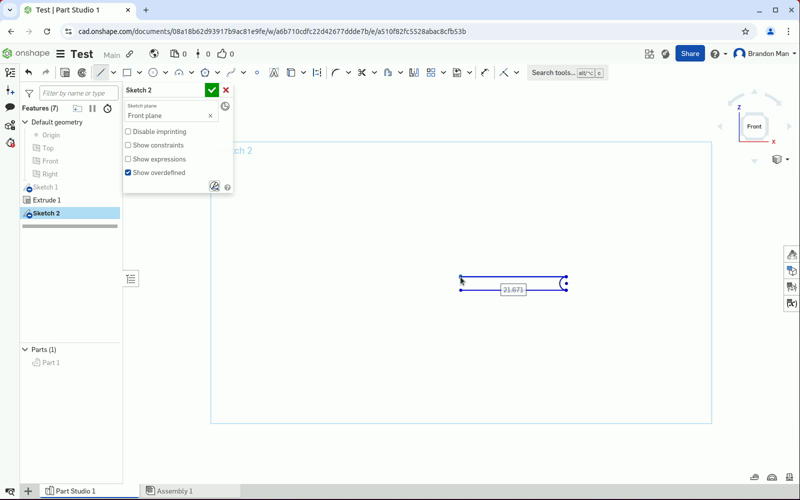
key(a)
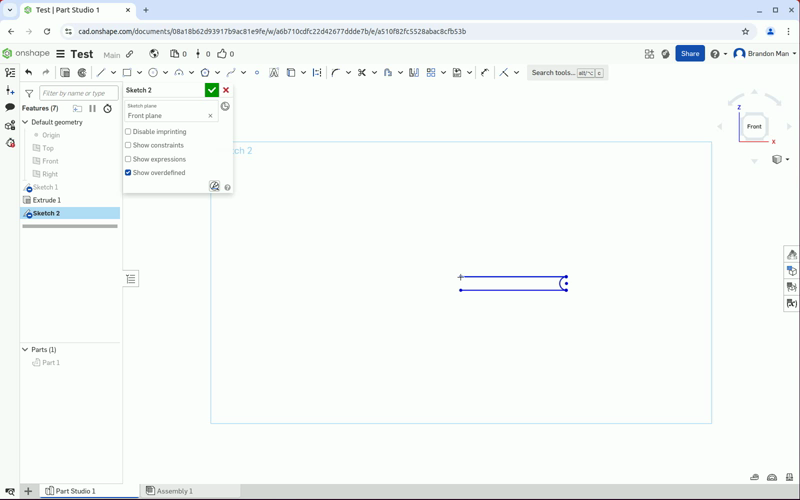
mouse_move(460, 276)
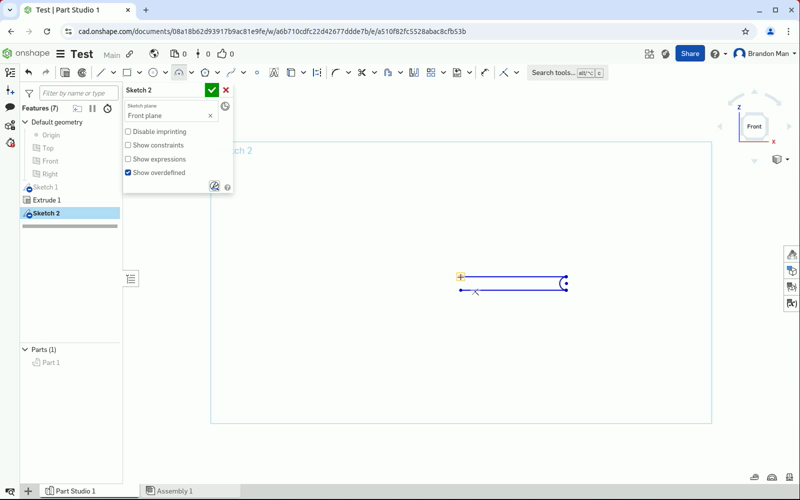
click(460, 276)
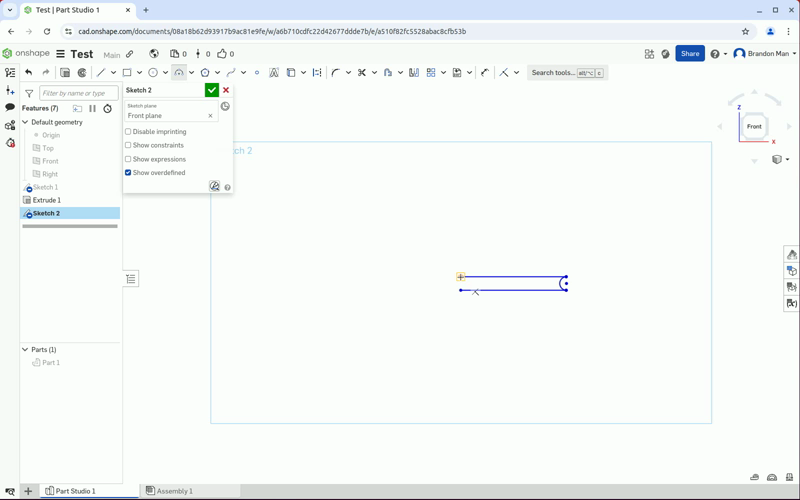
mouse_move(460, 290)
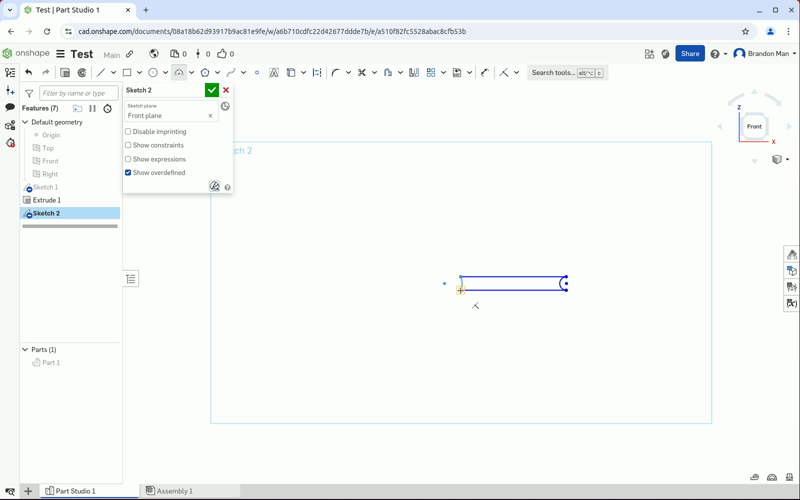
click(460, 290)
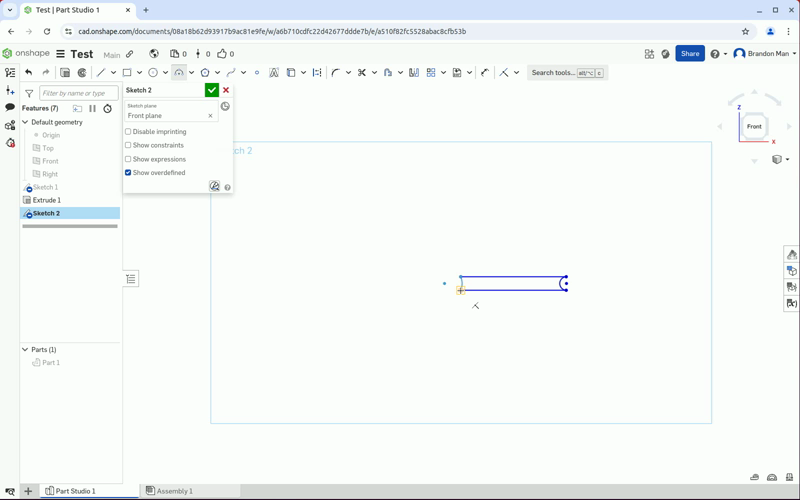
key_down(shift)
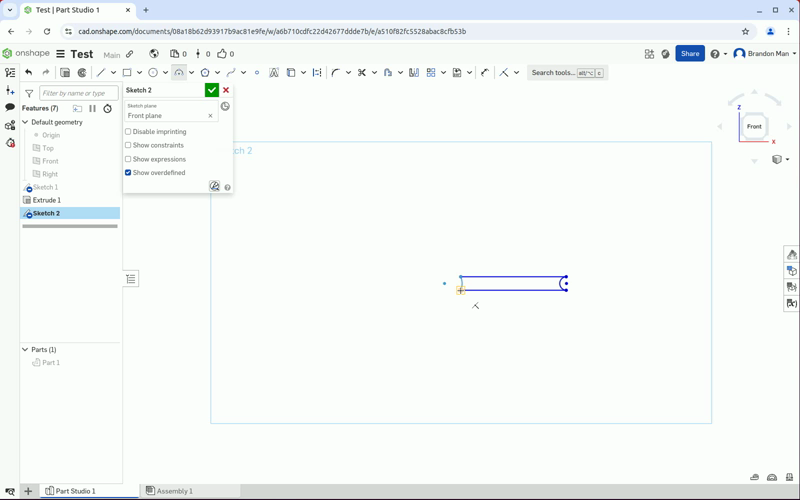
mouse_move(467, 283)
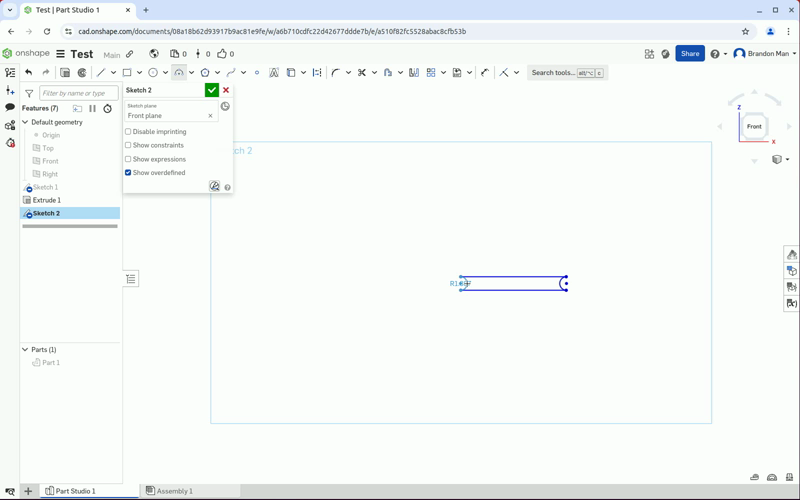
click(467, 283)
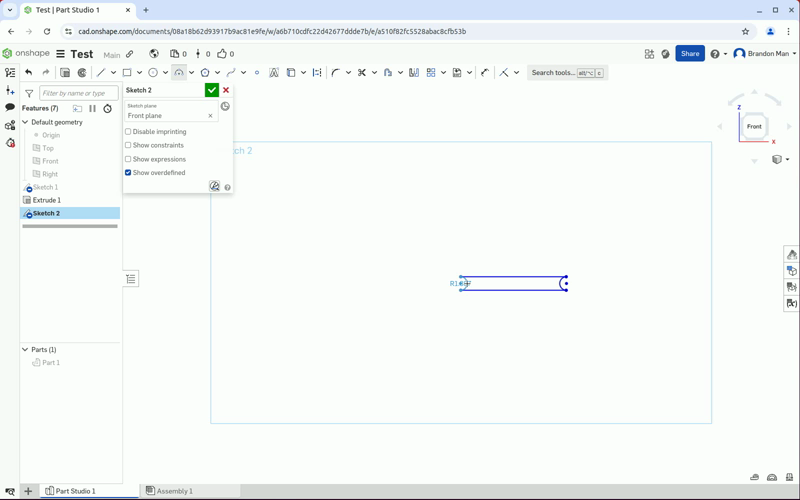
key_up(shift)
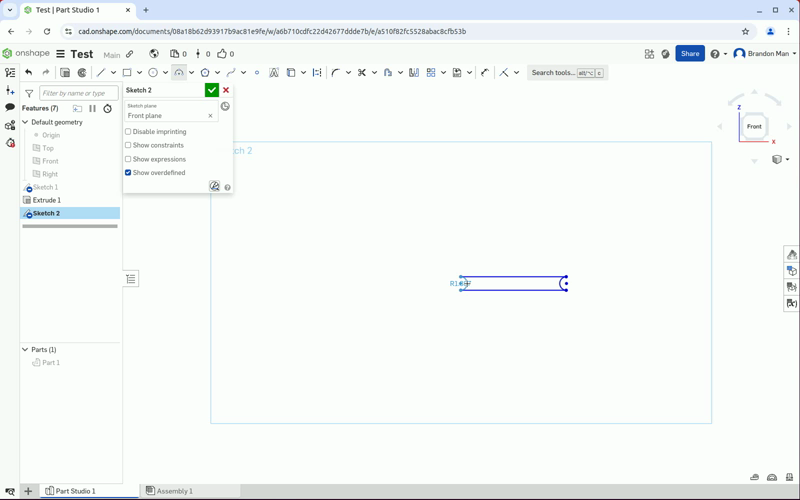
key(esc)
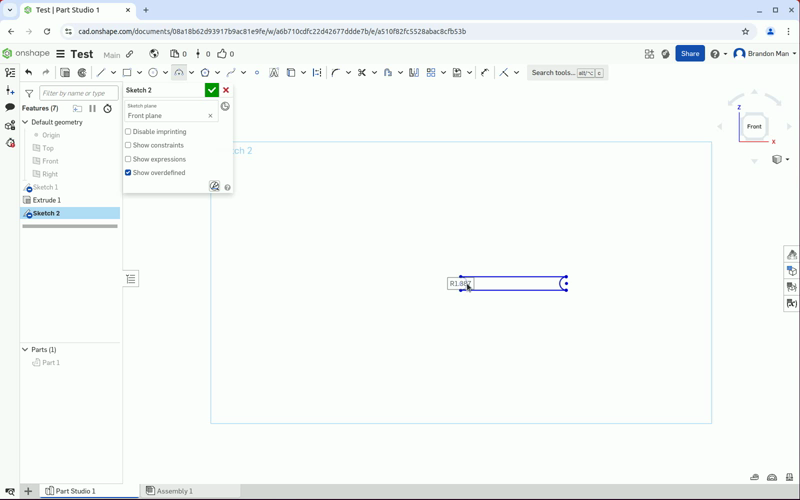
mouse_move(540, 282)
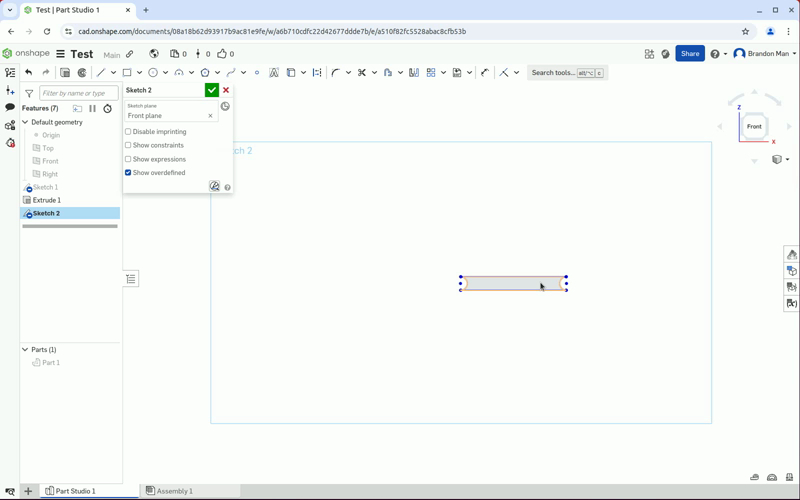
scroll(6)
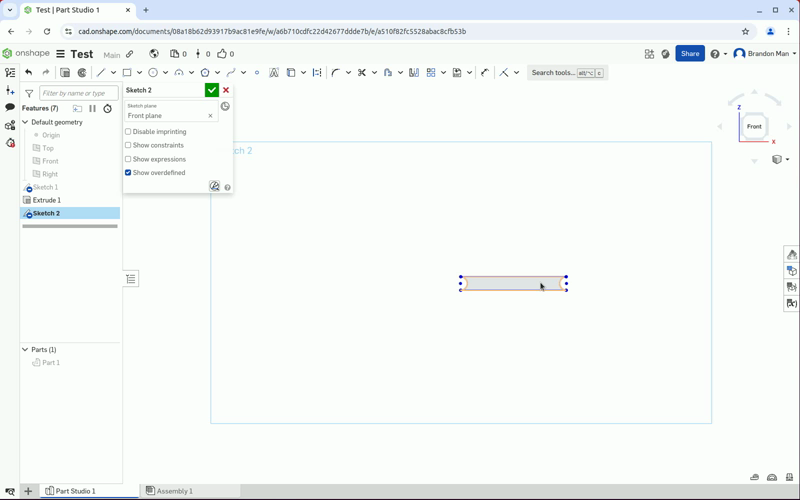
scroll(6)
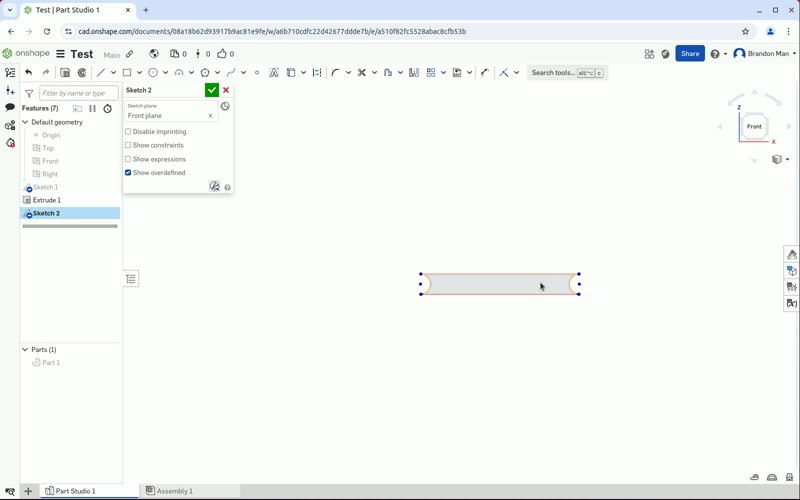
scroll(6)
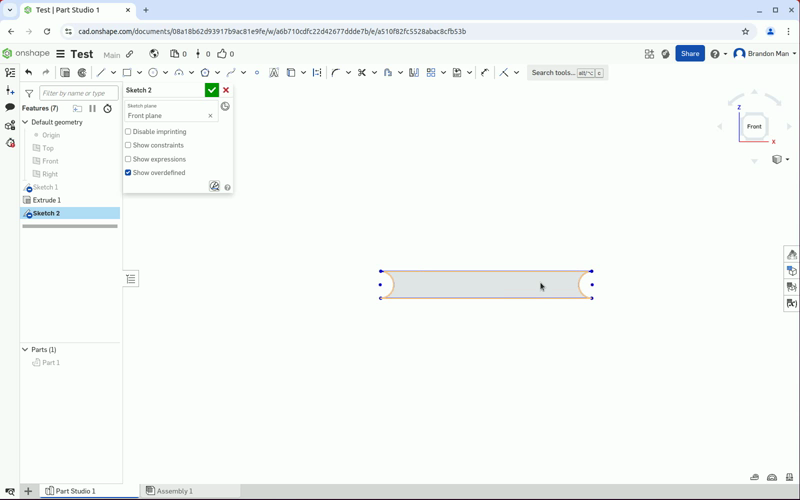
scroll(6)
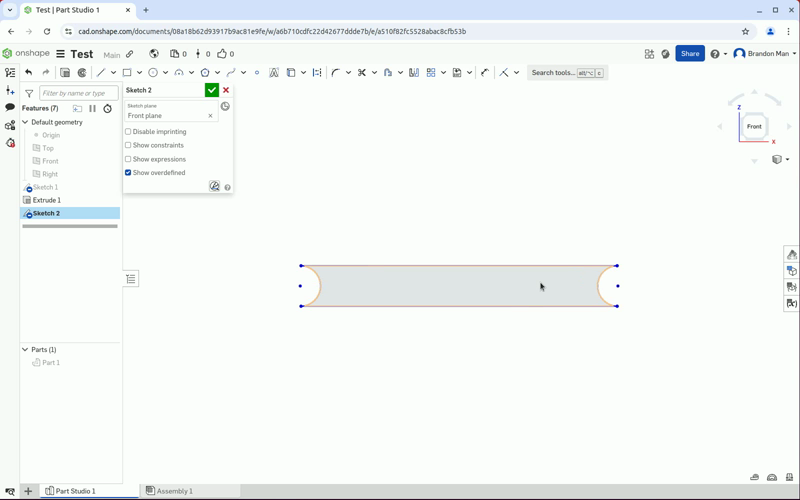
scroll(6)
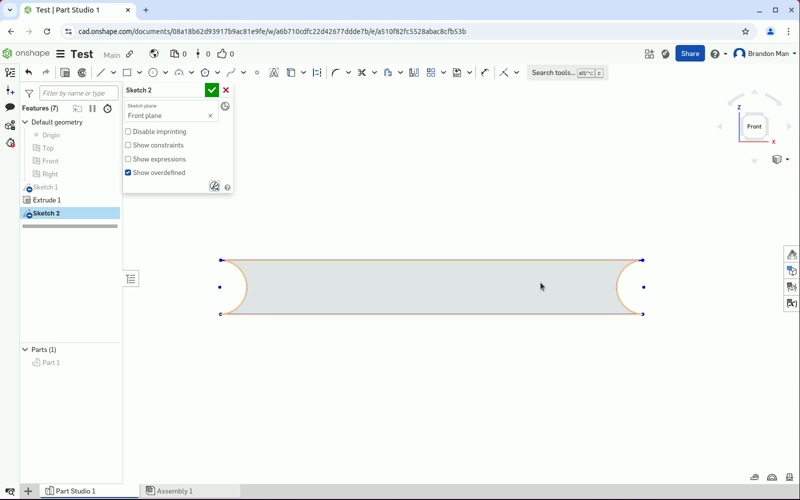
scroll(6)
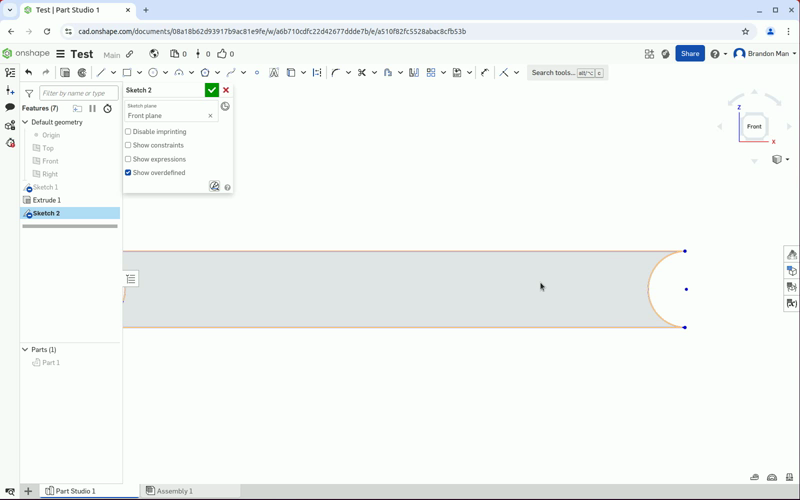
scroll(6)
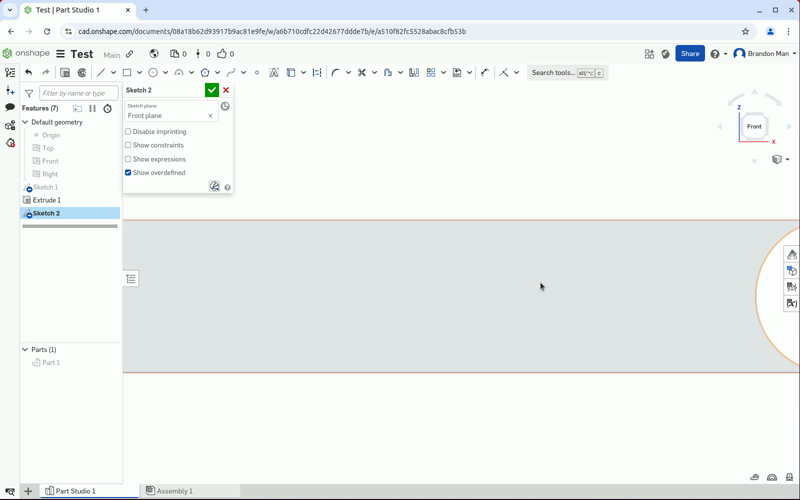
click(540, 282)
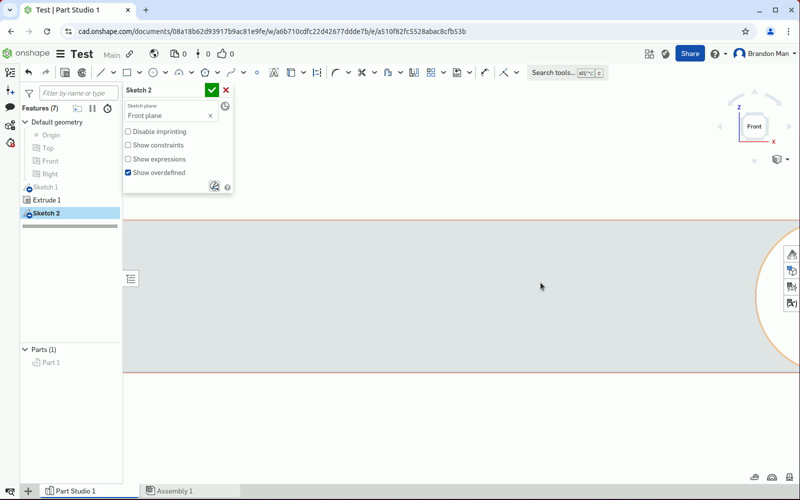
scroll(-6)
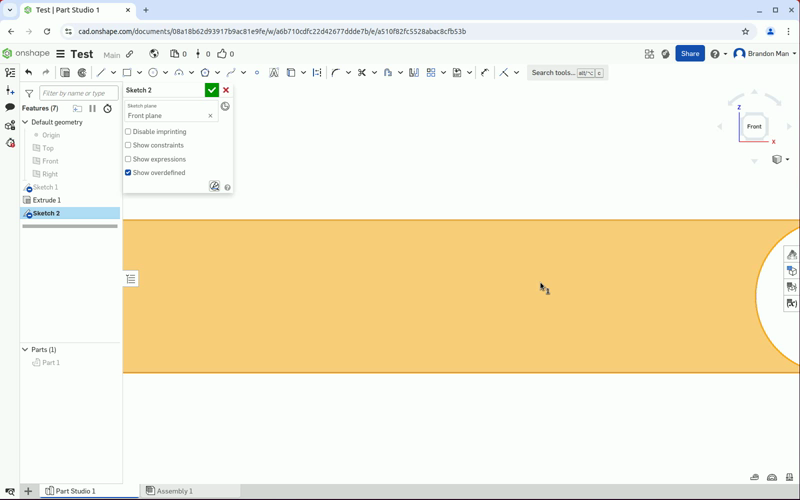
scroll(-6)
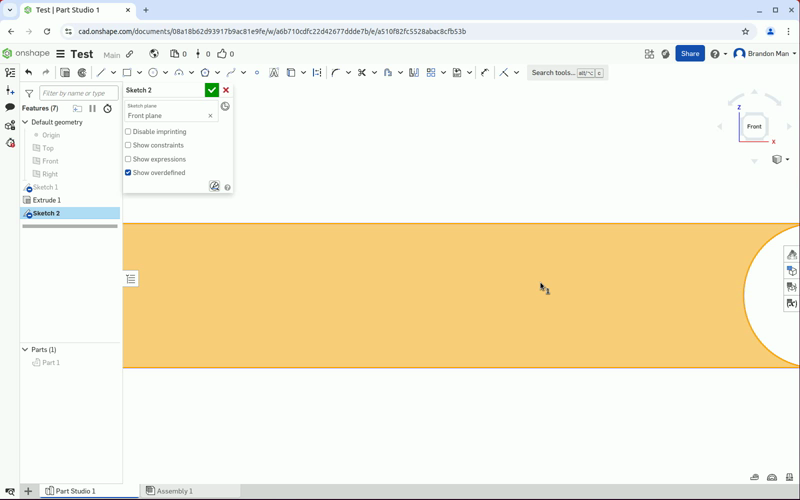
scroll(-6)
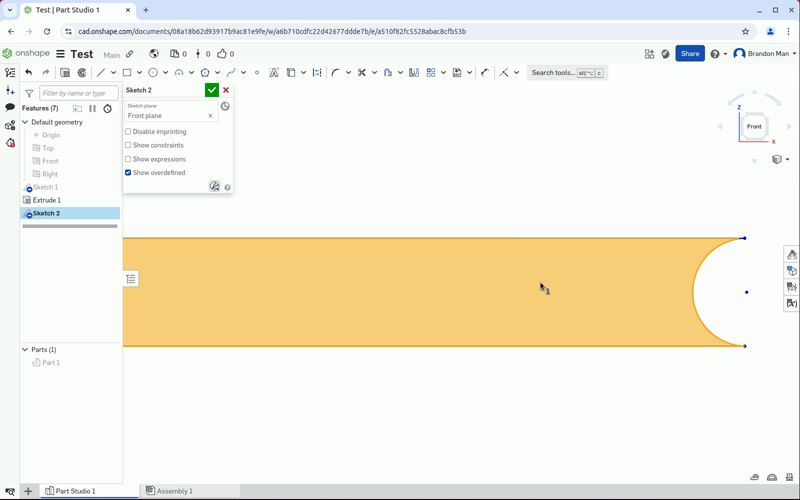
scroll(-6)
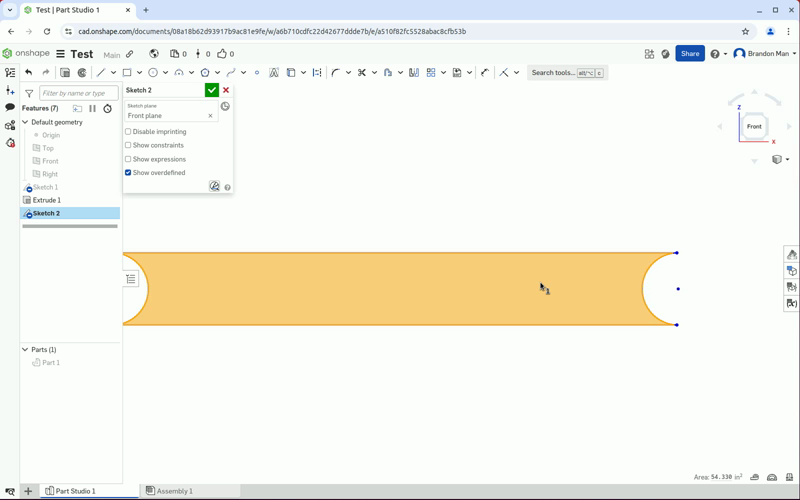
scroll(-6)
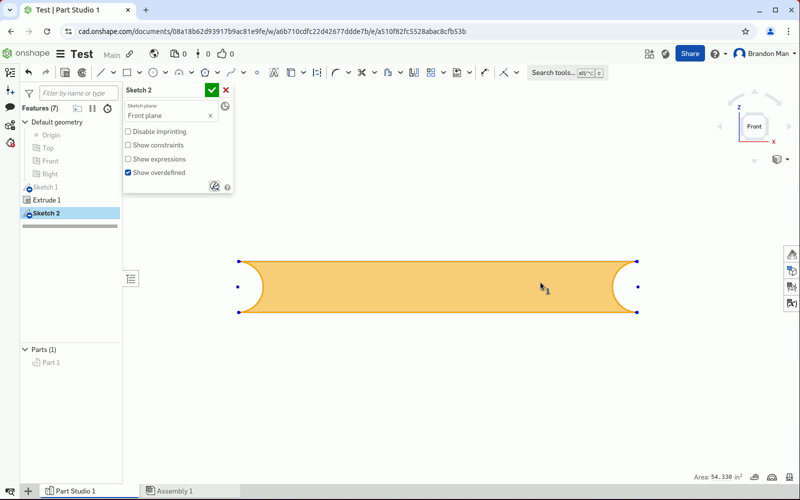
scroll(-6)
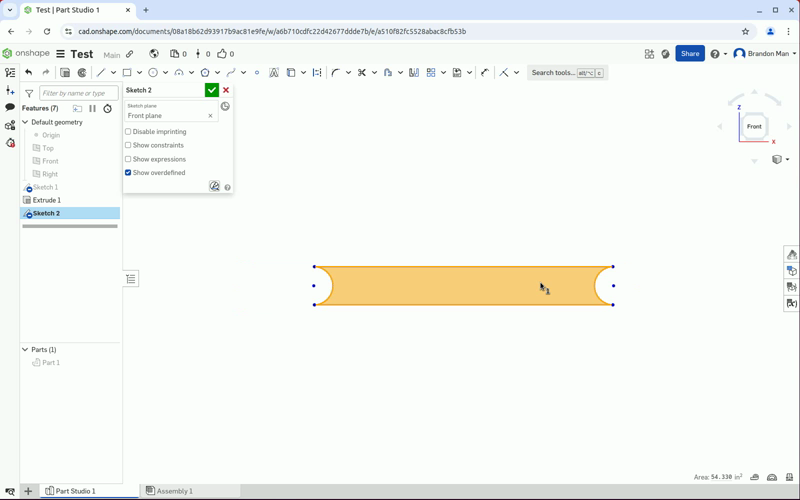
scroll(-6)
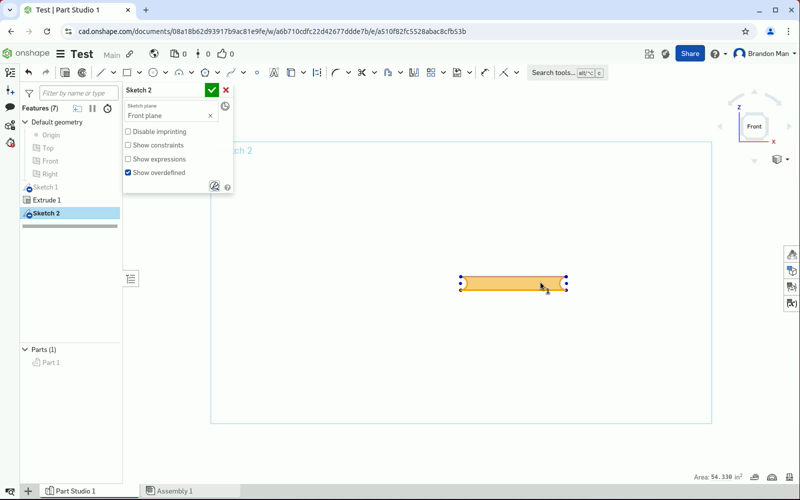
mouse_move(73, 352)
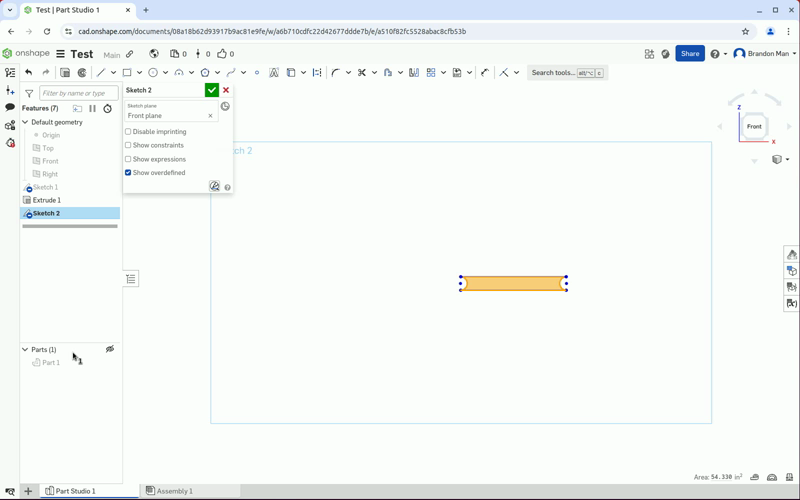
key(shift+y)
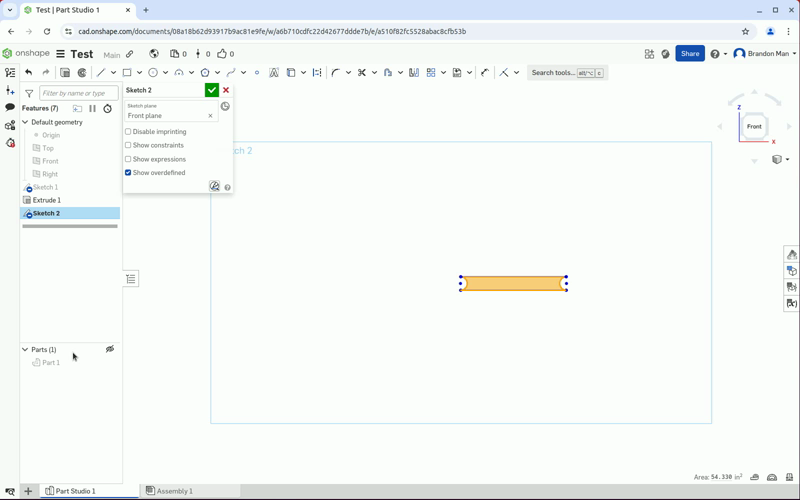
key(shift+e)
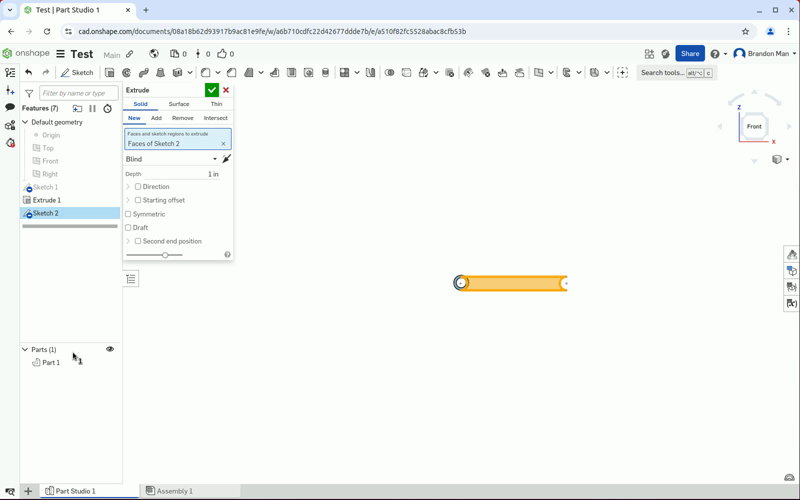
mouse_move(143, 106)
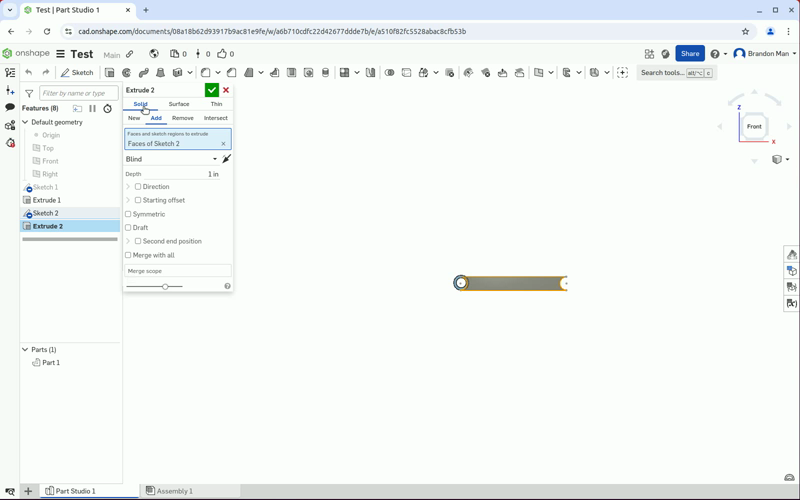
click(143, 106)
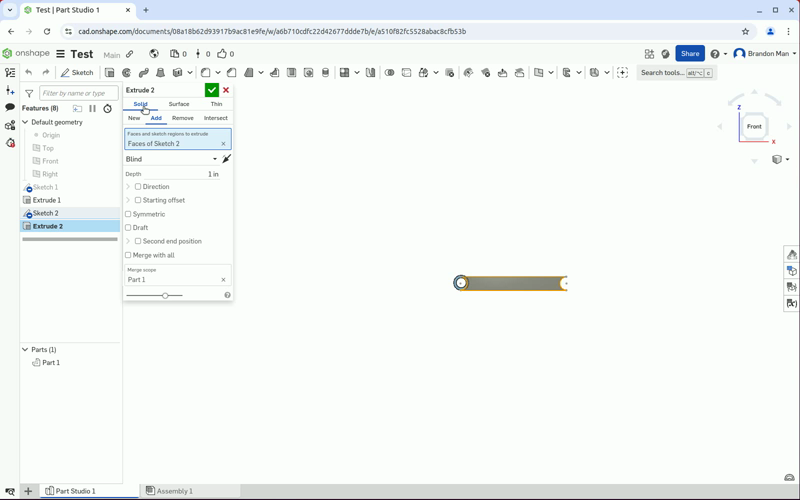
mouse_move(137, 120)
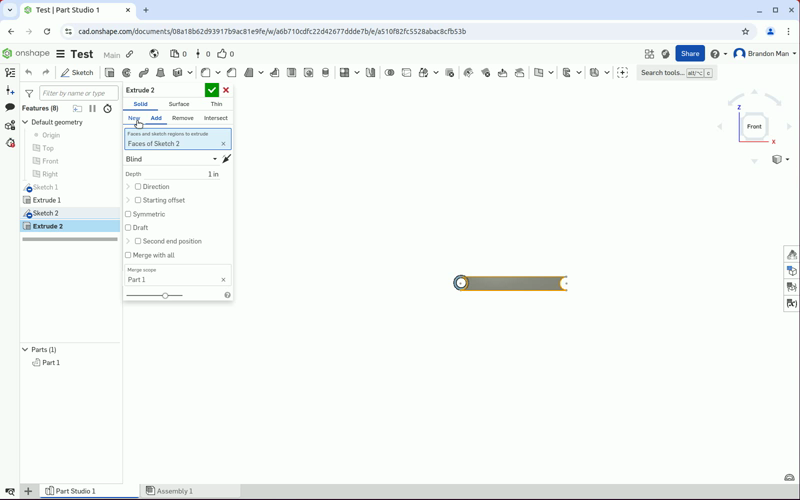
click(137, 120)
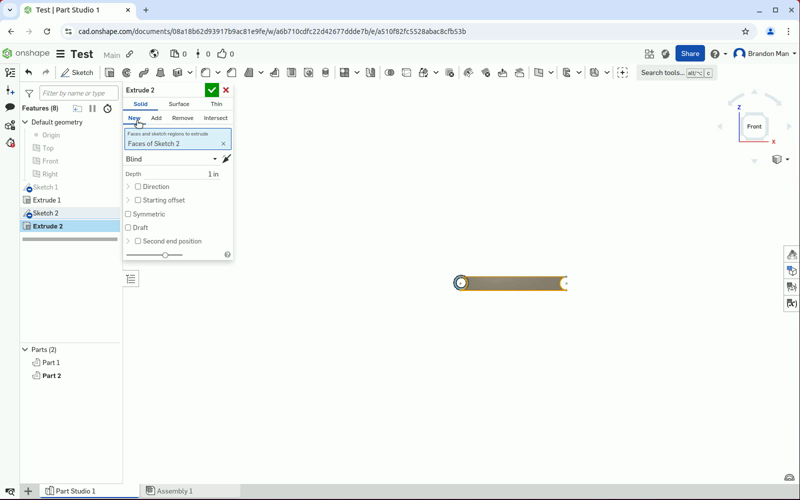
key(tab, 4)
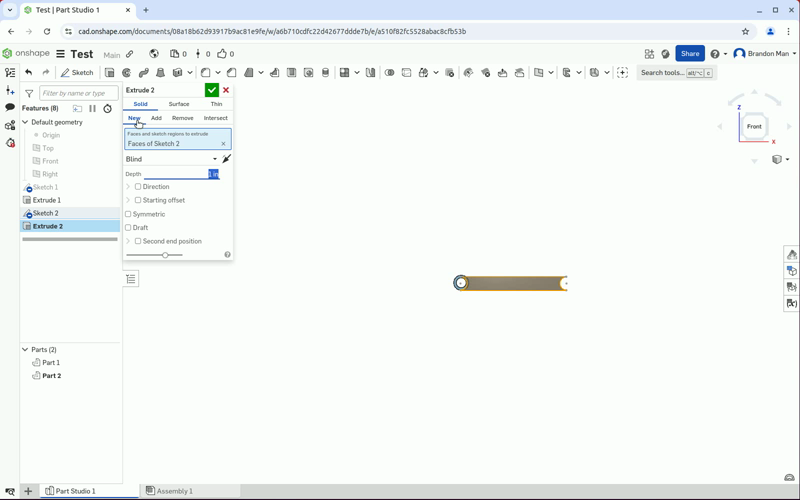
text(1.685)
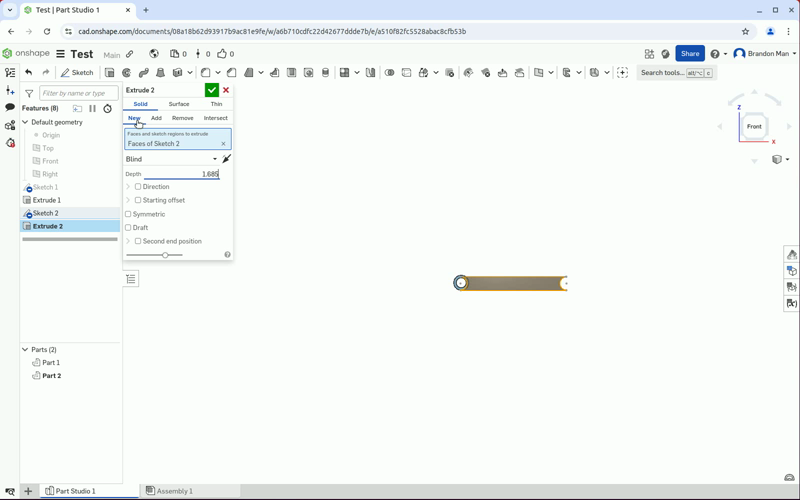
key(enter)
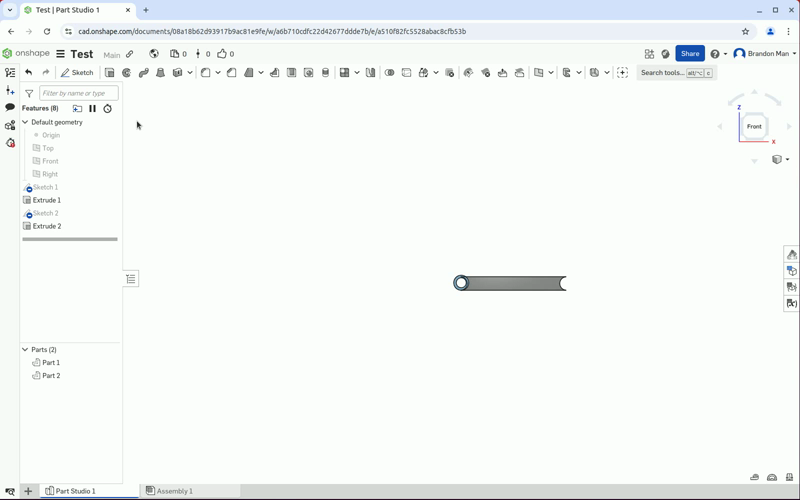
key(shift+h)
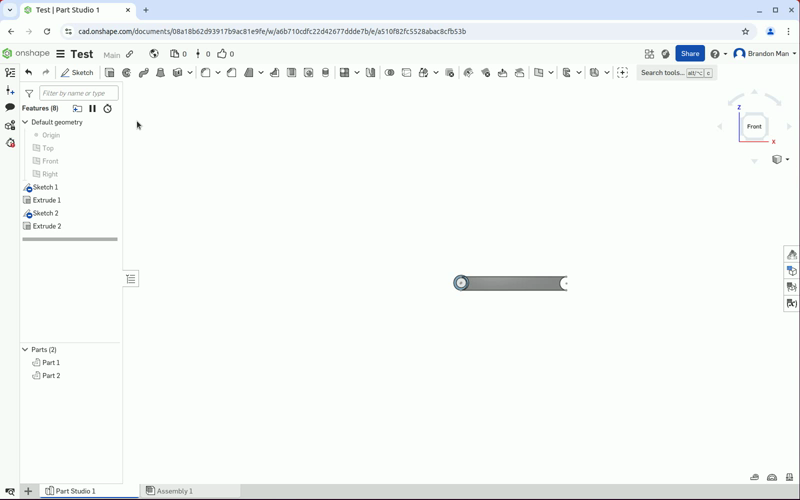
key(shift+h)
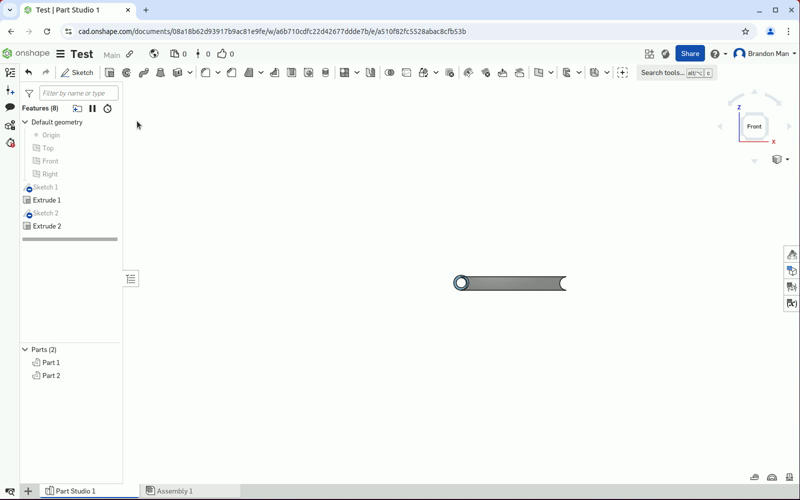
mouse_move(73, 189)
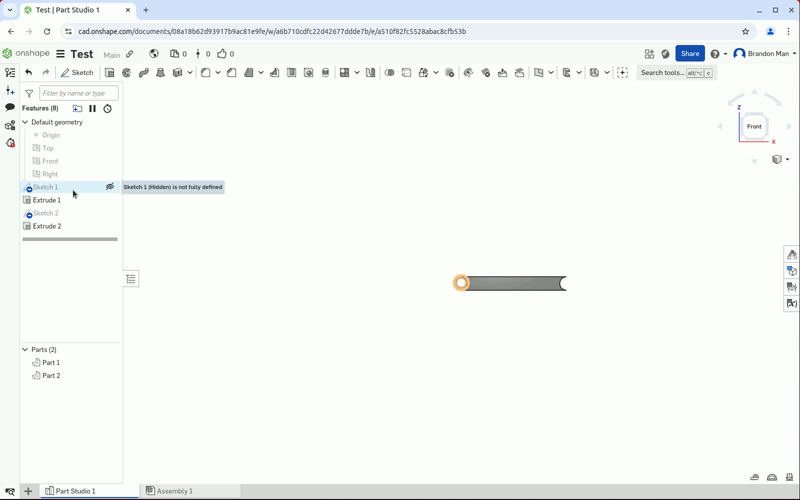
click(73, 189)
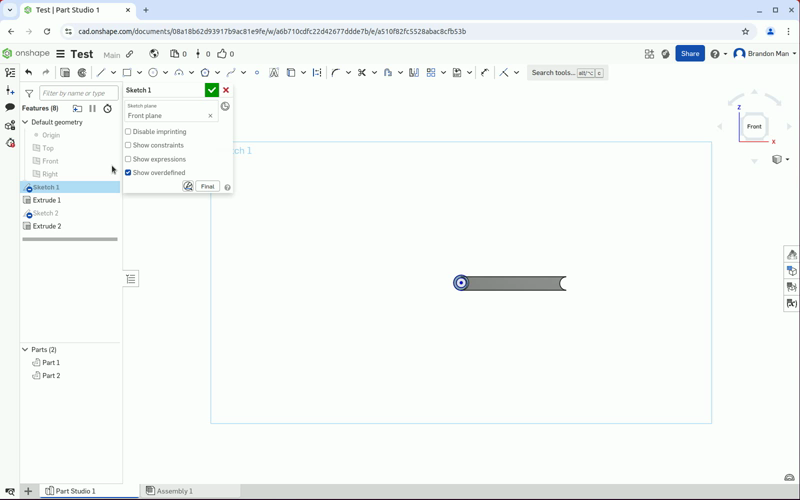
mouse_move(229, 92)
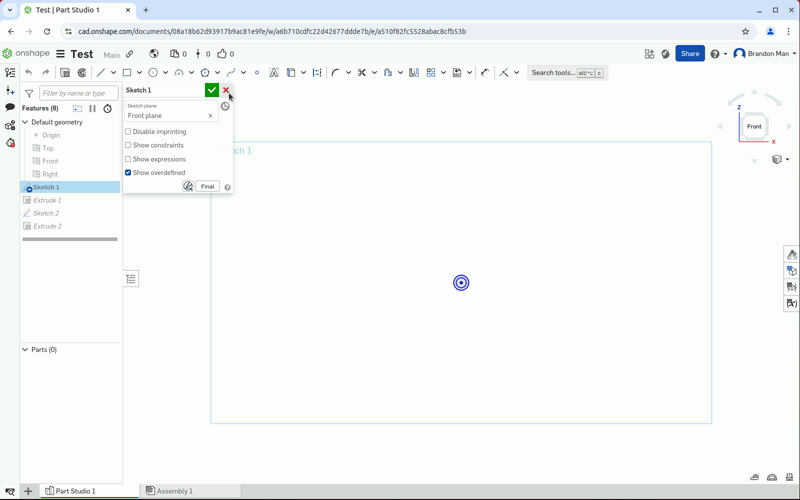
click(229, 92)
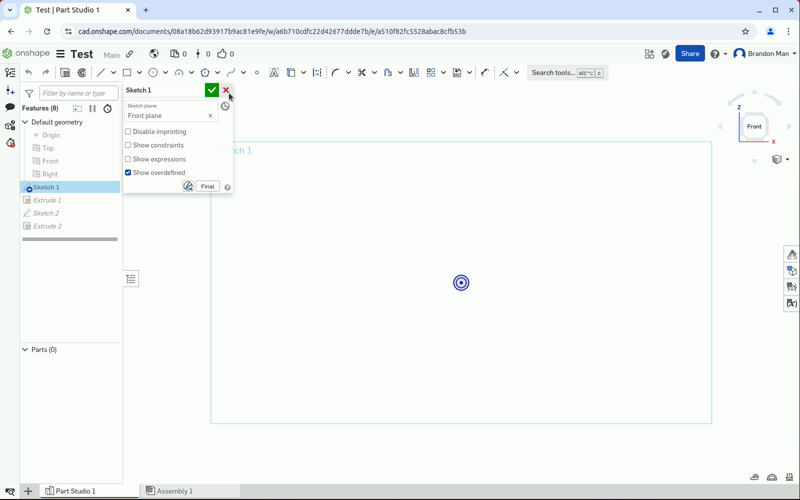
key(shift+s)
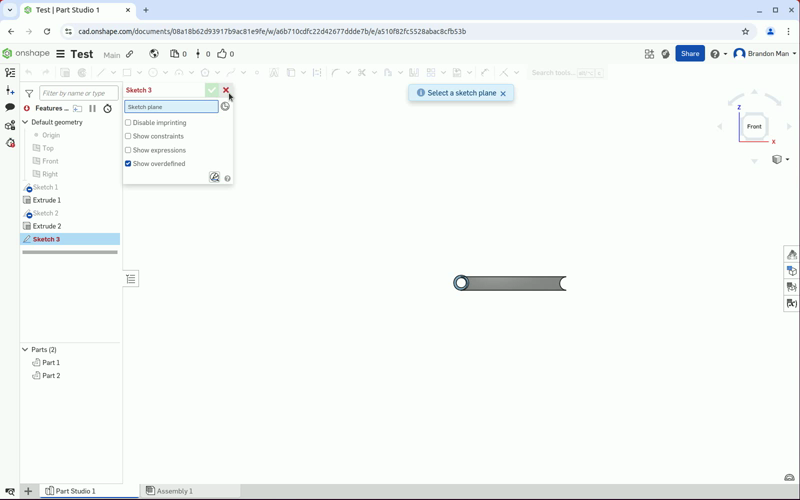
mouse_move(73, 163)
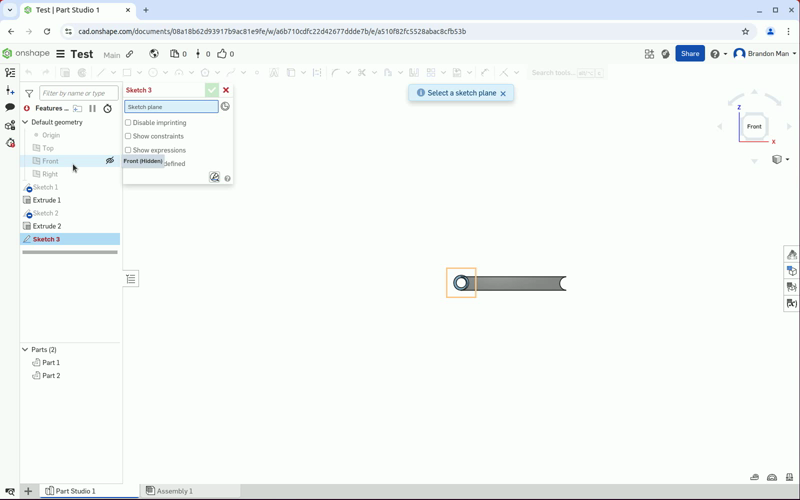
click(73, 163)
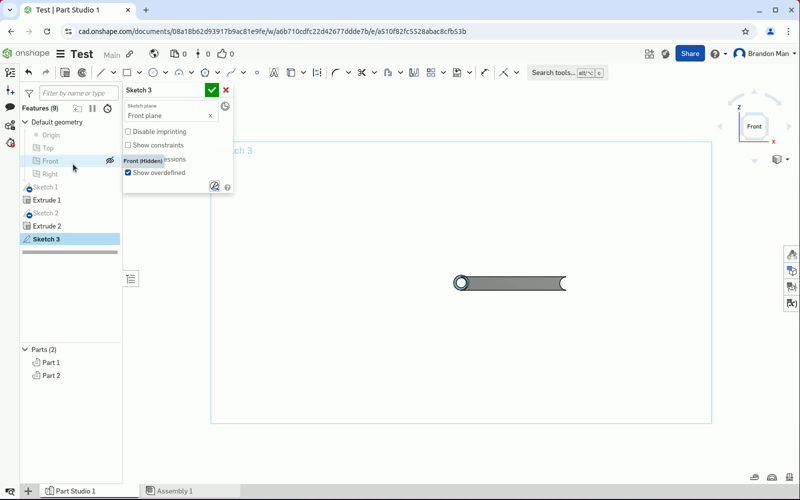
mouse_move(73, 352)
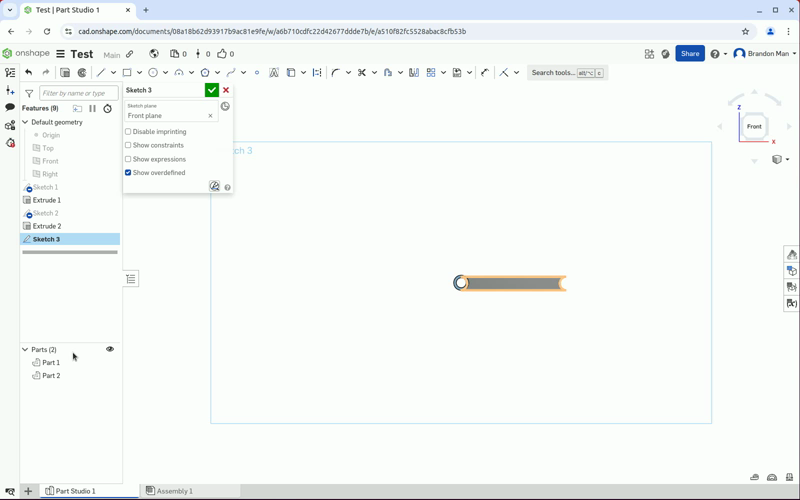
key(y)
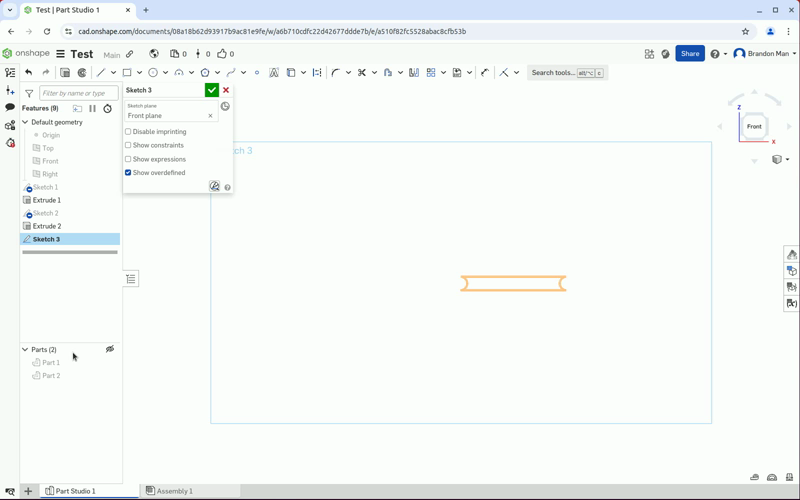
key(c)
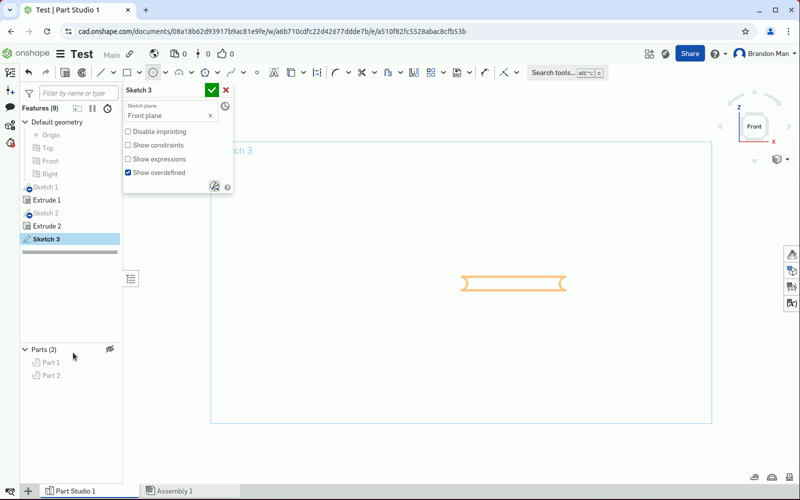
key_down(shift)
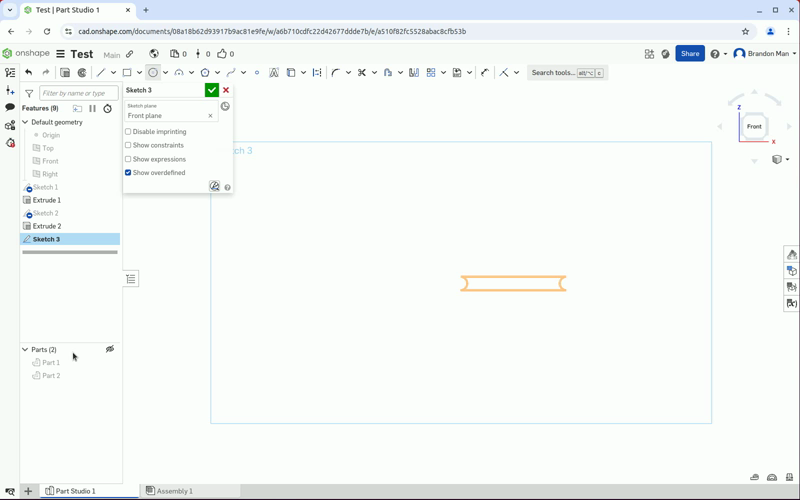
mouse_move(566, 282)
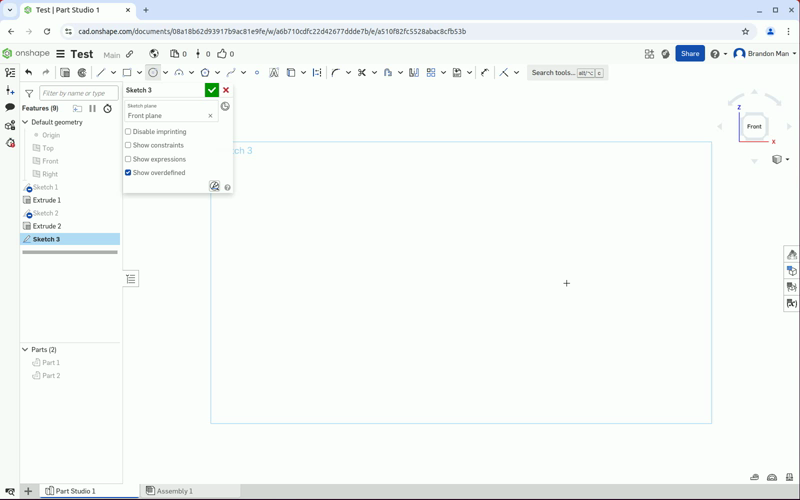
click(566, 282)
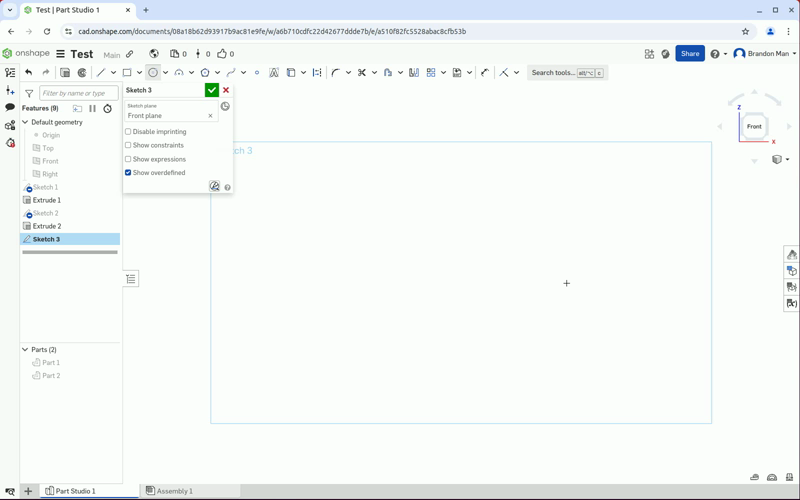
key_up(shift)
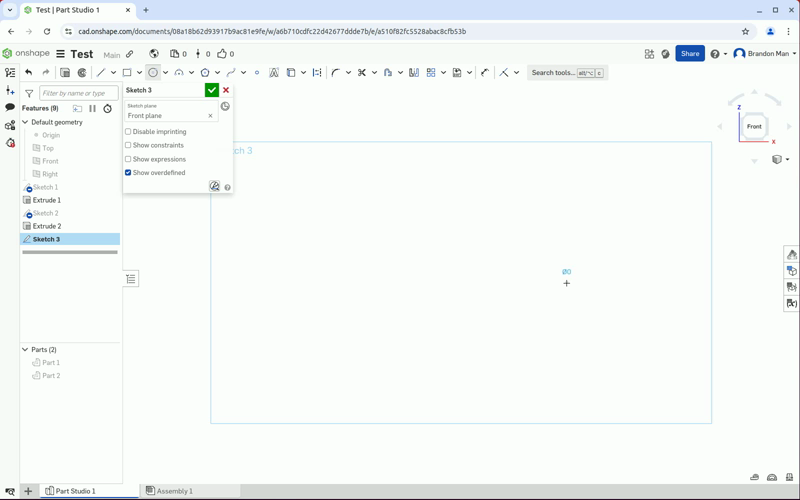
mouse_move(574, 282)
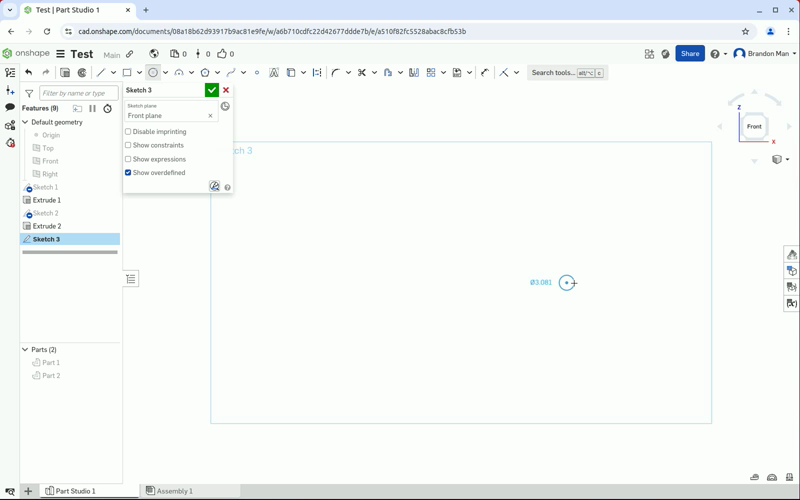
click(574, 282)
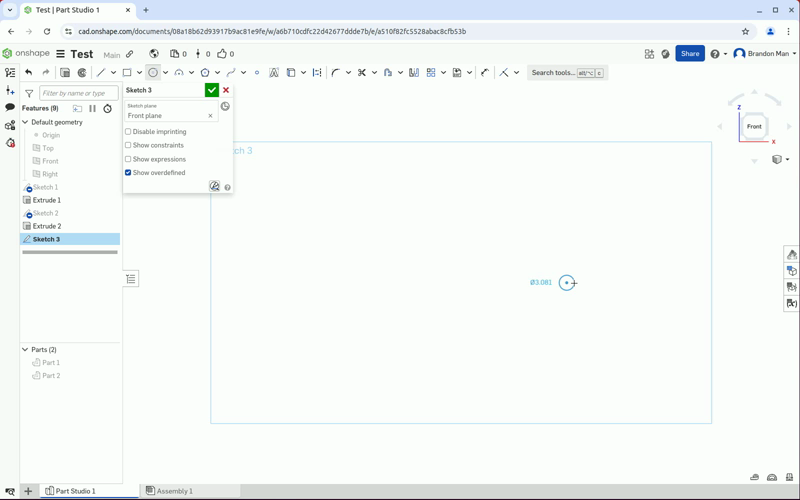
key(esc)
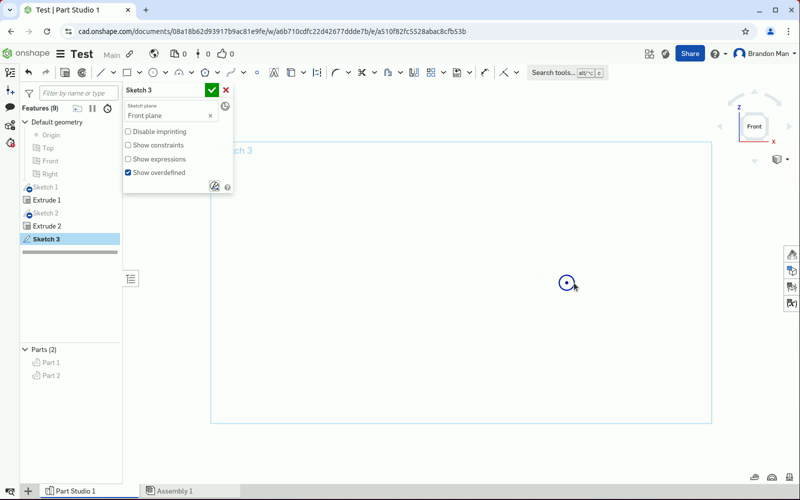
key(c)
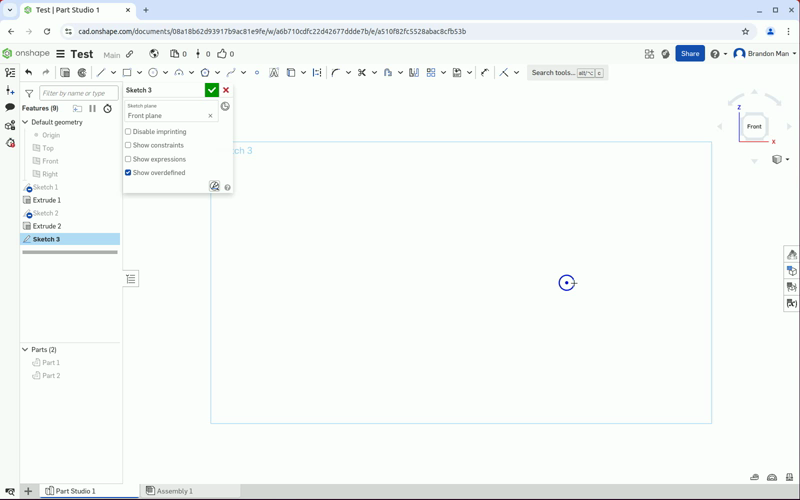
key_down(shift)
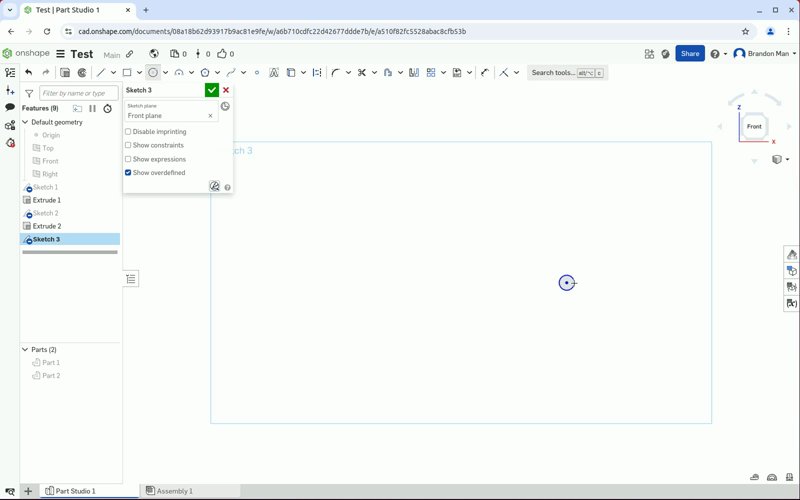
mouse_move(566, 282)
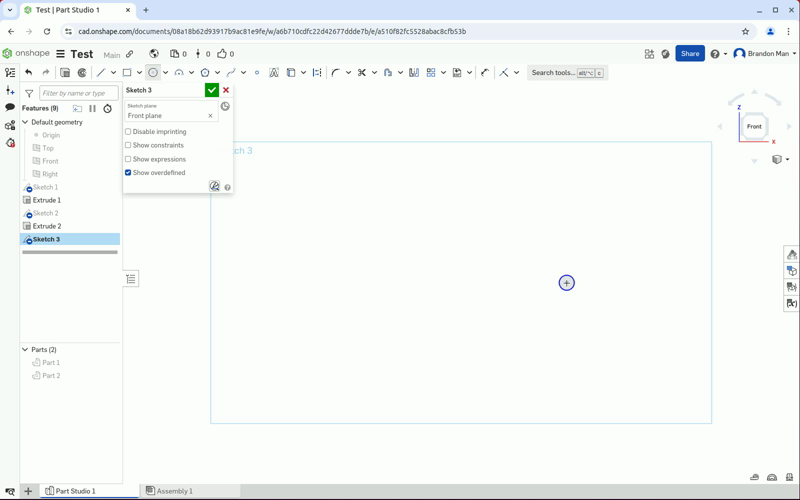
click(566, 282)
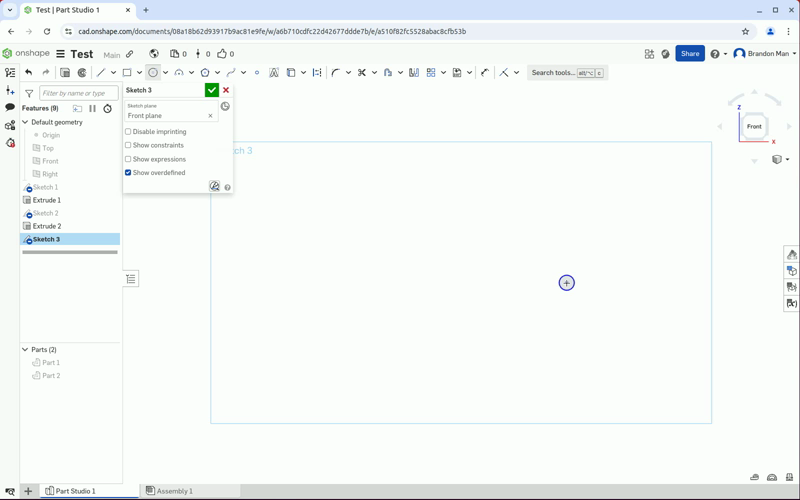
key_up(shift)
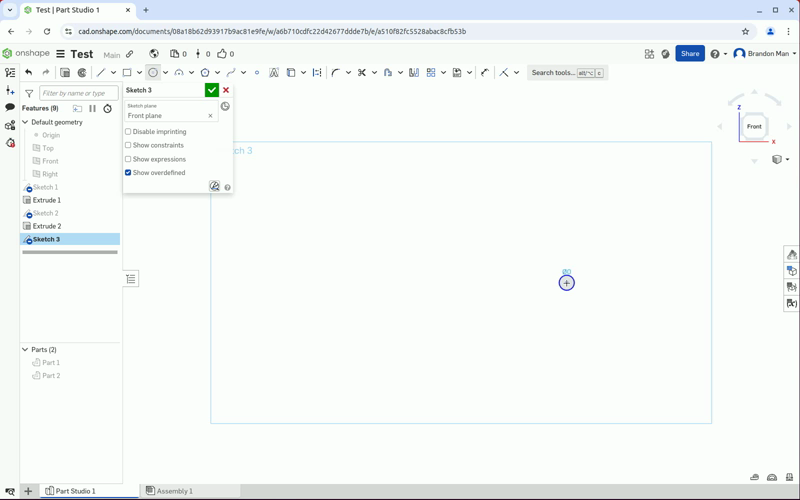
mouse_move(571, 282)
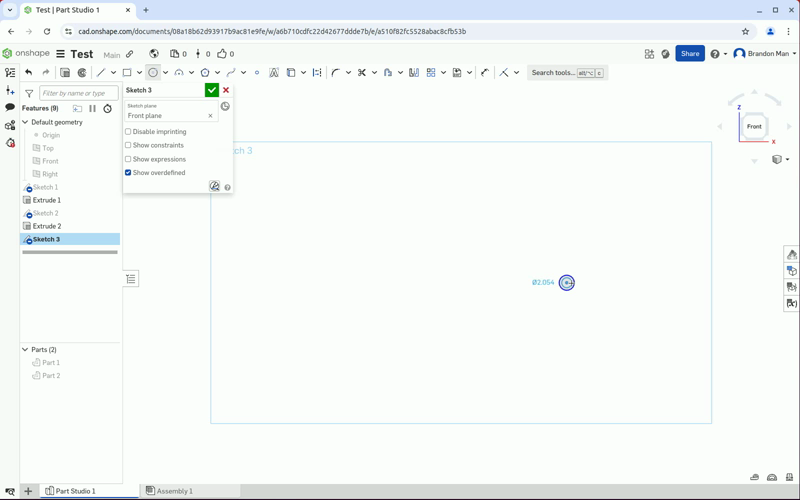
scroll(6)
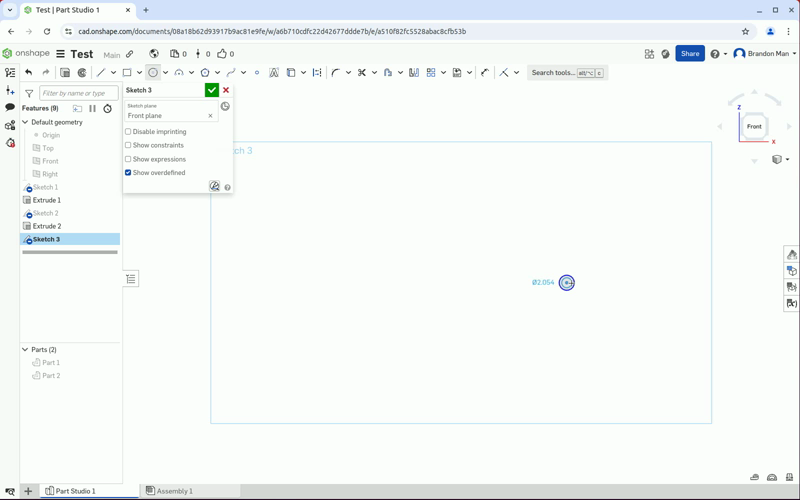
scroll(6)
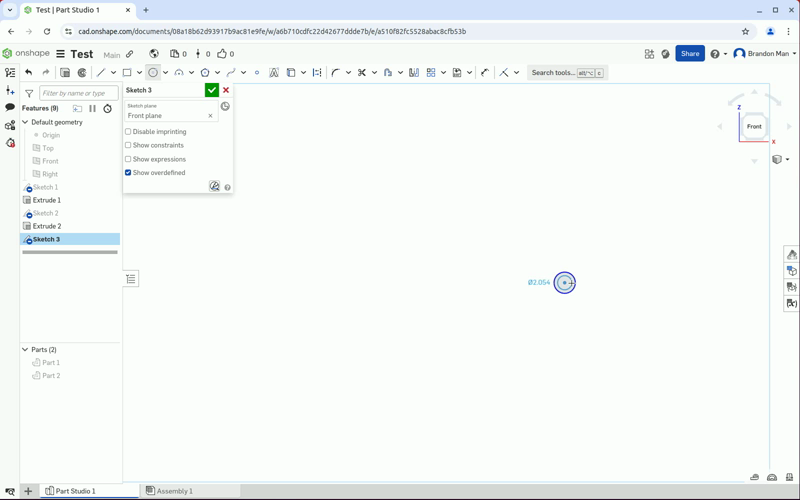
scroll(6)
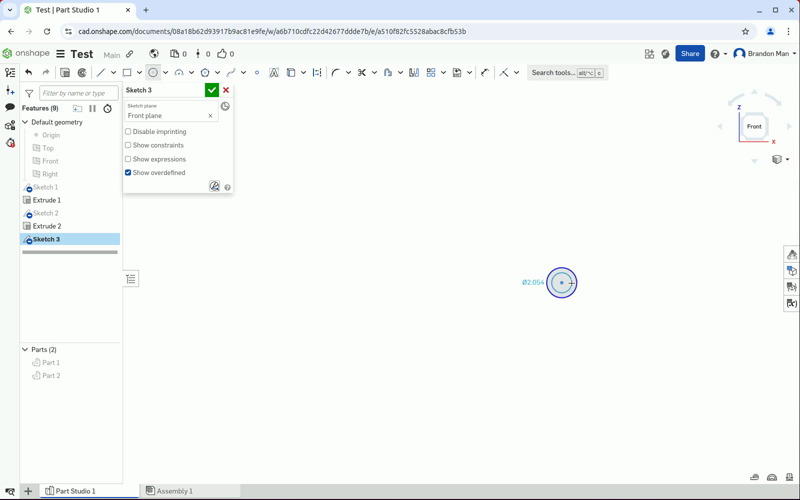
scroll(6)
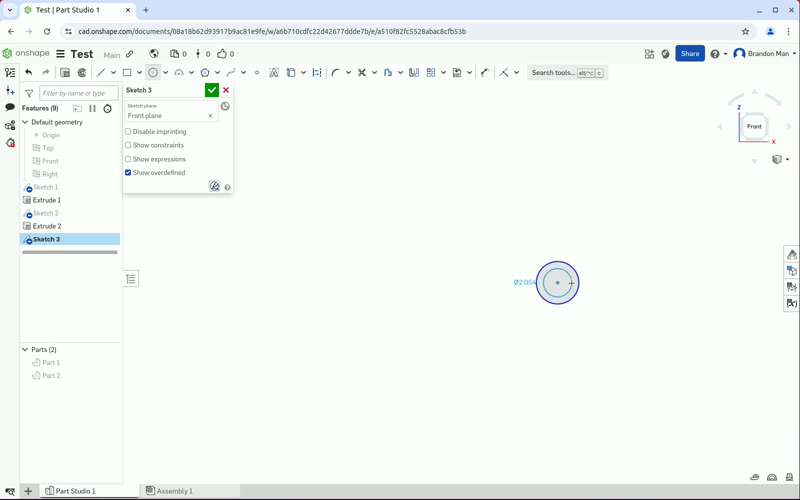
scroll(6)
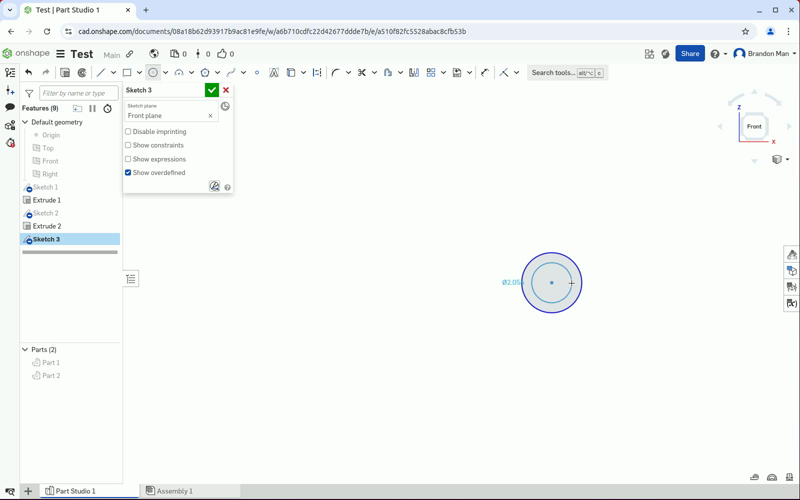
scroll(6)
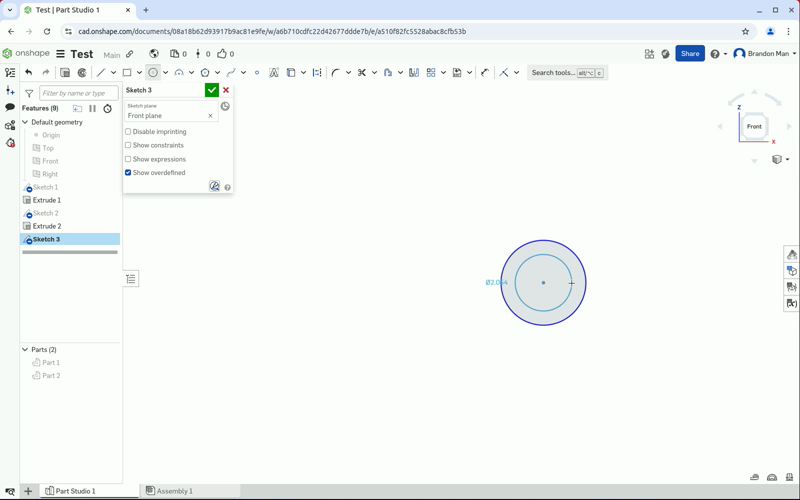
scroll(6)
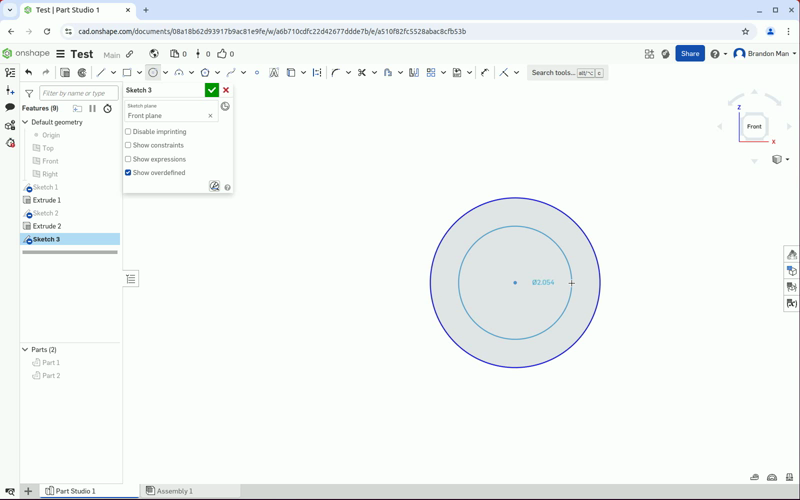
click(571, 282)
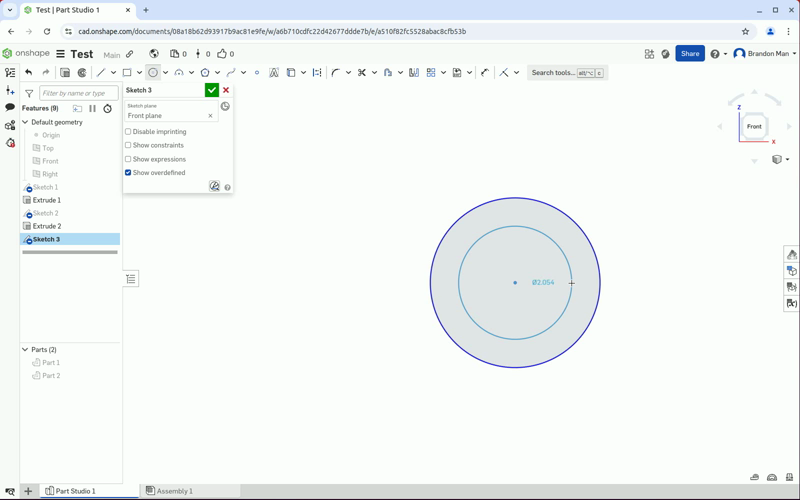
scroll(-6)
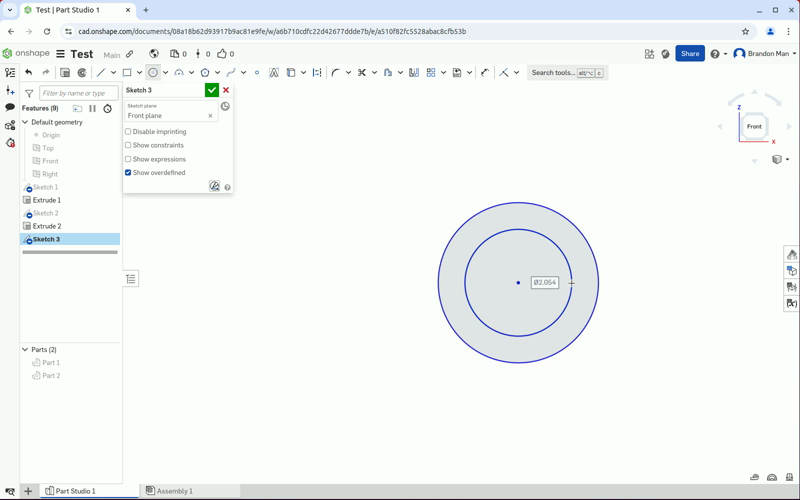
scroll(-6)
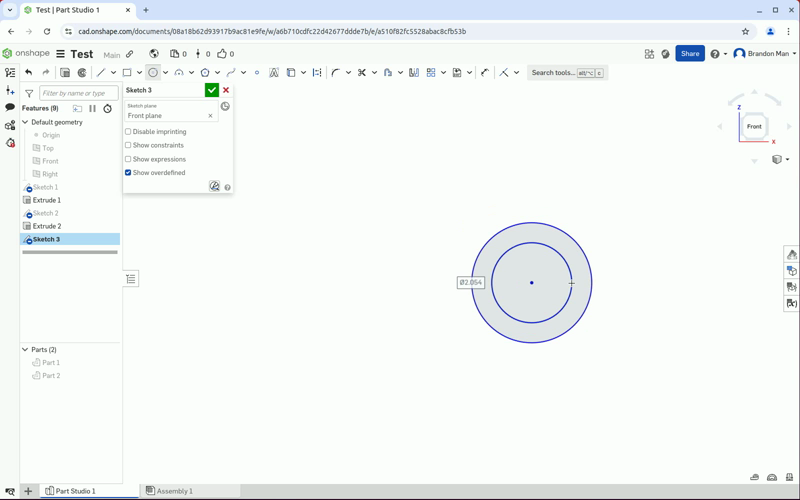
scroll(-6)
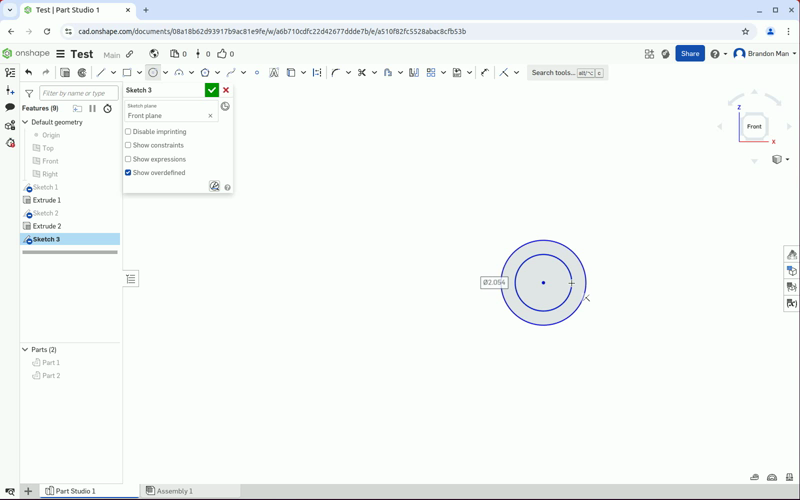
scroll(-6)
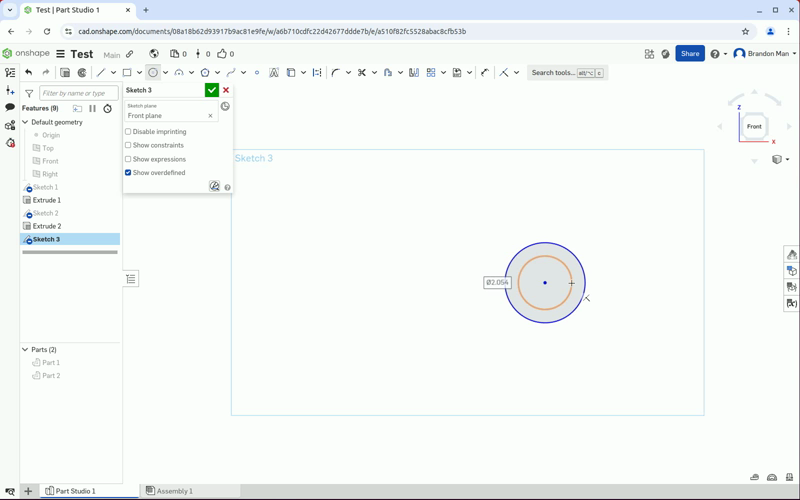
scroll(-6)
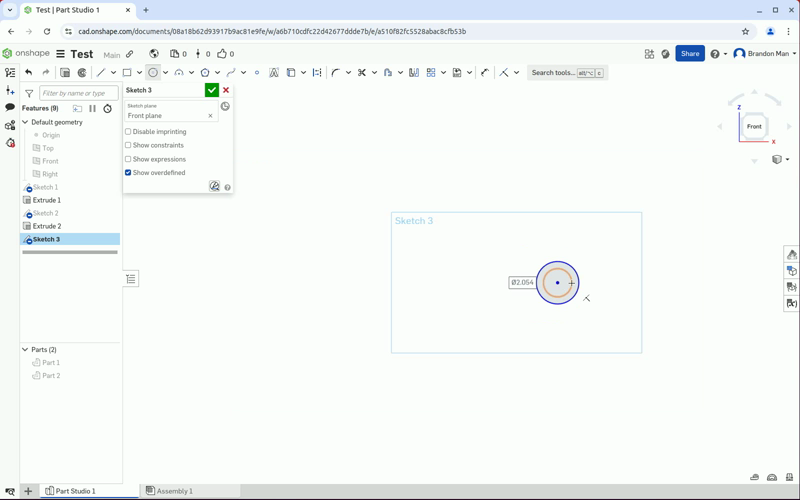
scroll(-6)
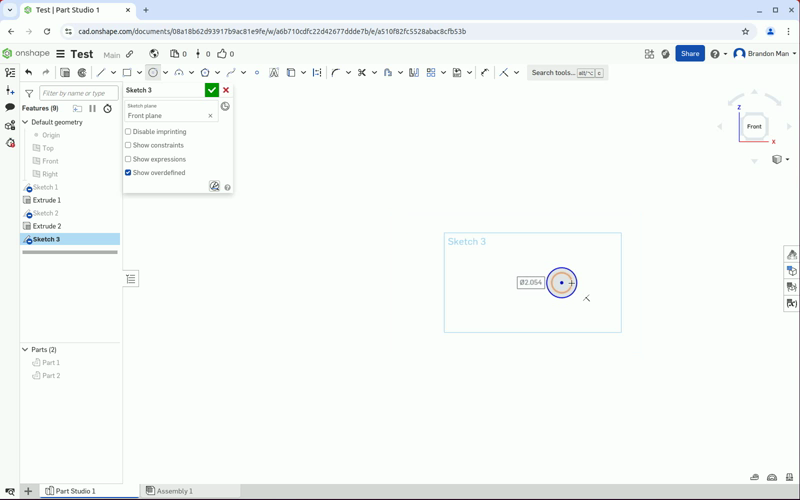
scroll(-6)
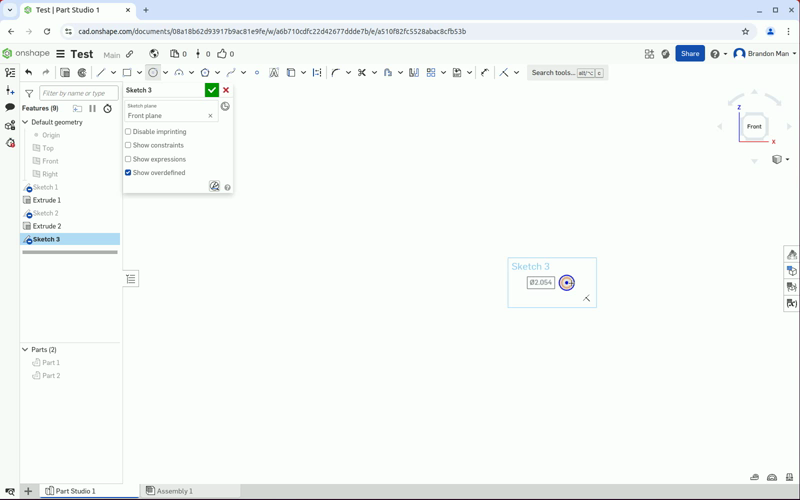
key(esc)
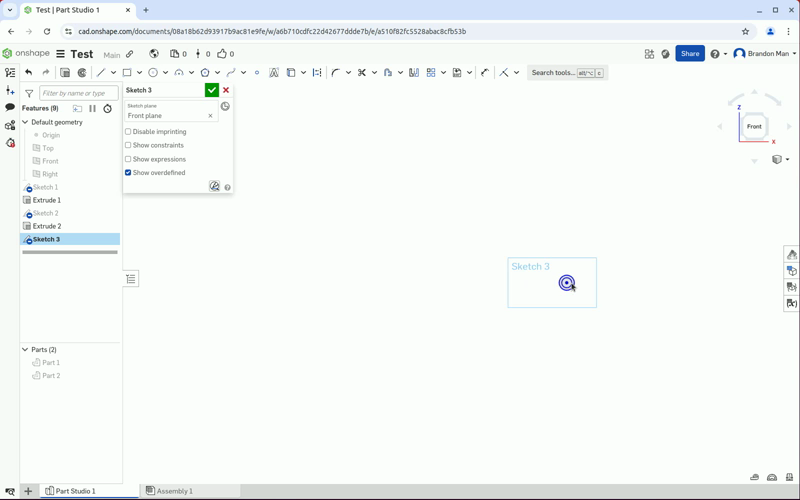
mouse_move(559, 284)
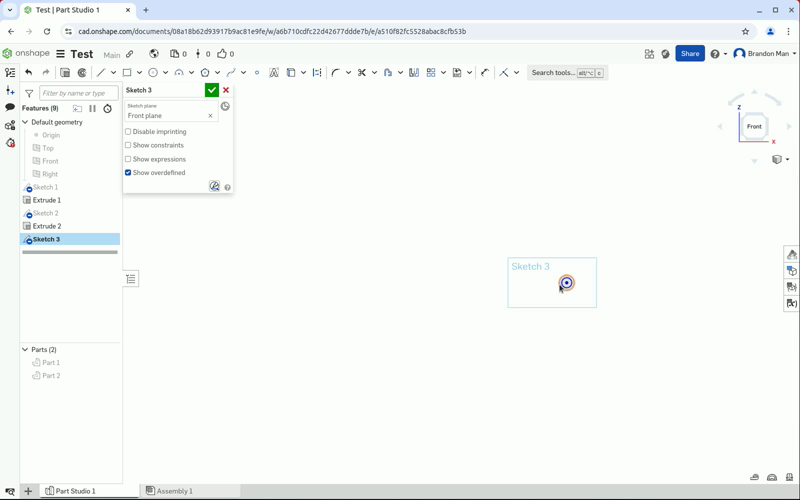
scroll(6)
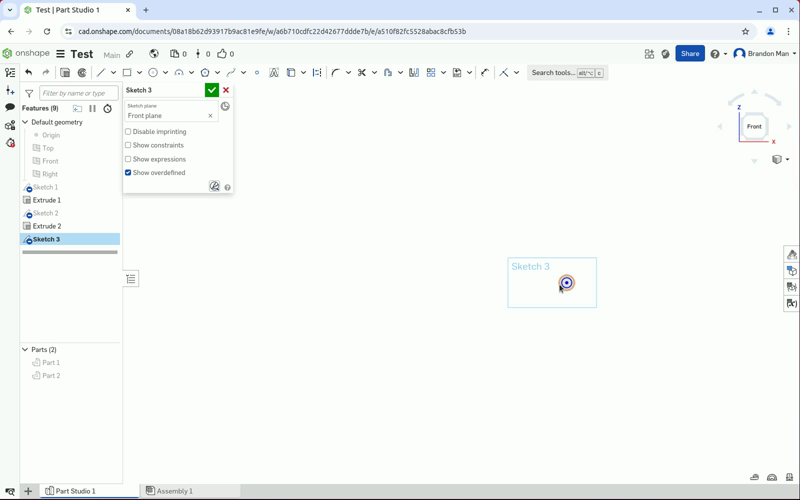
scroll(6)
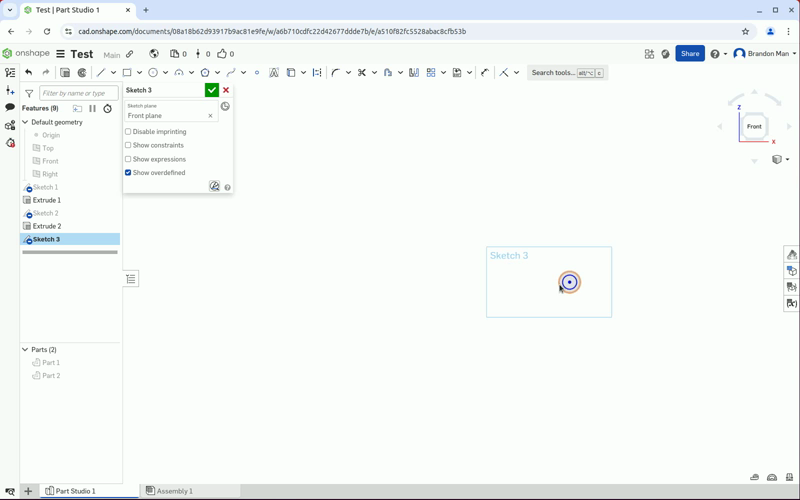
scroll(6)
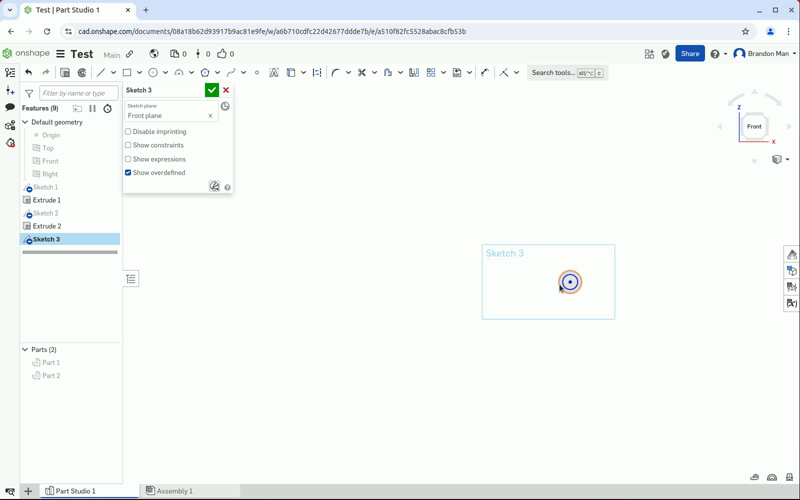
scroll(6)
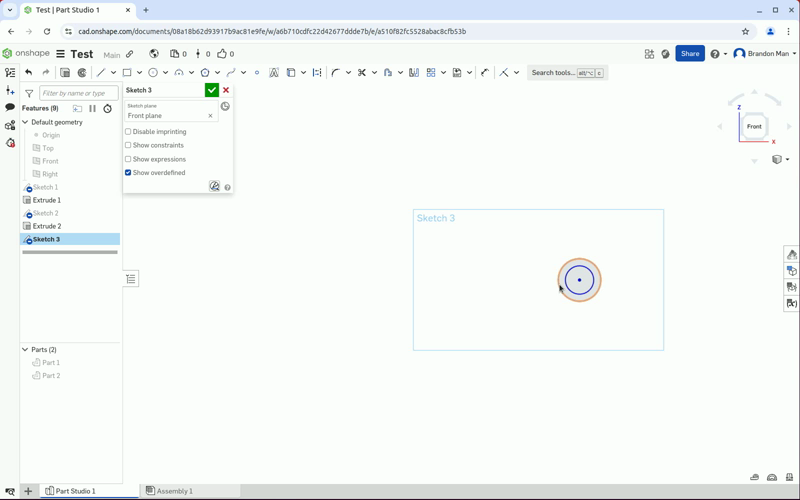
scroll(6)
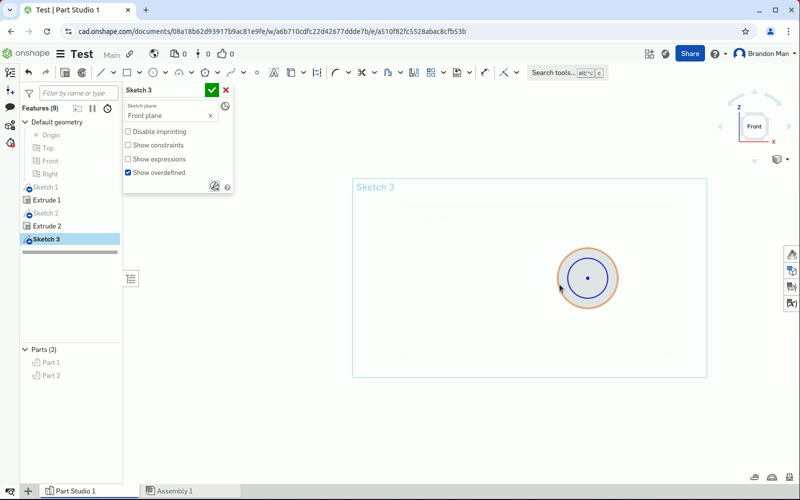
scroll(6)
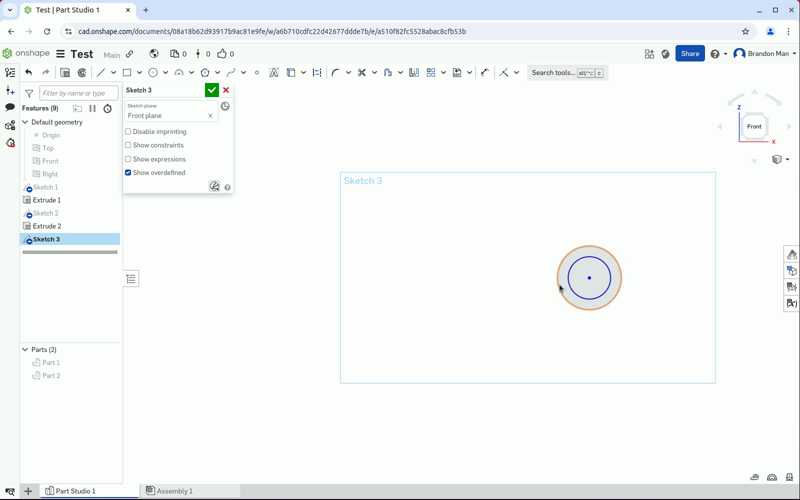
scroll(6)
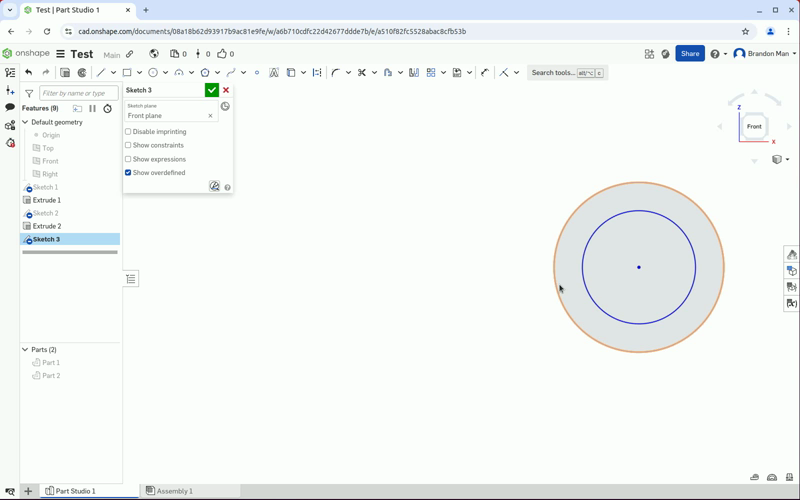
click(559, 284)
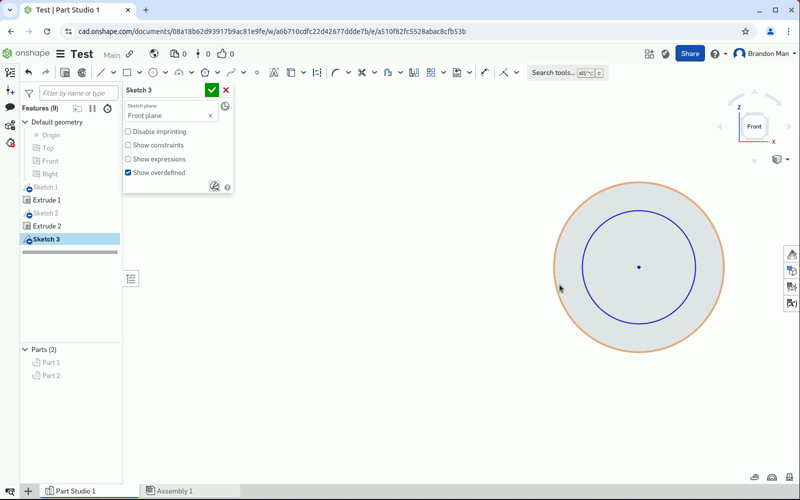
scroll(-6)
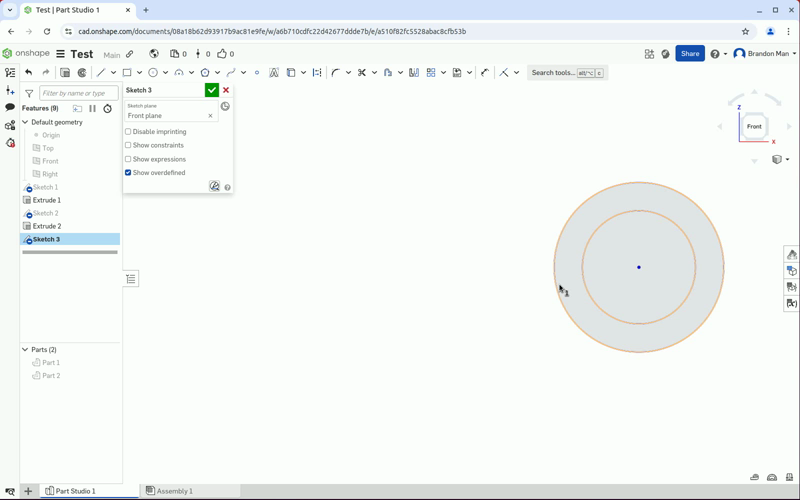
scroll(-6)
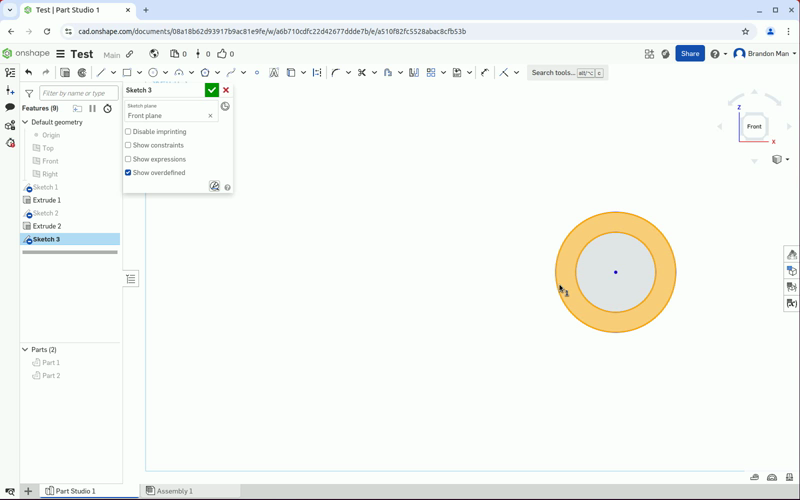
scroll(-6)
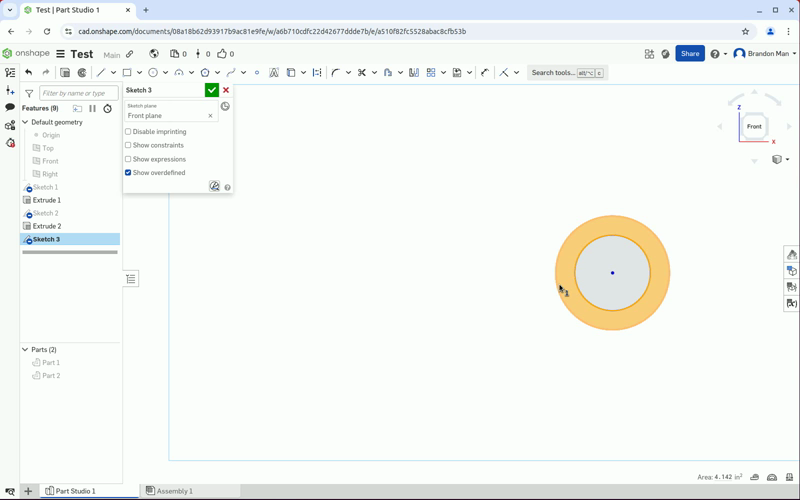
scroll(-6)
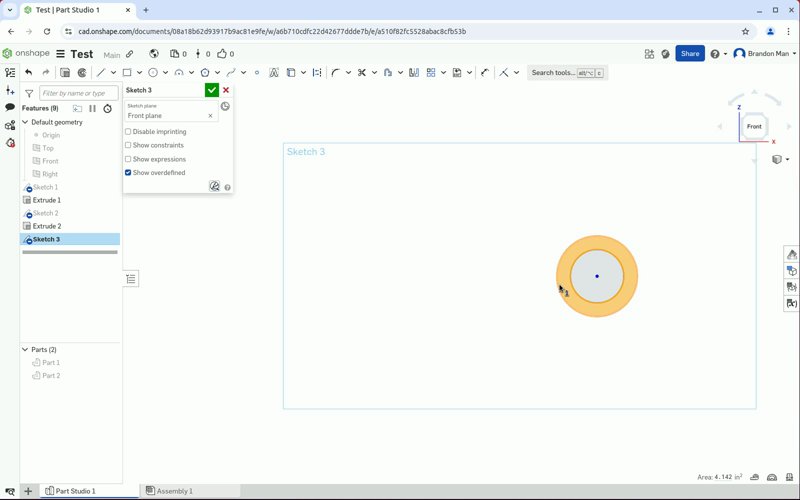
scroll(-6)
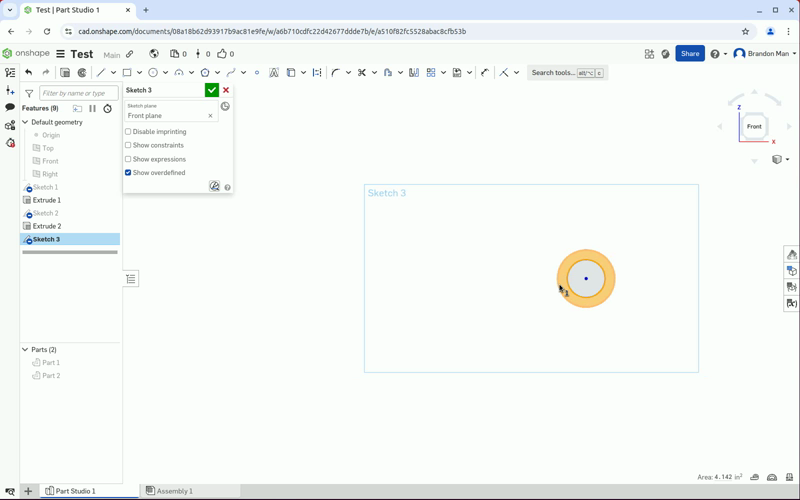
scroll(-6)
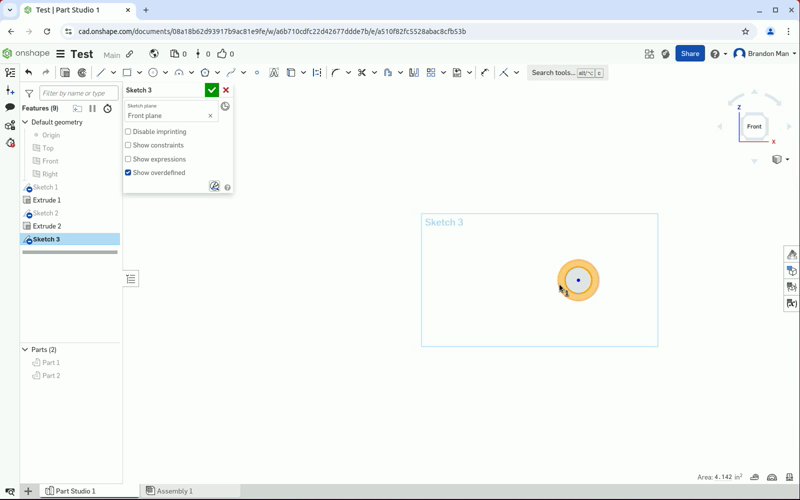
scroll(-6)
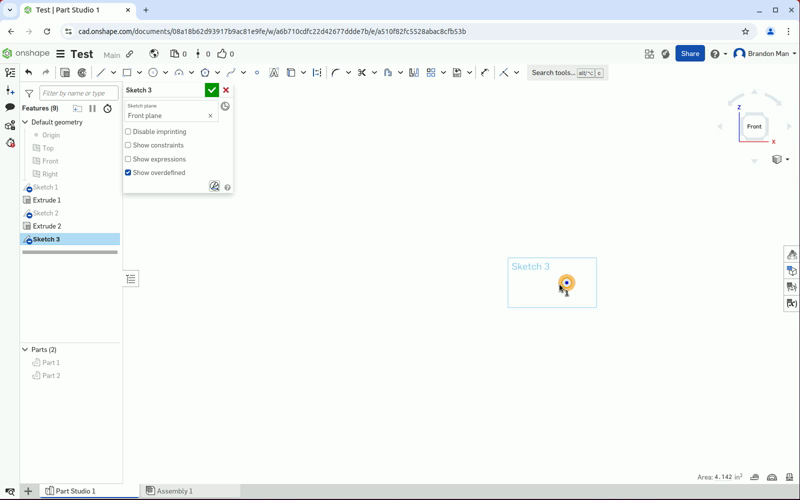
mouse_move(73, 352)
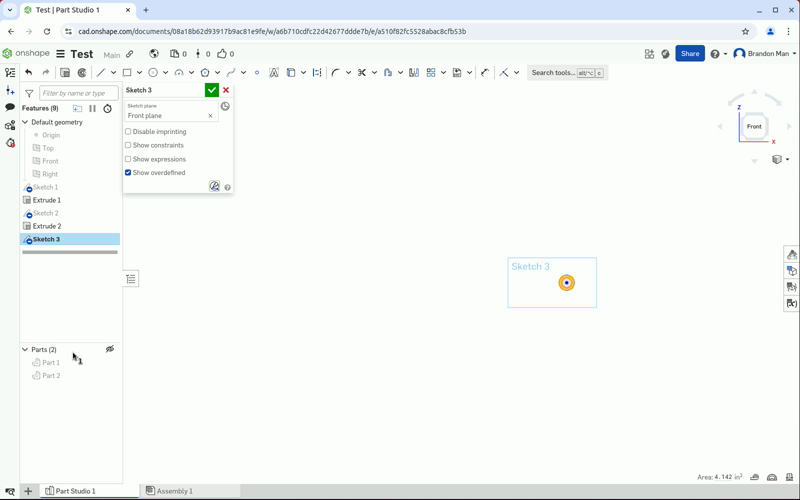
key(shift+y)
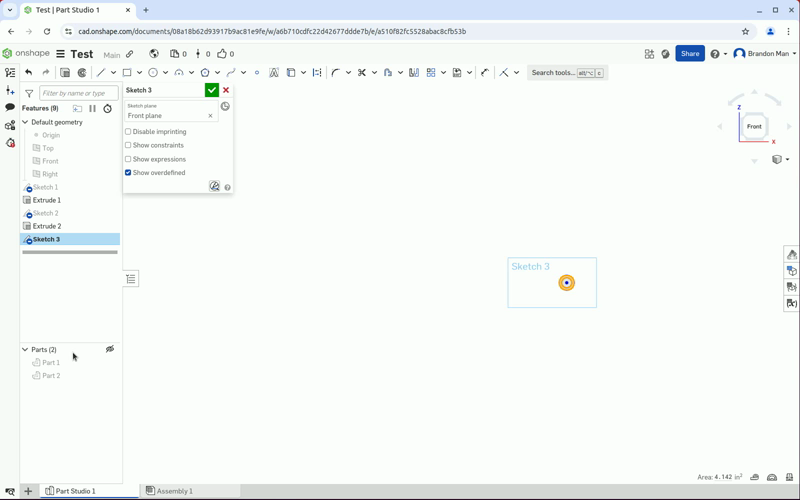
key(shift+e)
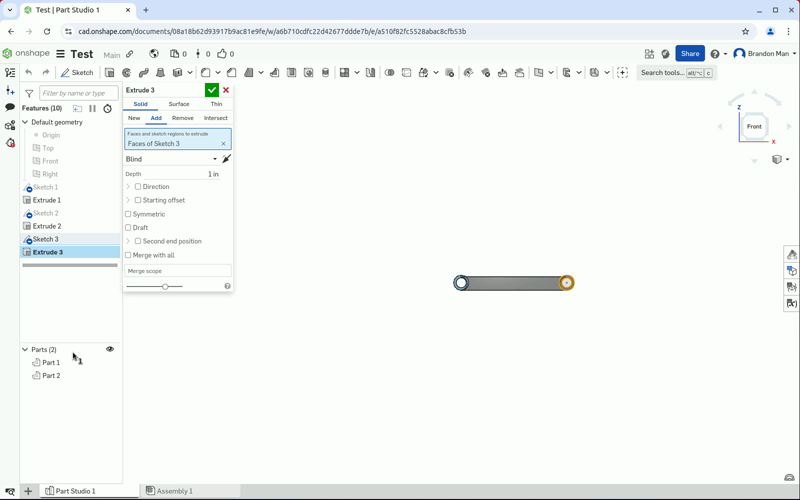
mouse_move(143, 106)
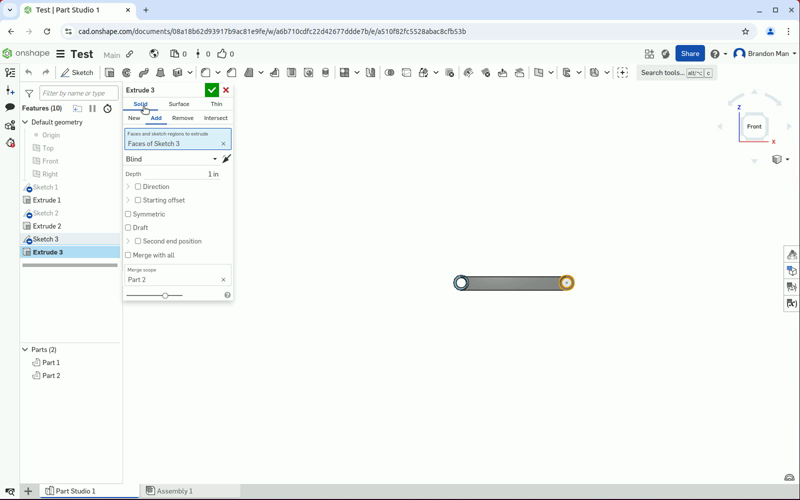
click(143, 106)
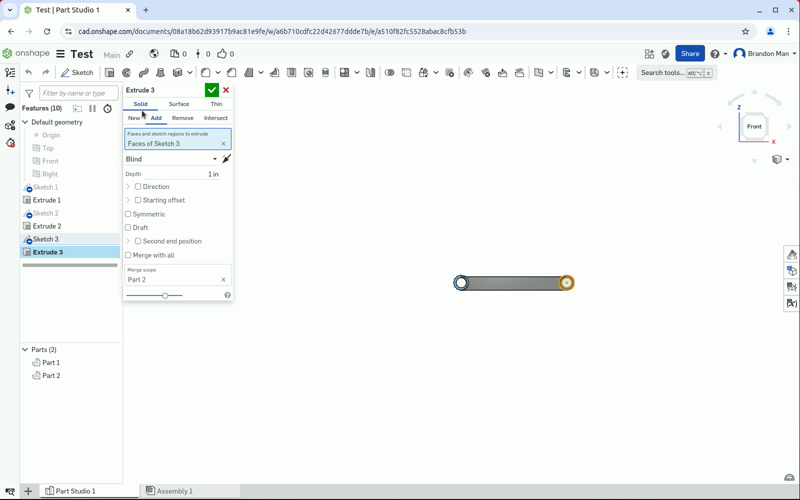
mouse_move(137, 120)
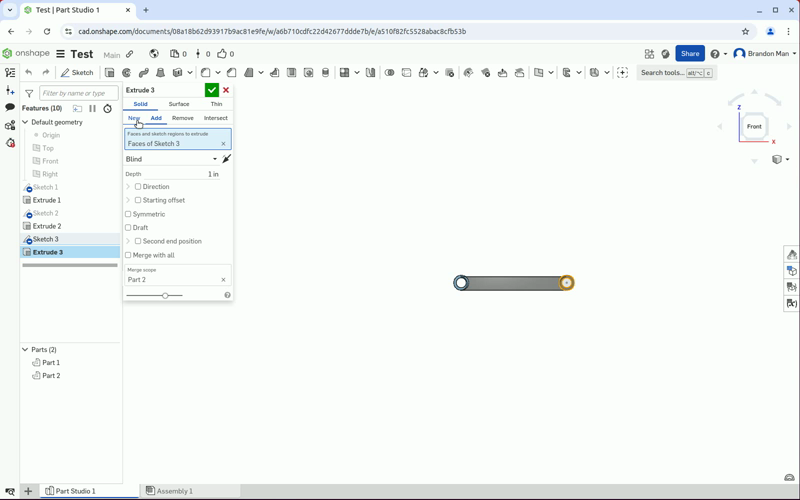
click(137, 120)
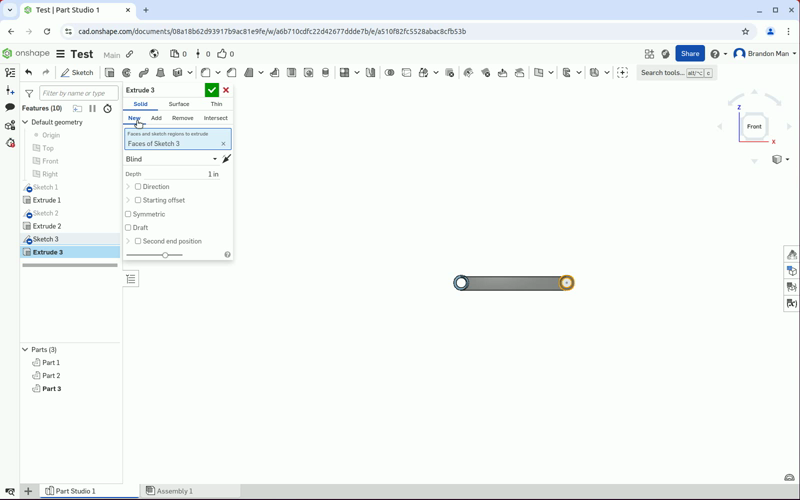
key(tab, 4)
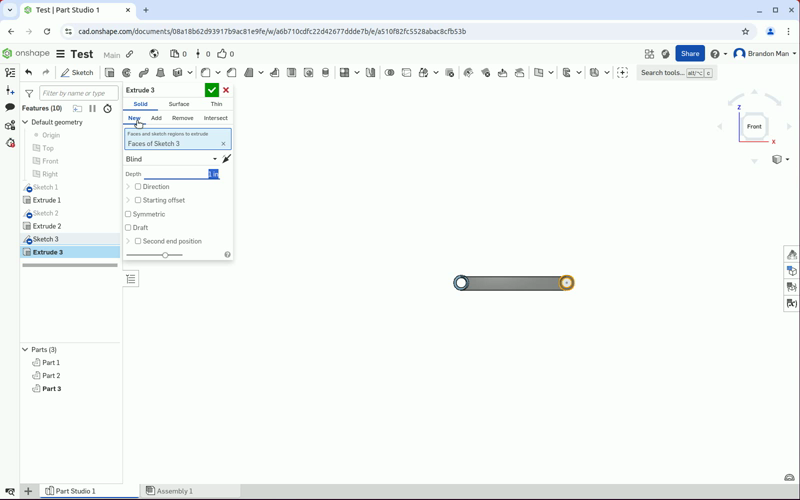
text(1.685)
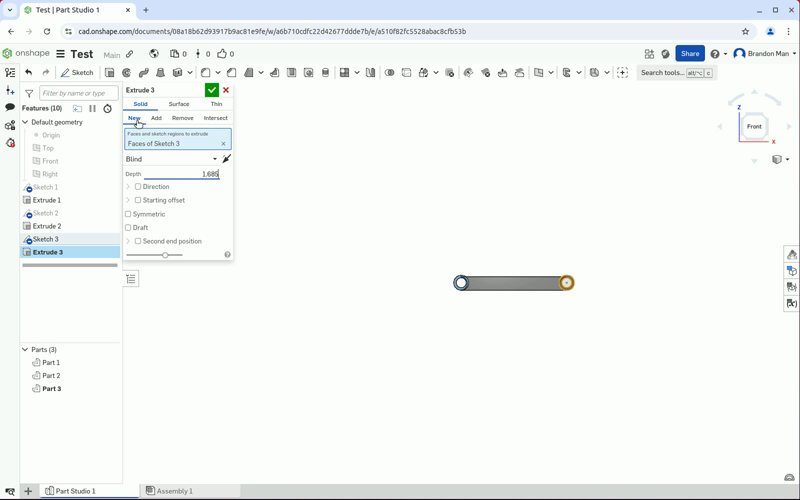
key(enter)
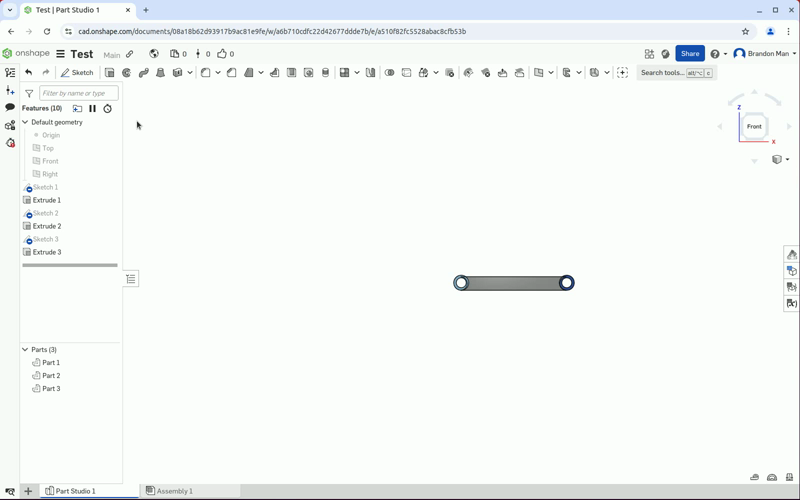
key(shift+h)
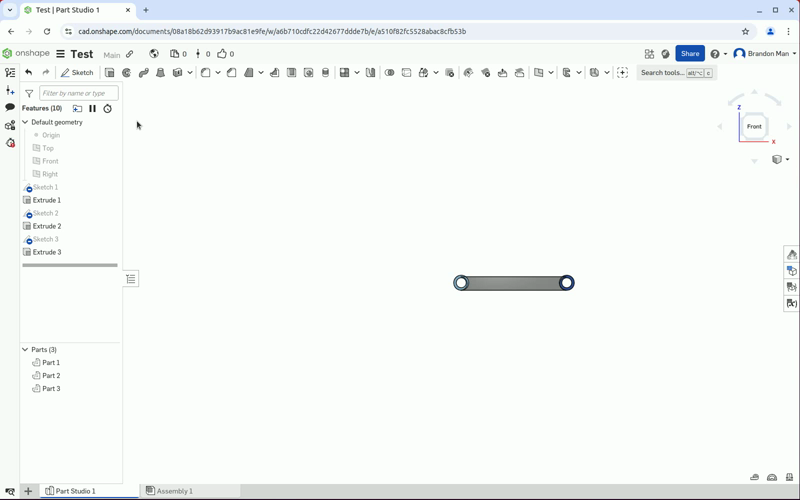
key(shift+h)
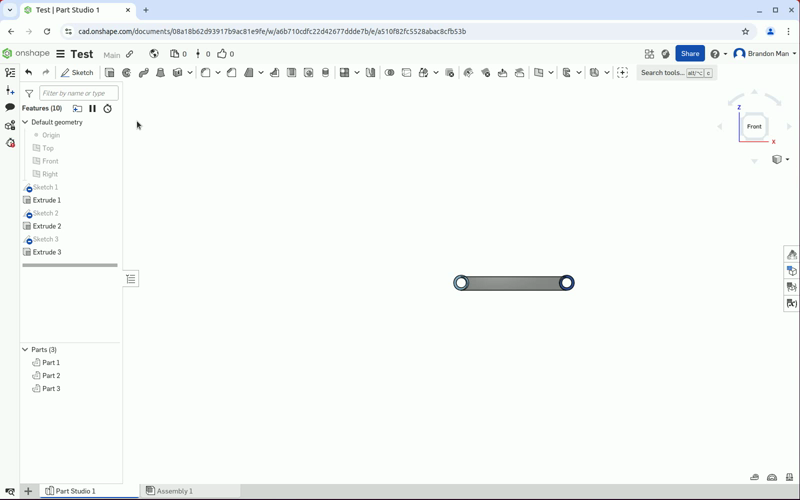
mouse_move(73, 189)
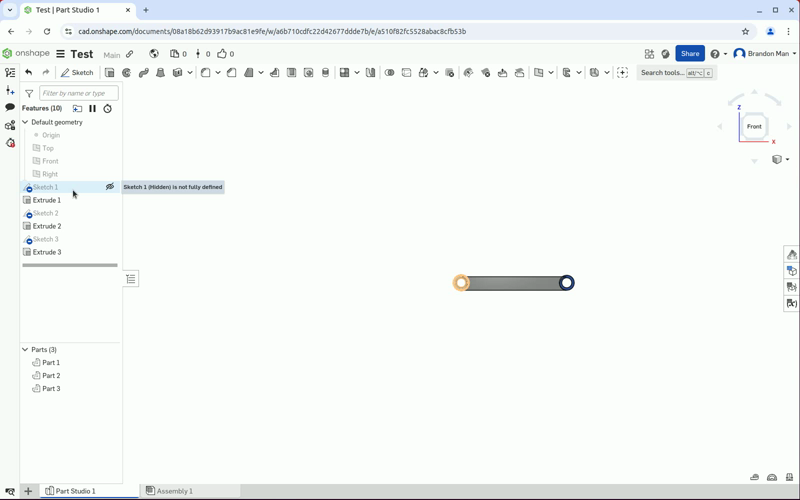
click(73, 189)
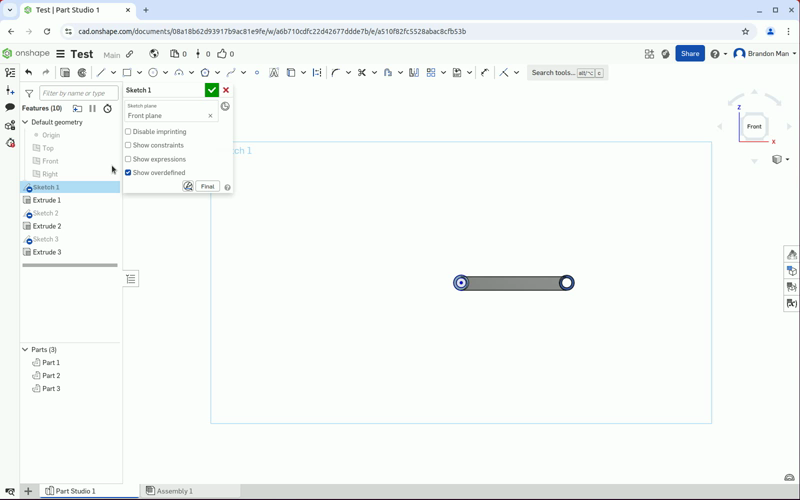
mouse_move(229, 92)
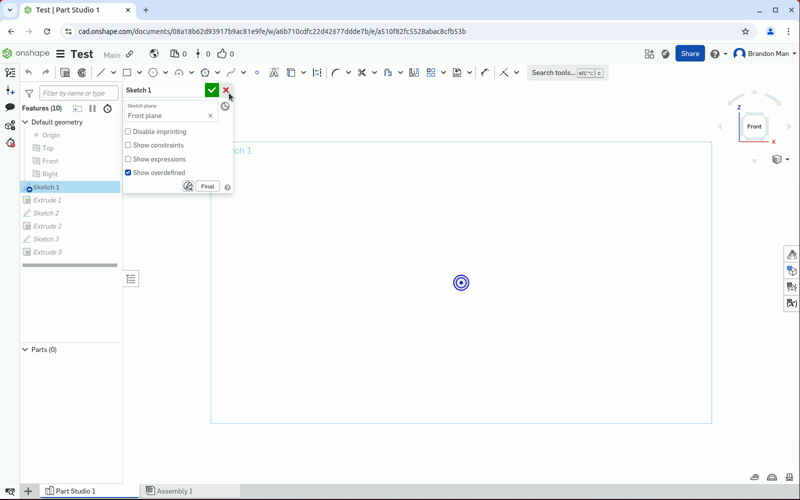
click(229, 92)
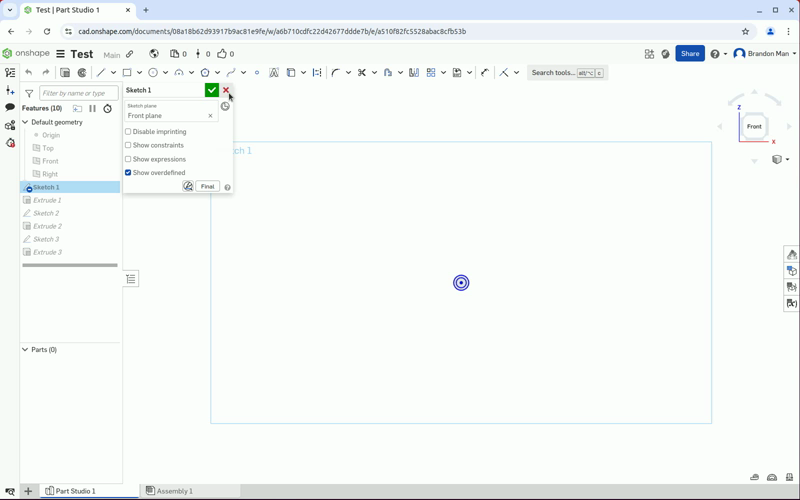
key(shift+s)
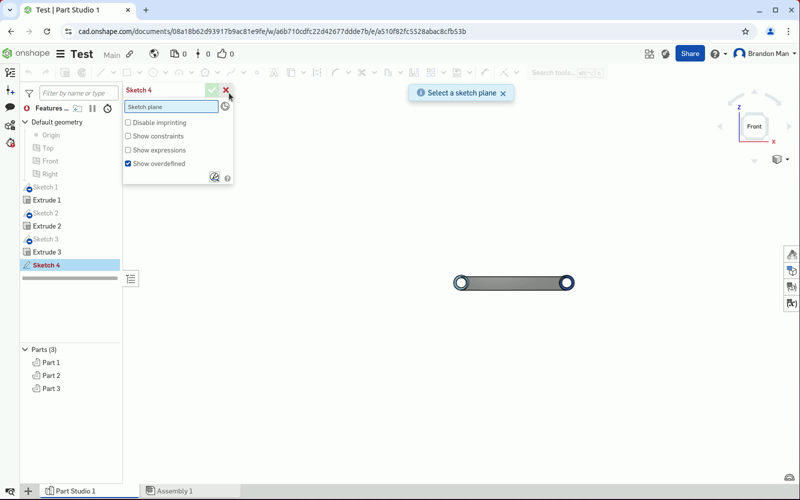
mouse_move(73, 163)
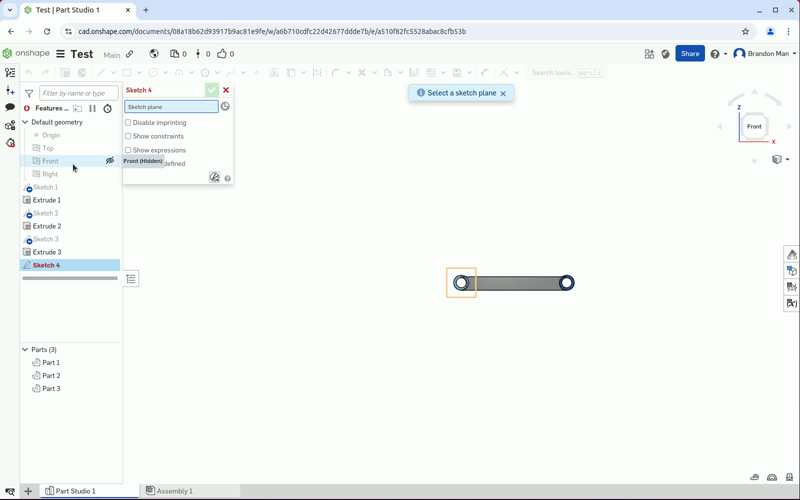
click(73, 163)
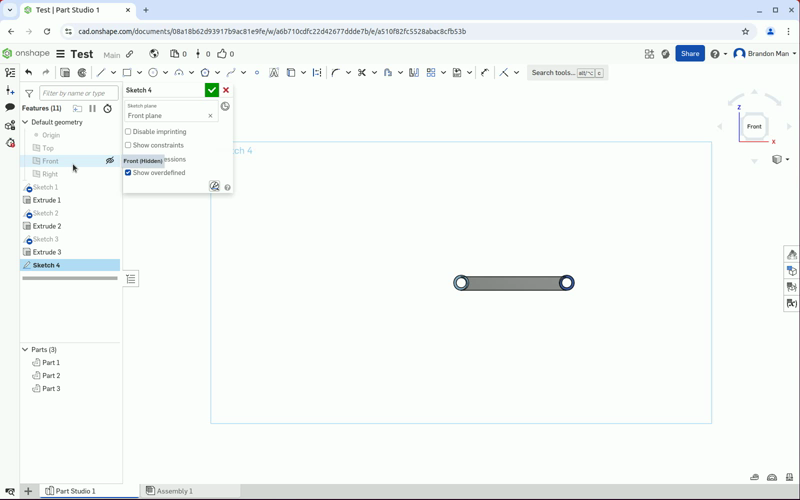
mouse_move(73, 352)
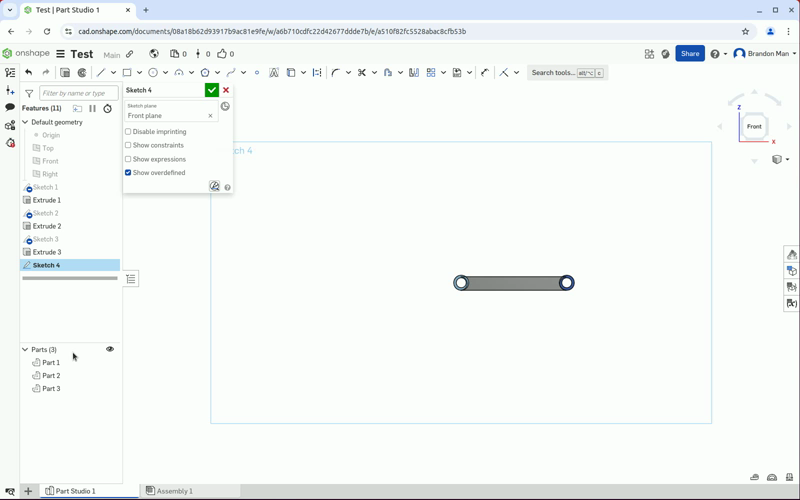
key(y)
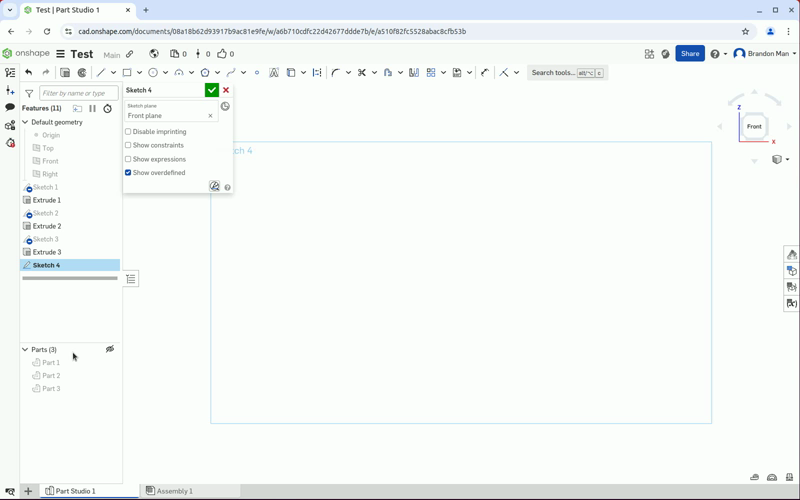
key(c)
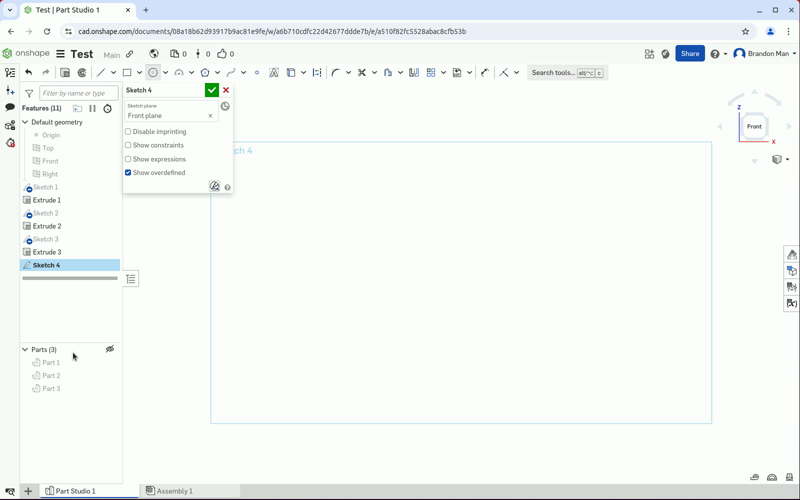
key_down(shift)
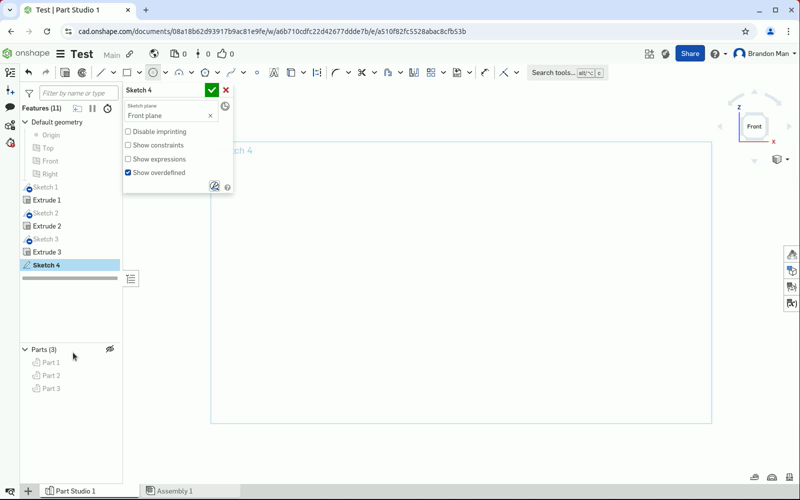
mouse_move(461, 282)
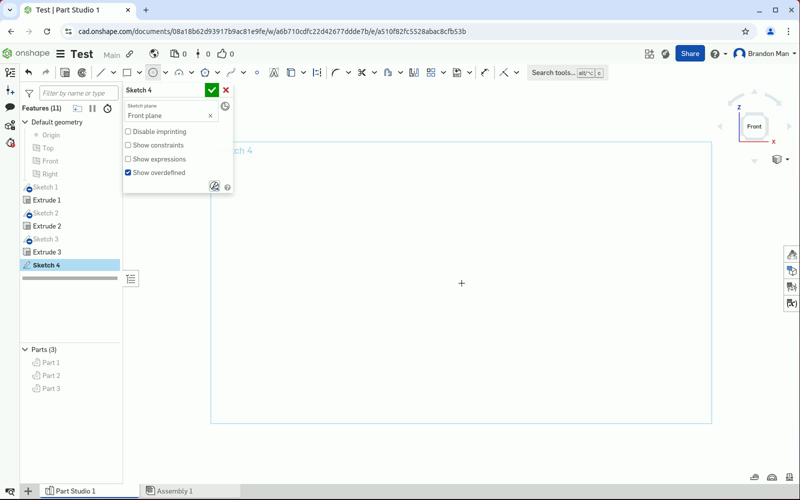
click(461, 282)
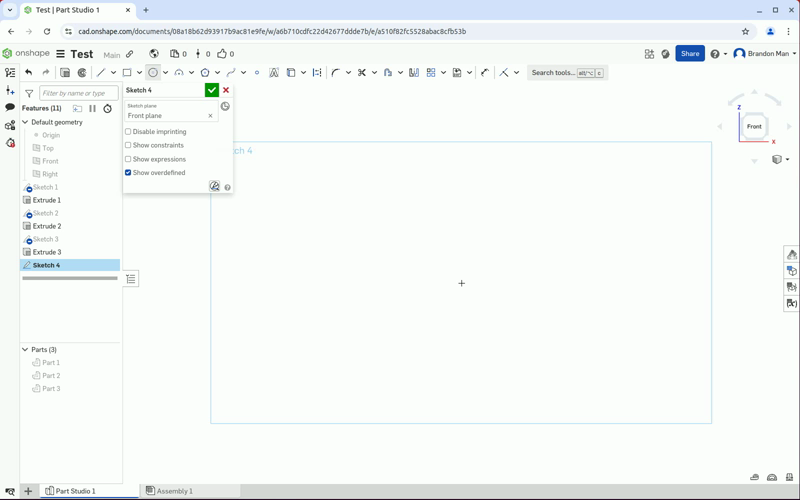
key_up(shift)
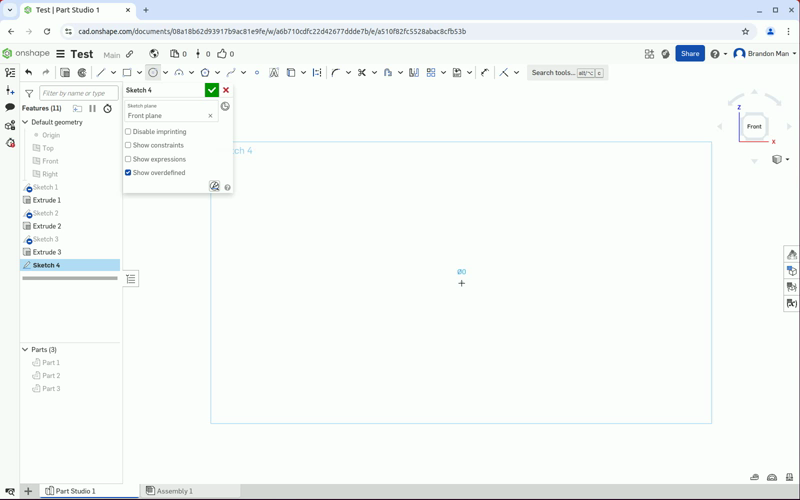
mouse_move(464, 282)
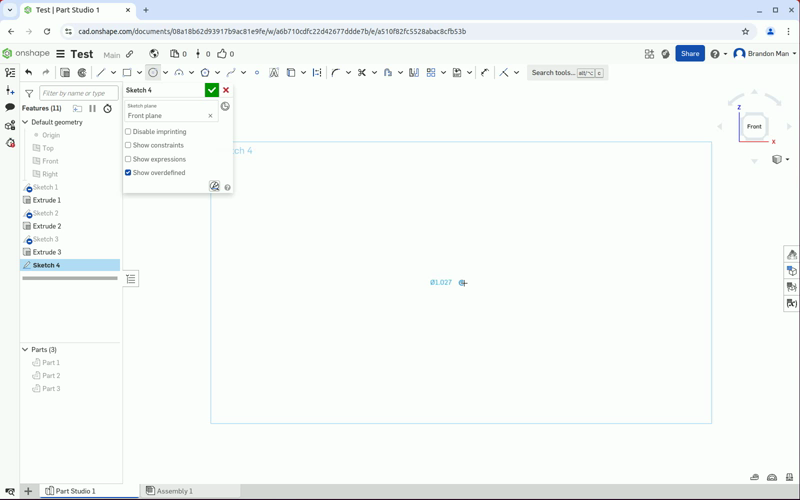
scroll(6)
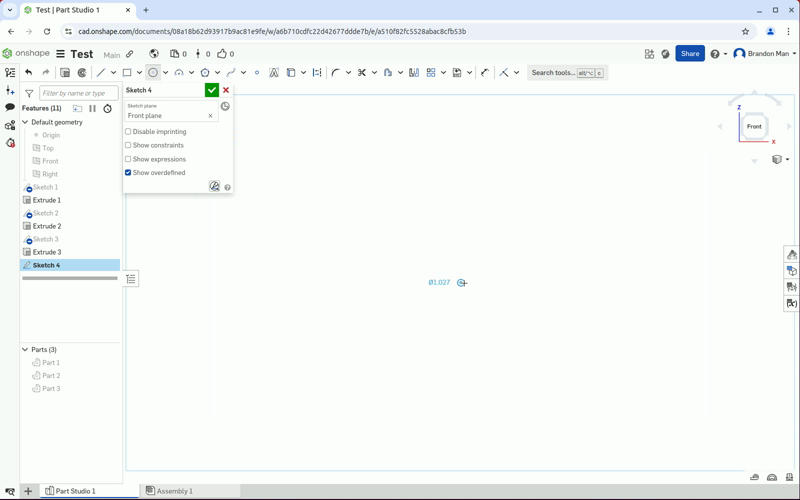
scroll(6)
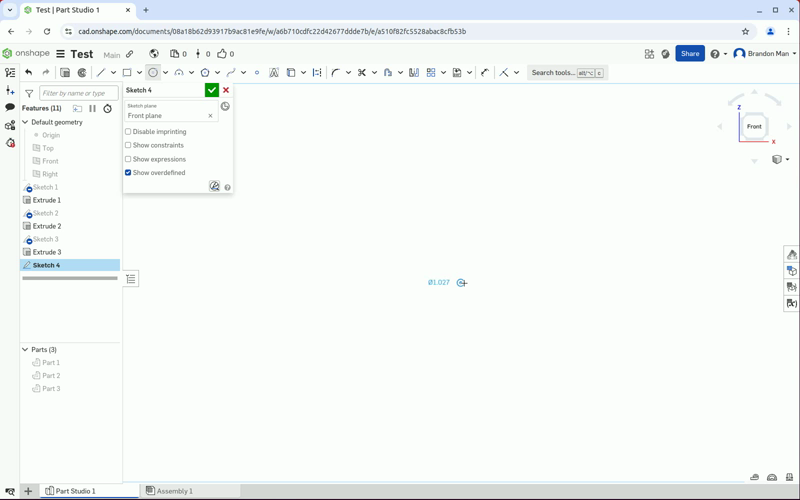
scroll(6)
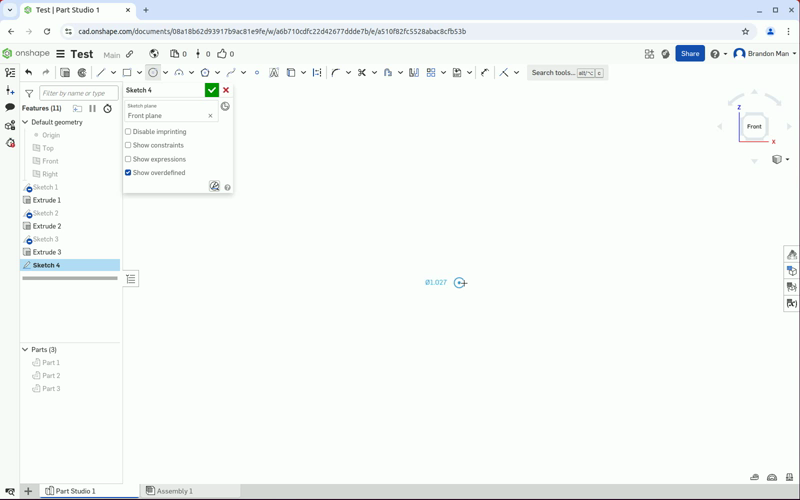
scroll(6)
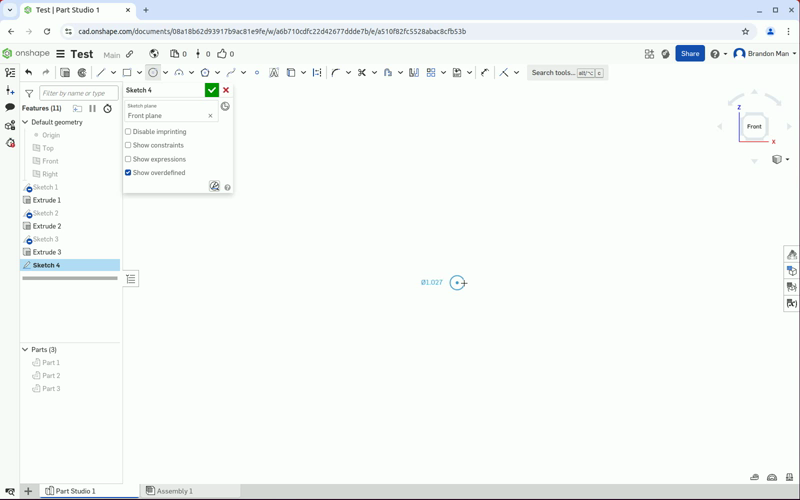
scroll(6)
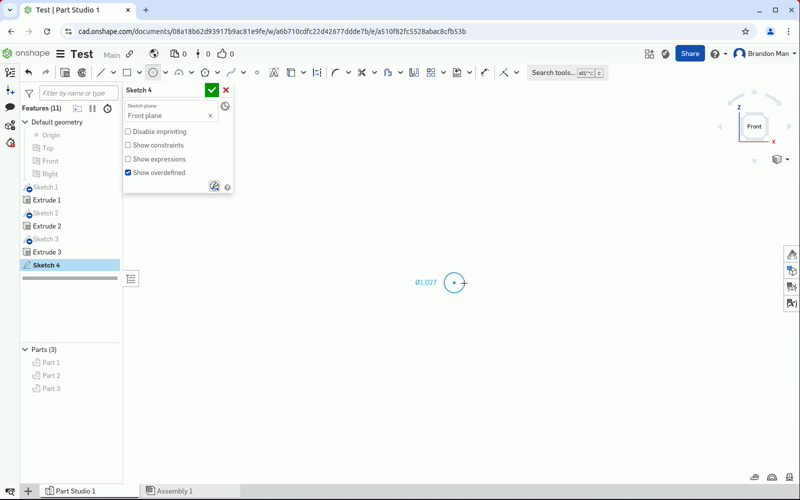
scroll(6)
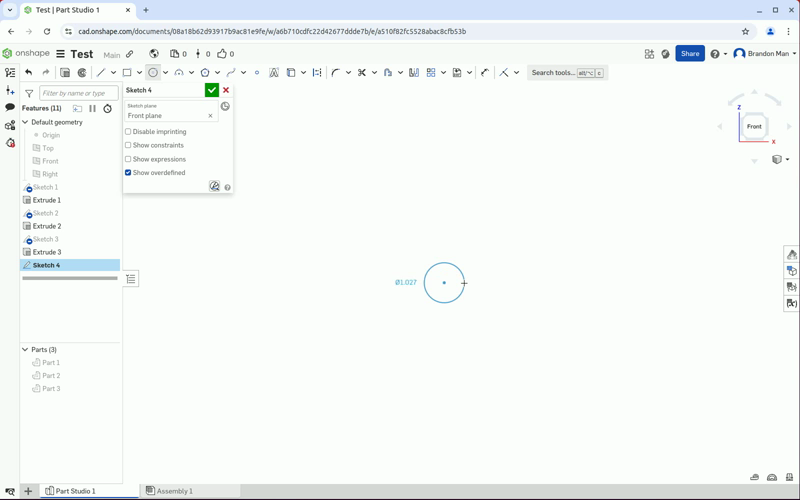
scroll(6)
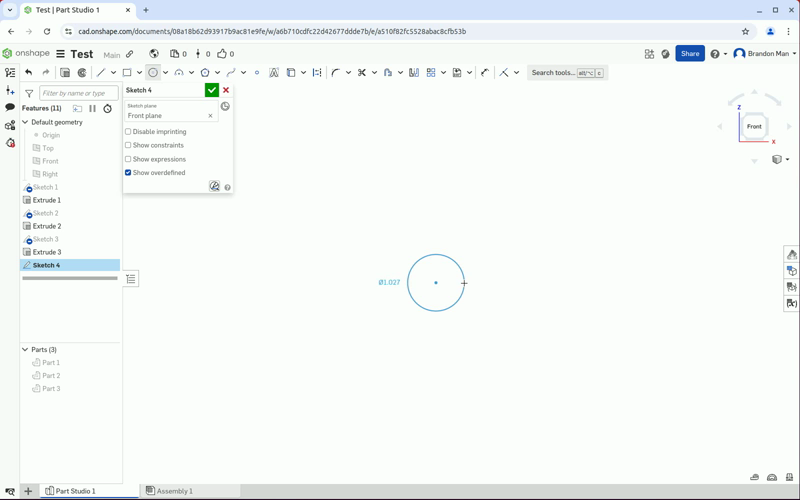
click(464, 282)
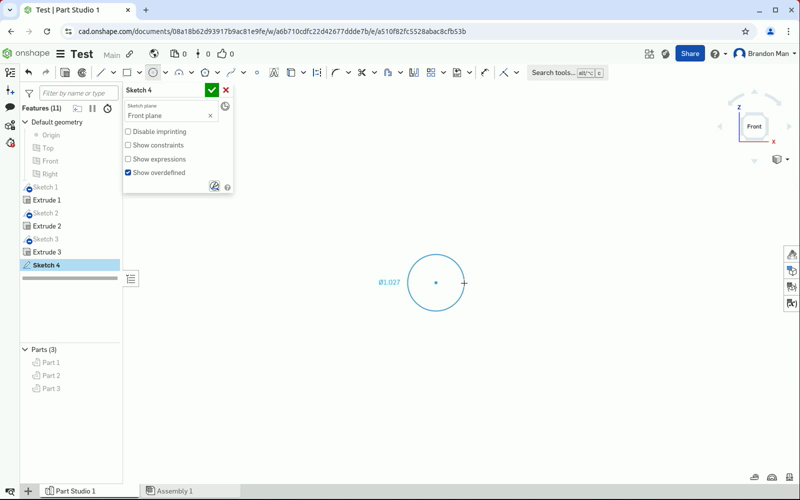
scroll(-6)
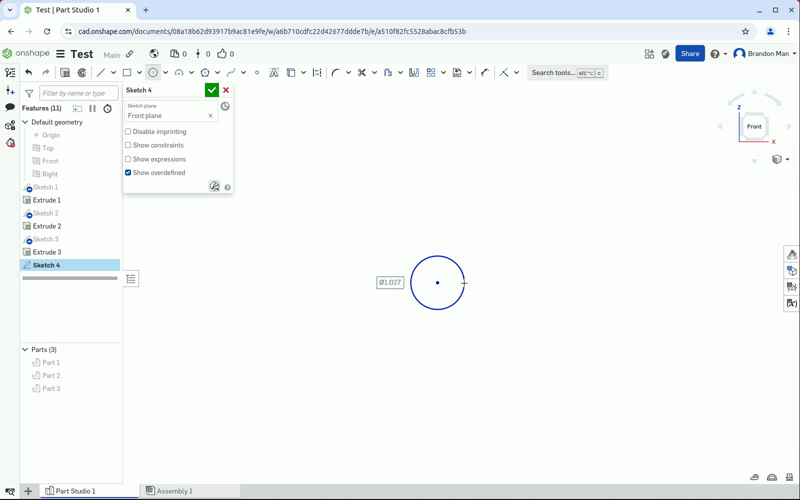
scroll(-6)
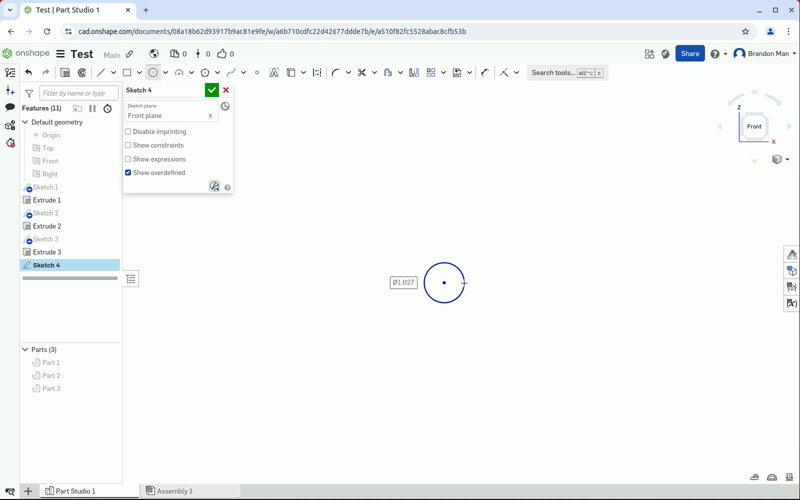
scroll(-6)
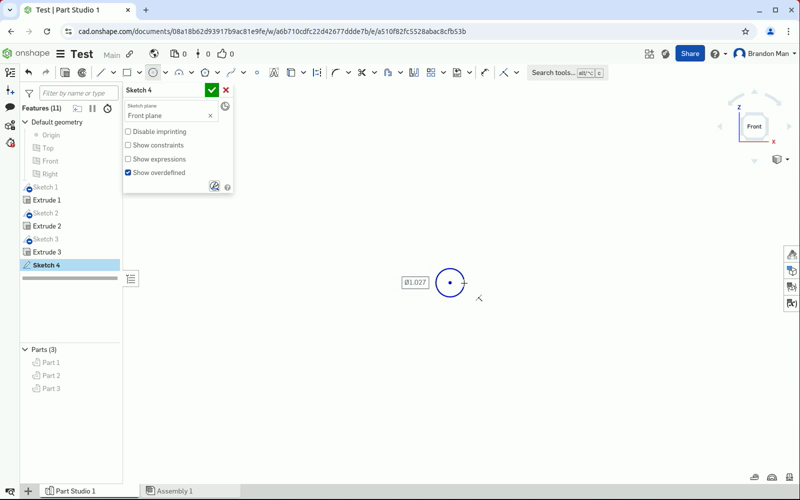
scroll(-6)
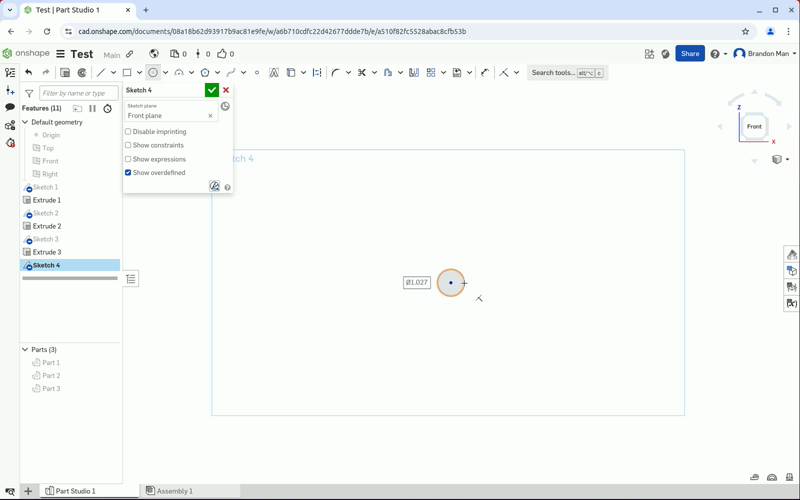
scroll(-6)
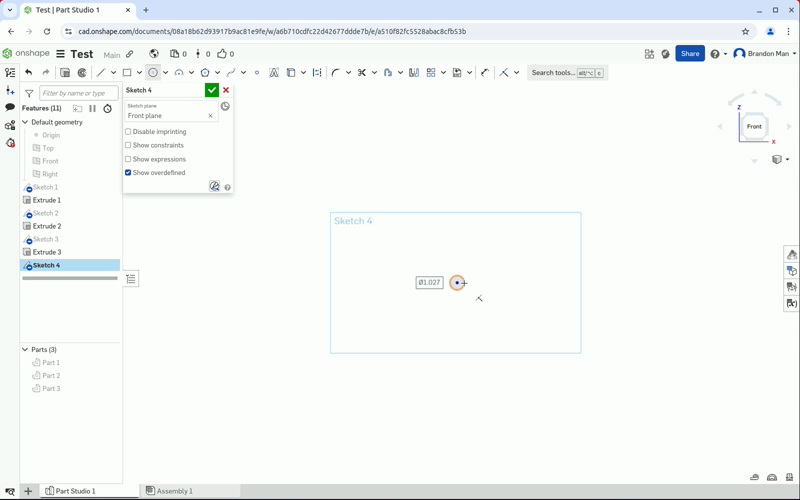
scroll(-6)
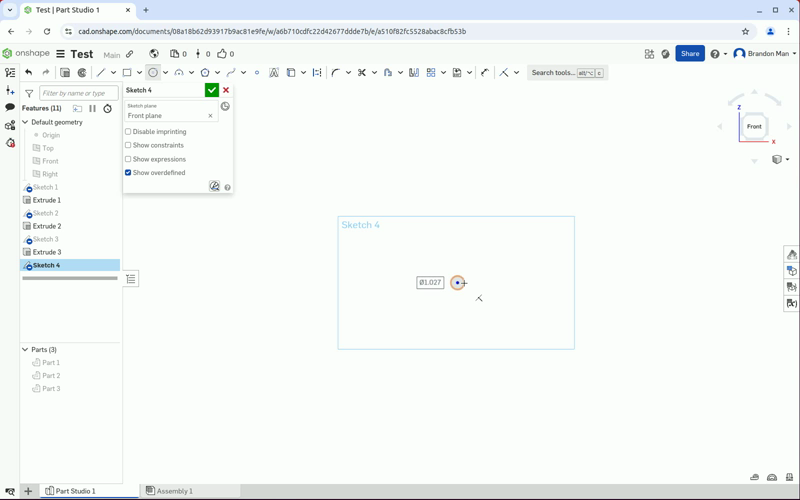
scroll(-6)
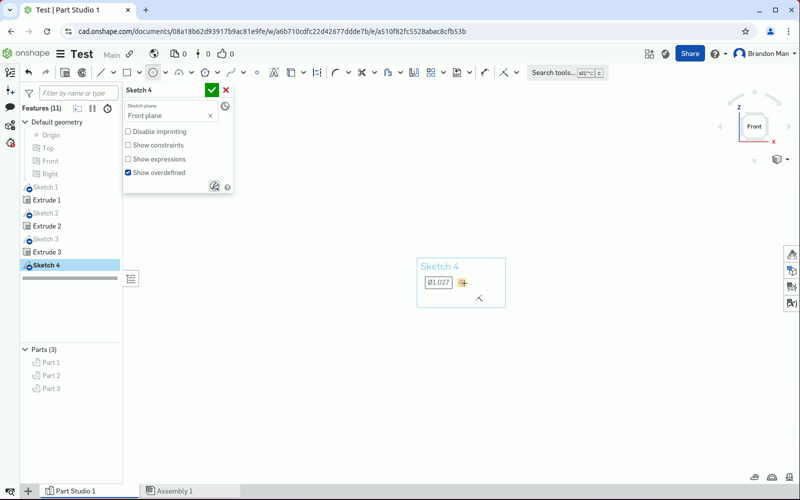
key(esc)
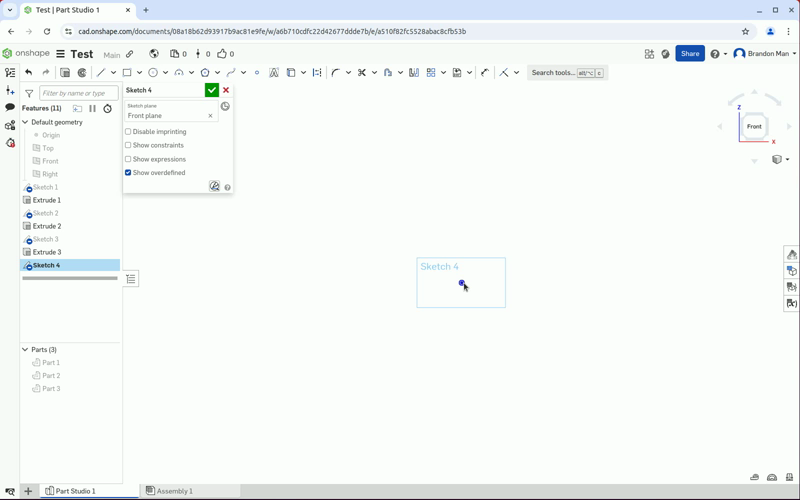
mouse_move(462, 282)
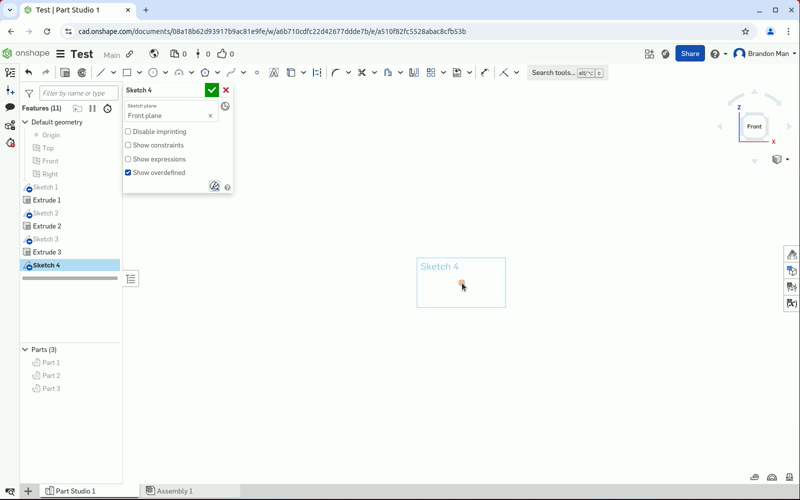
scroll(6)
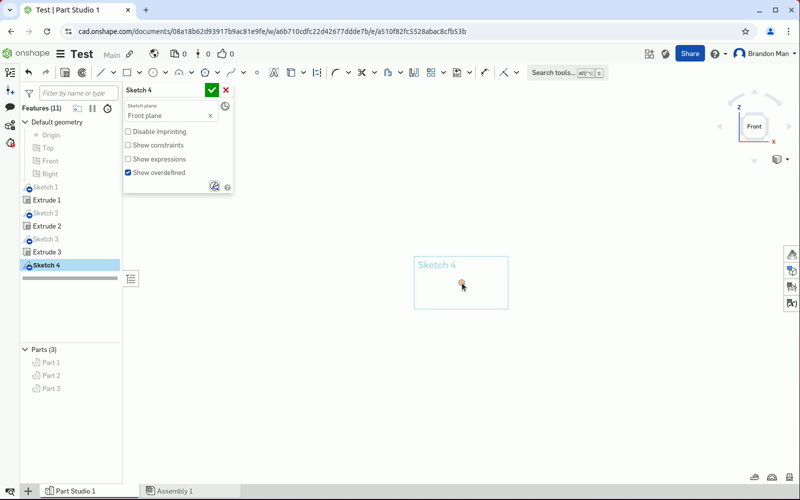
scroll(6)
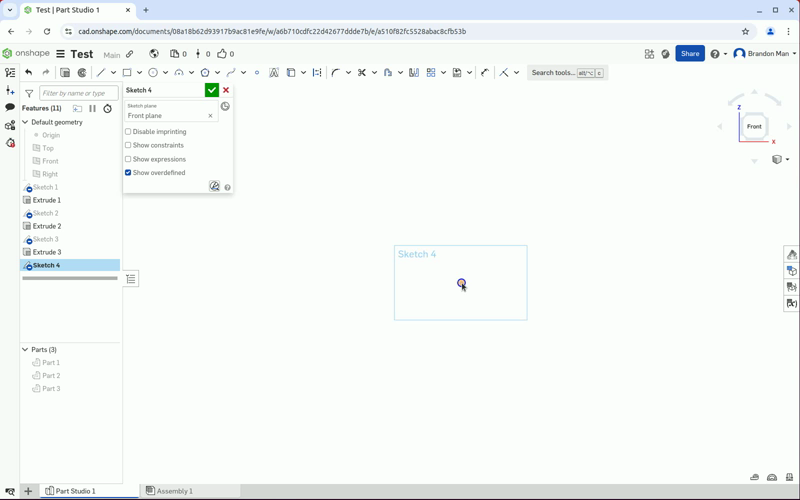
scroll(6)
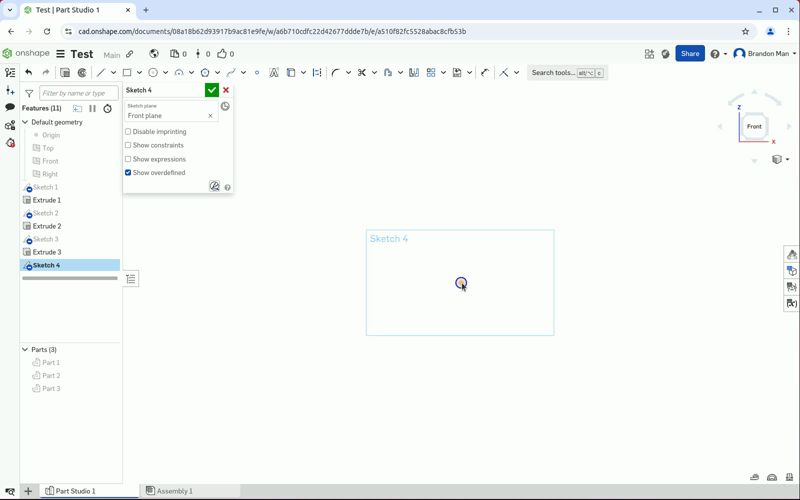
scroll(6)
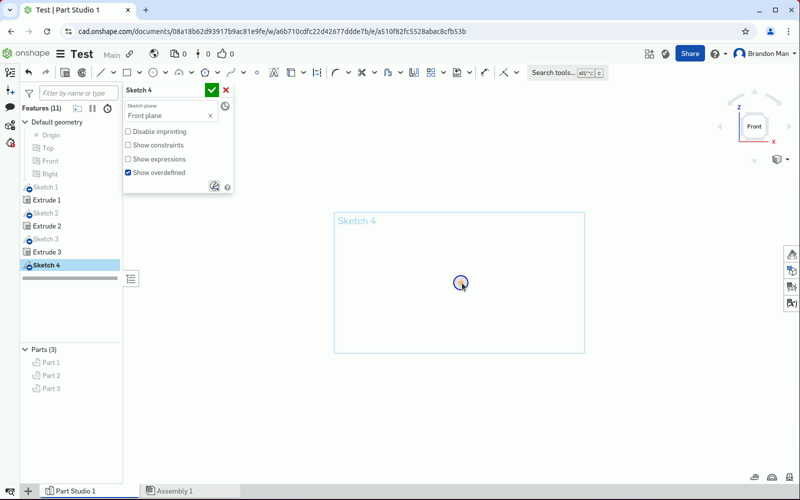
scroll(6)
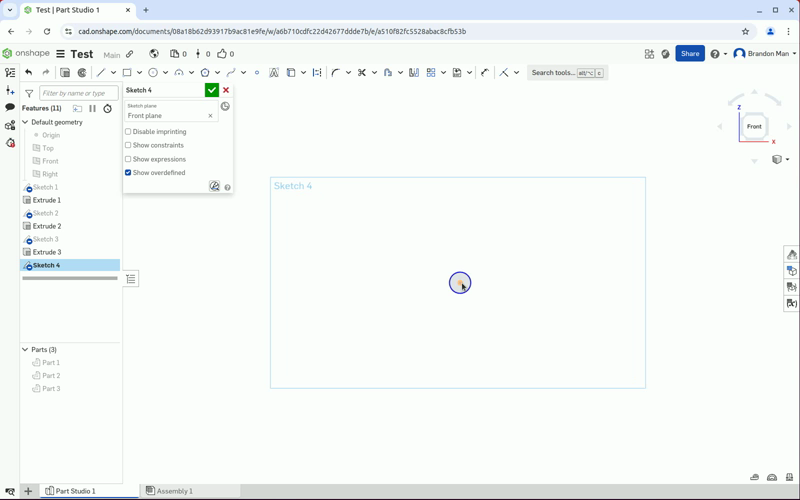
scroll(6)
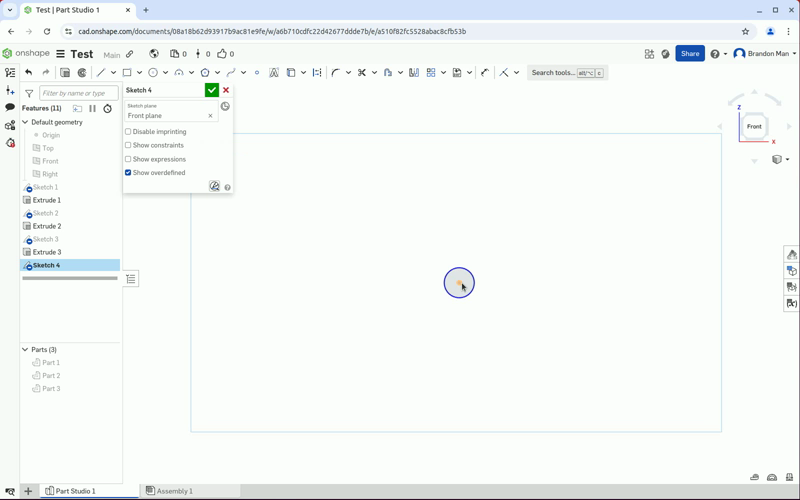
scroll(6)
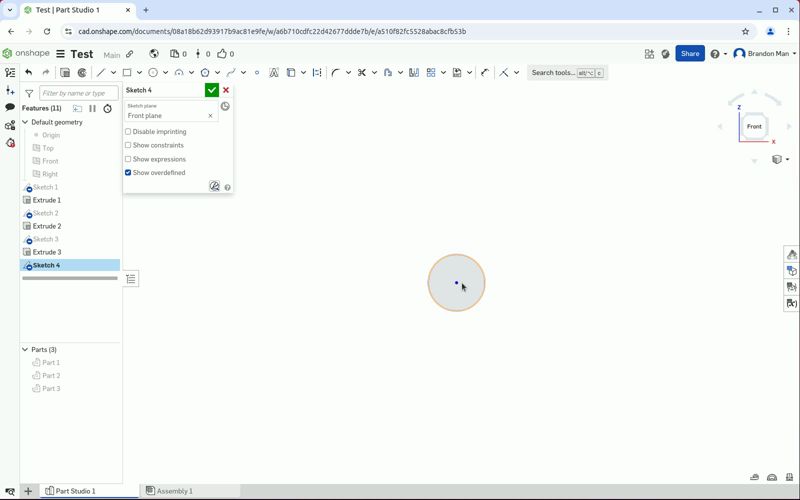
click(462, 282)
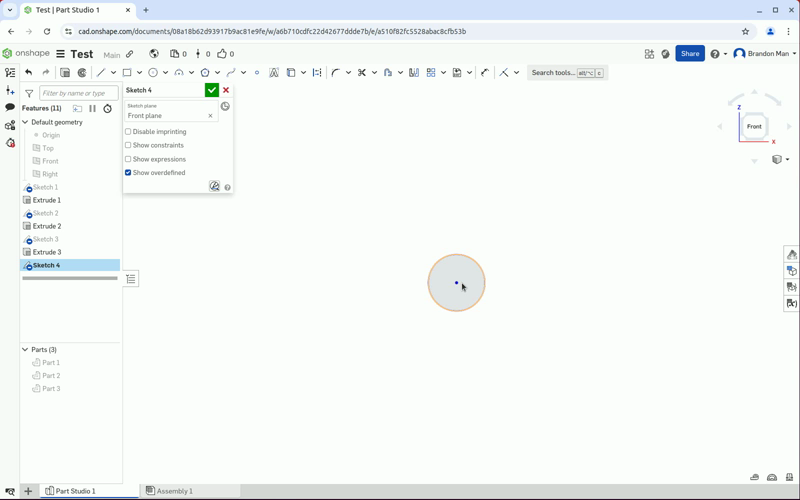
scroll(-6)
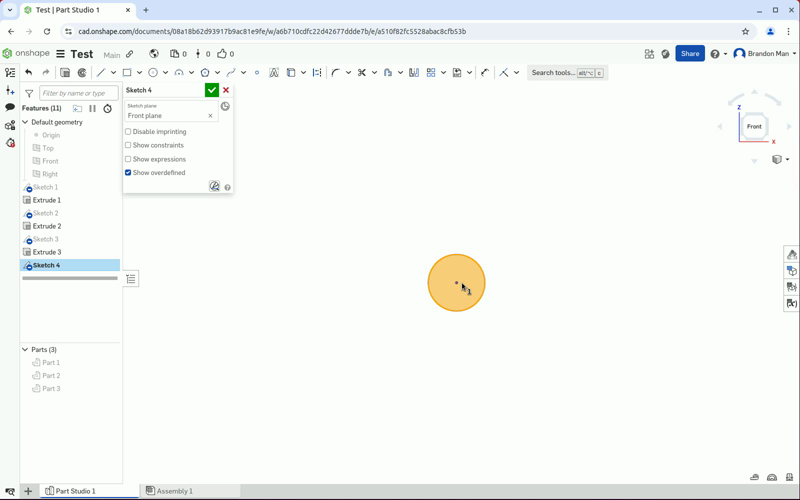
scroll(-6)
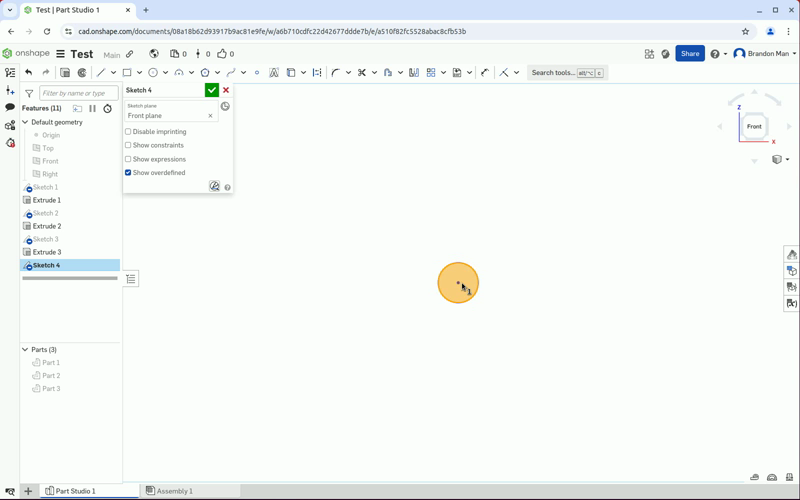
scroll(-6)
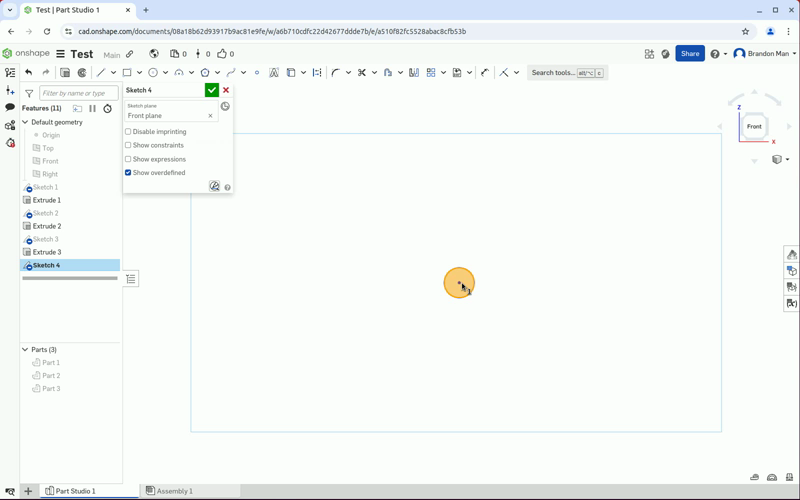
scroll(-6)
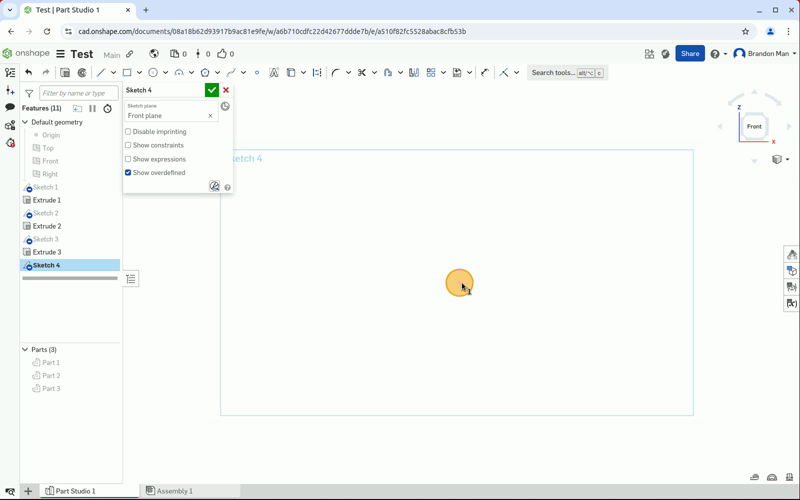
scroll(-6)
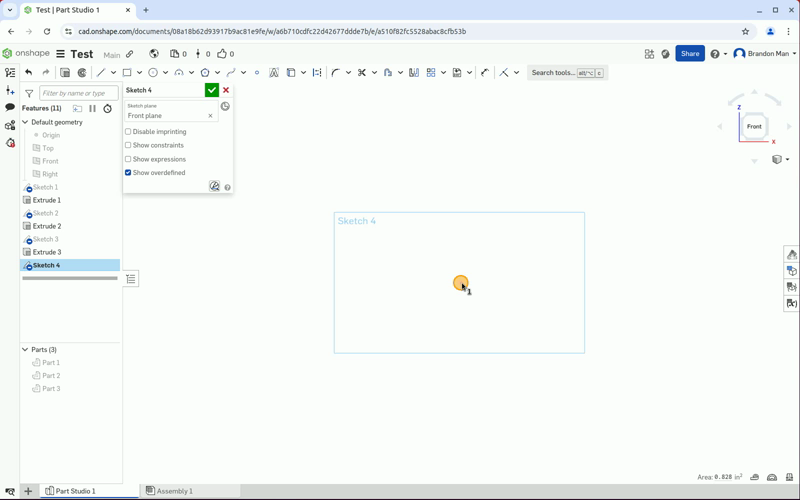
scroll(-6)
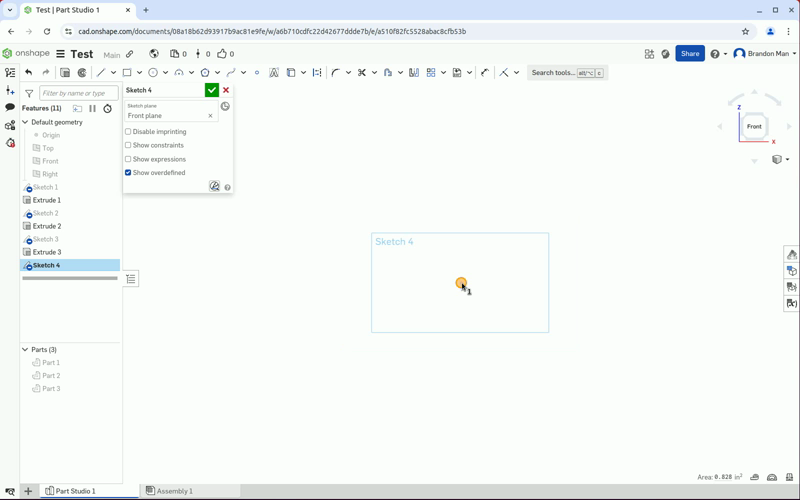
scroll(-6)
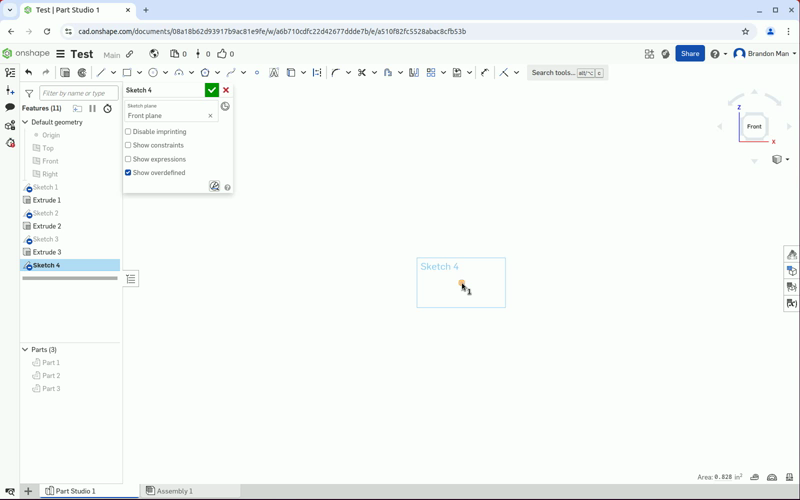
mouse_move(73, 352)
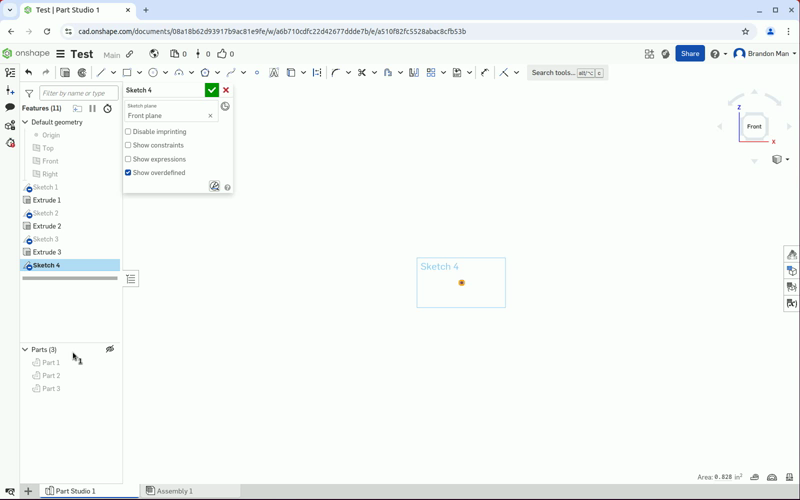
key(shift+y)
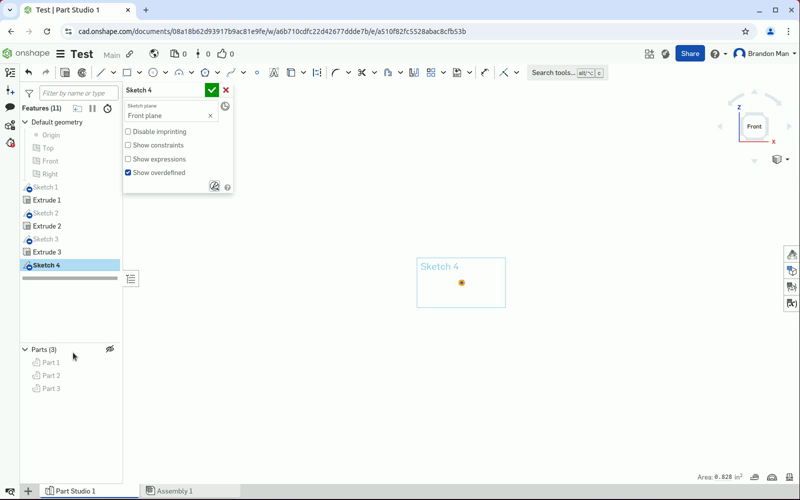
key(shift+e)
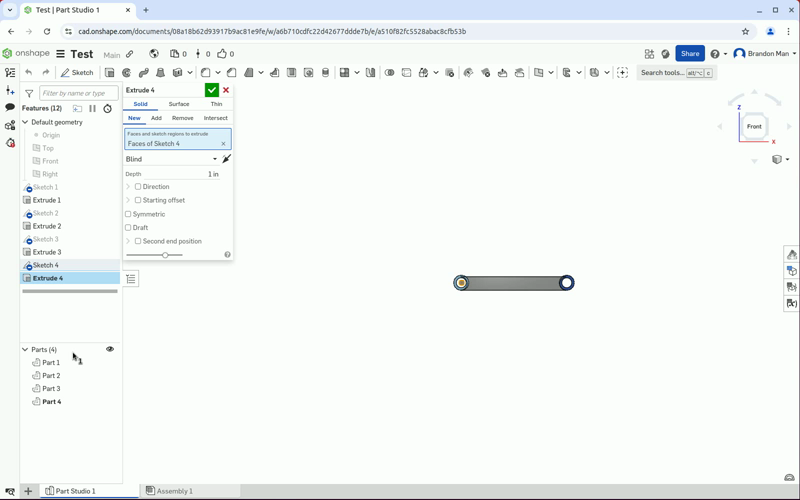
mouse_move(143, 106)
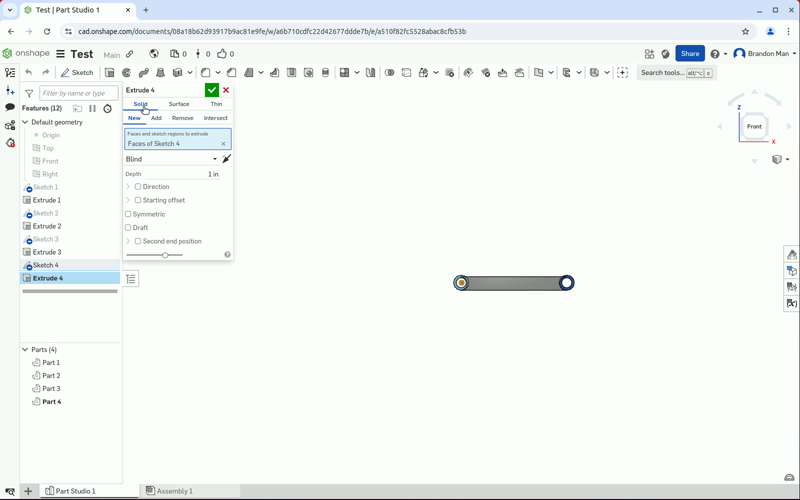
click(143, 106)
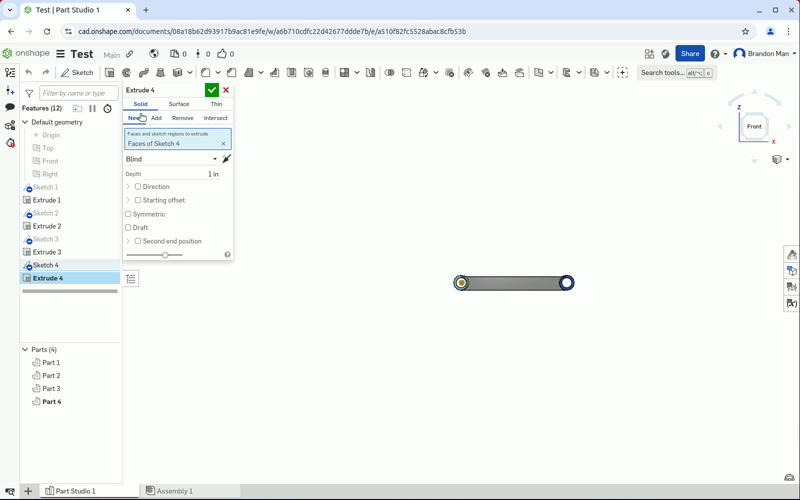
mouse_move(137, 120)
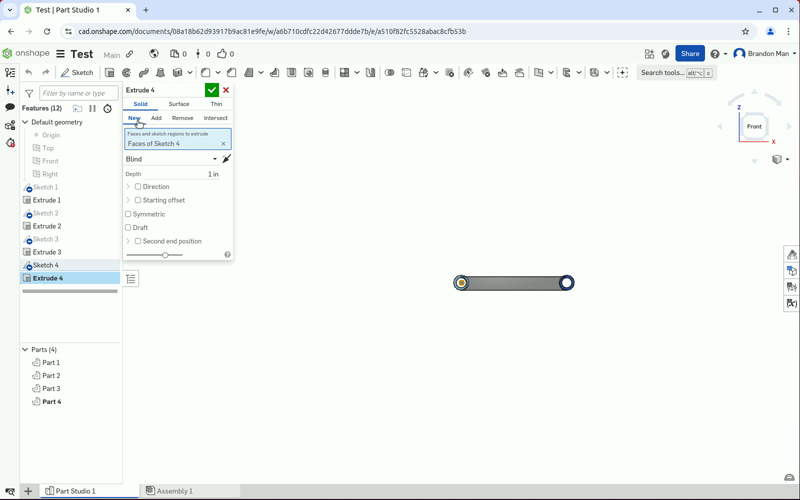
click(137, 120)
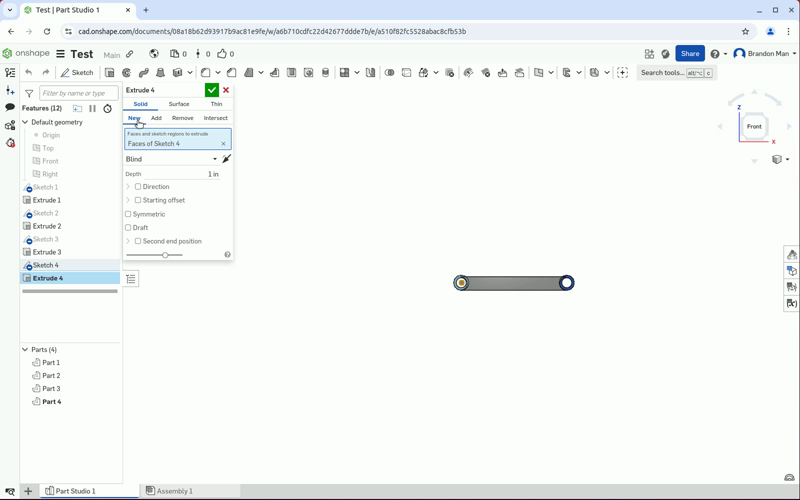
key(tab, 4)
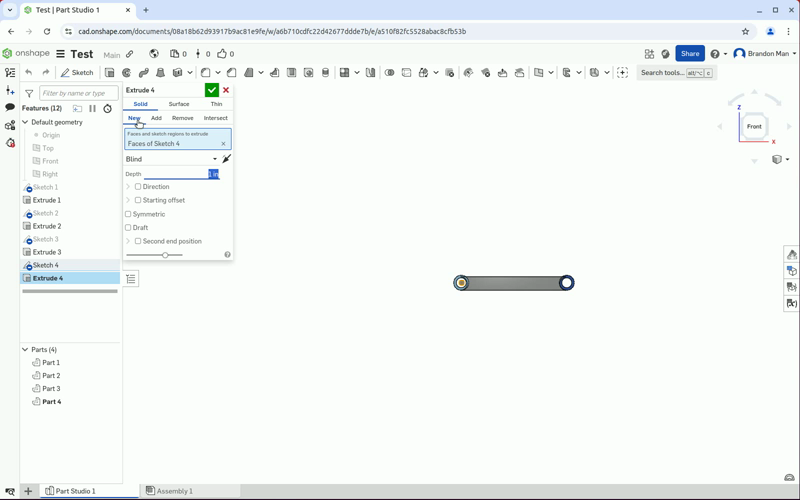
text(1.685)
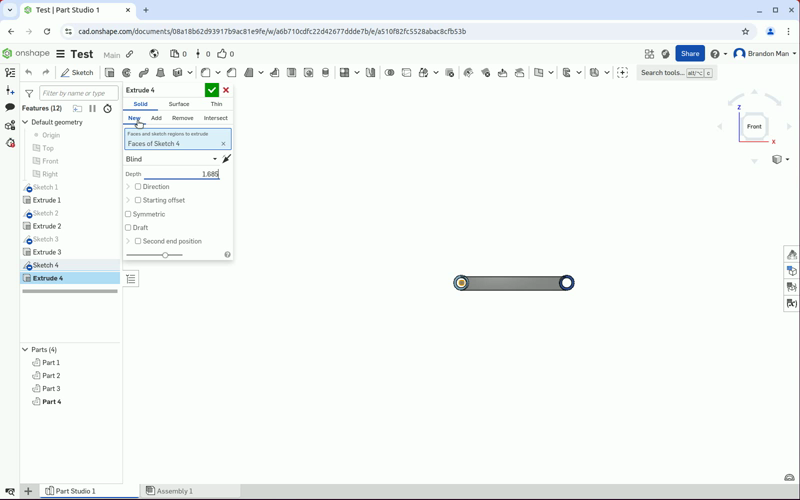
key(enter)
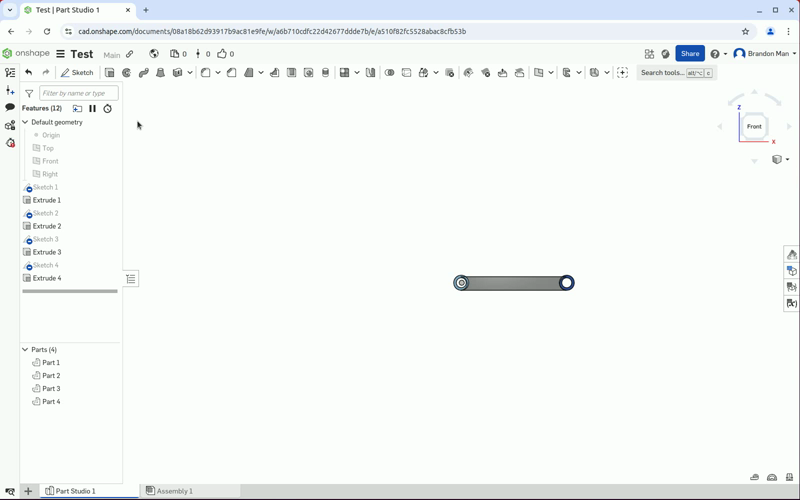
key(shift+h)
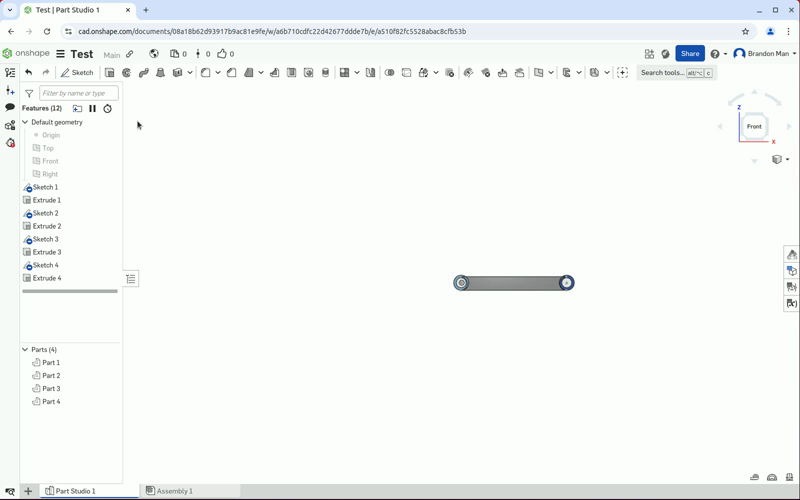
key(shift+h)
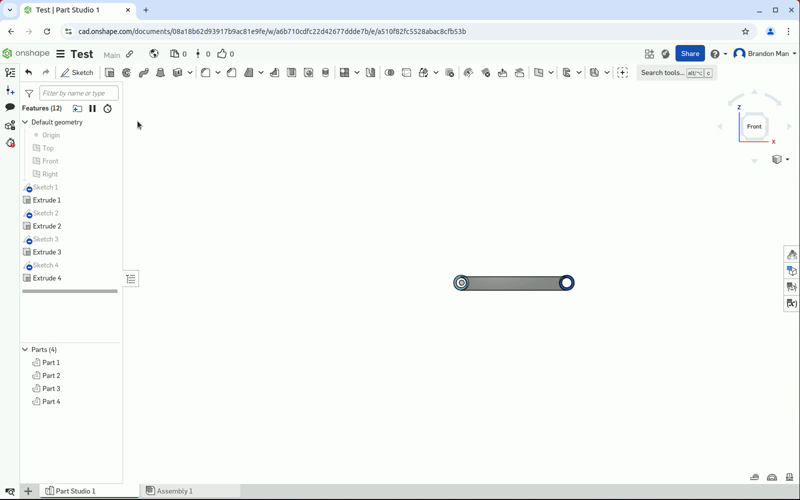
mouse_move(73, 189)
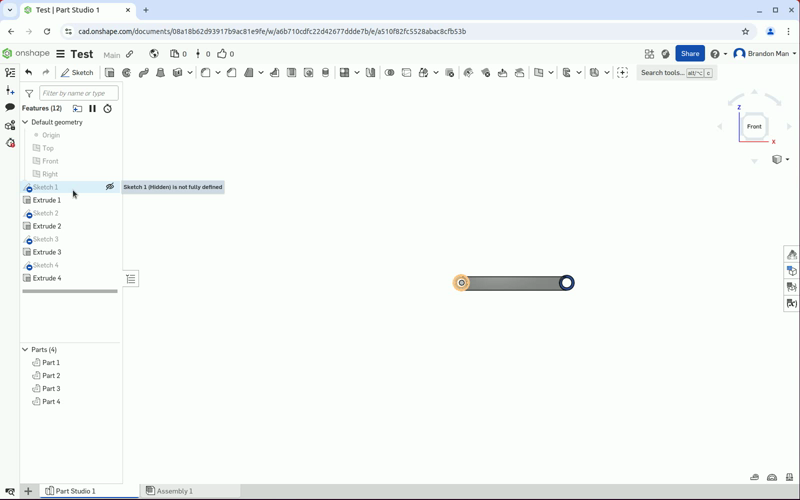
click(73, 189)
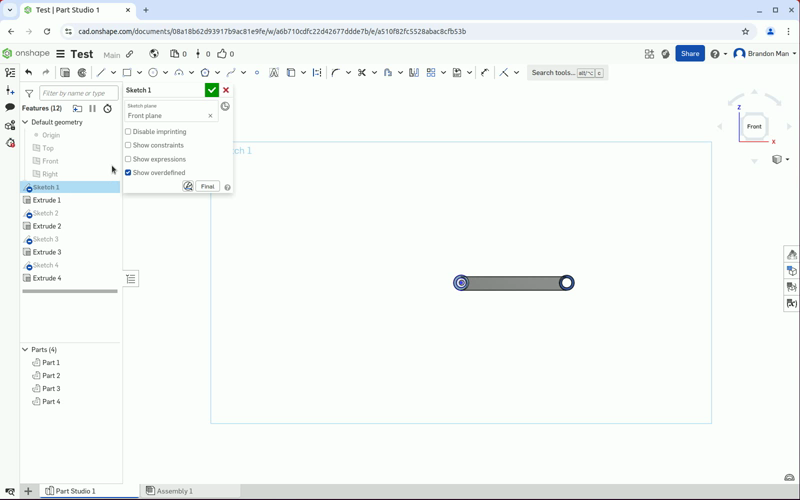
mouse_move(229, 92)
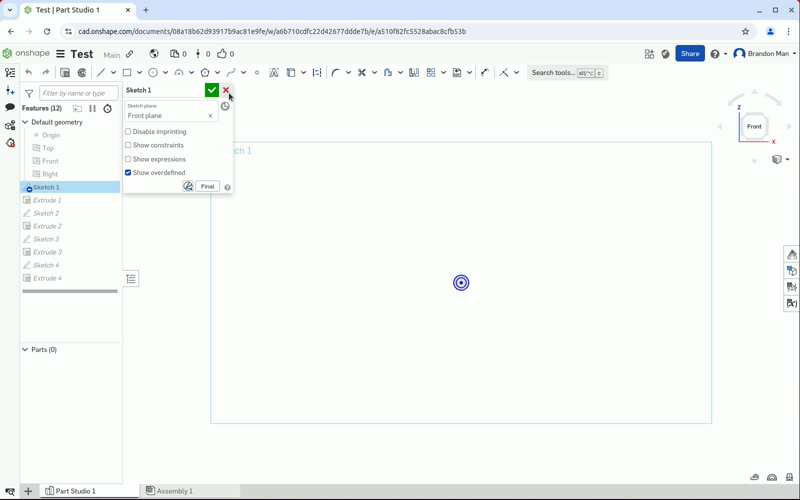
click(229, 92)
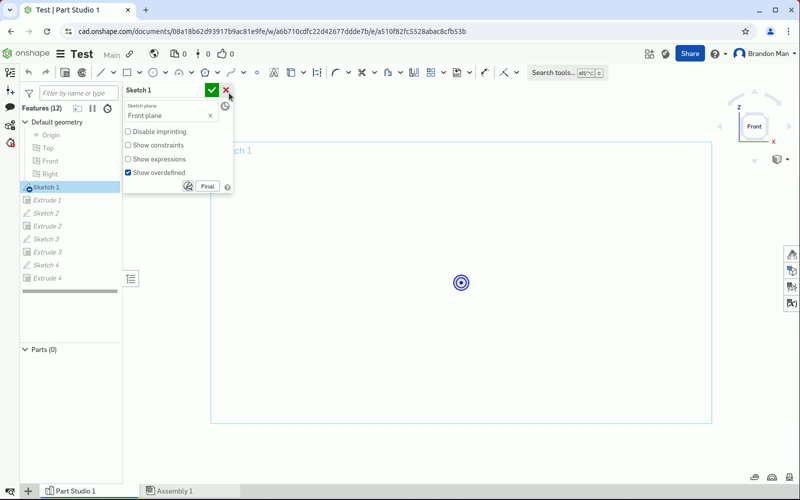
key(shift+s)
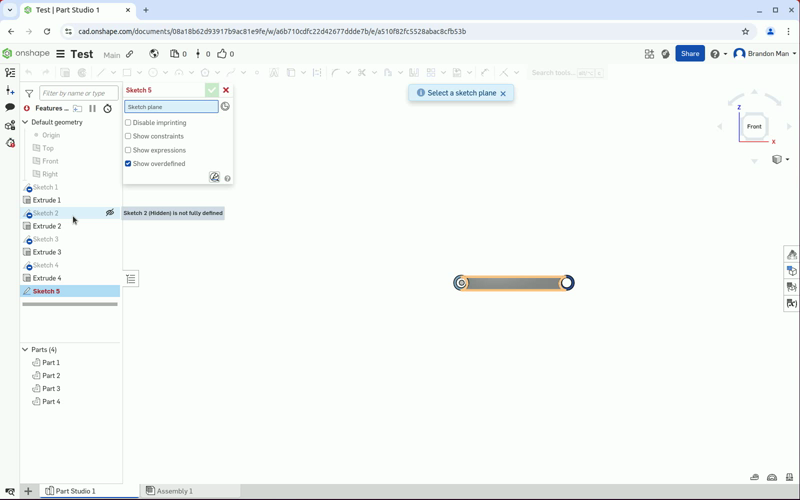
scroll(3)
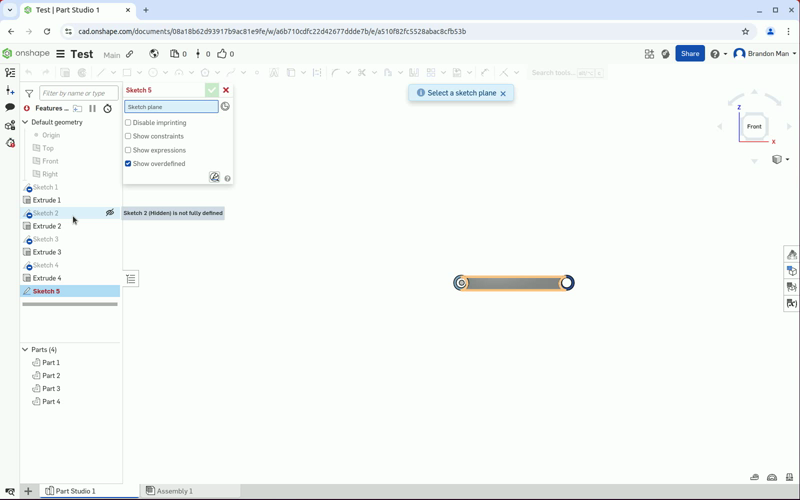
mouse_move(73, 163)
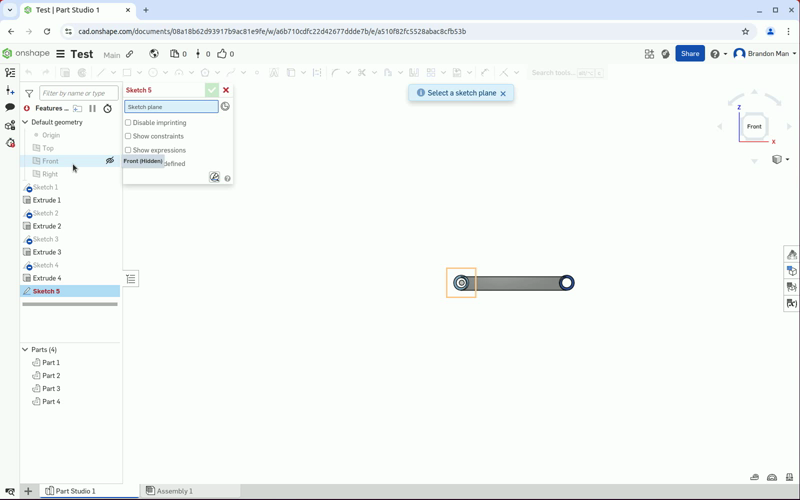
click(73, 163)
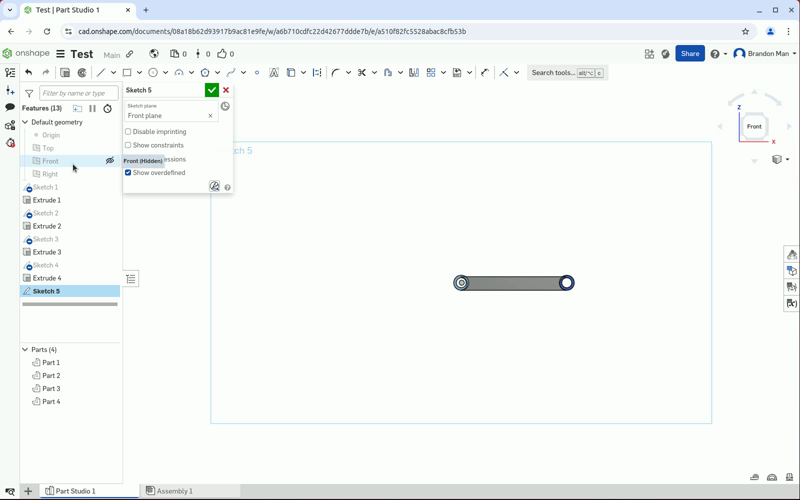
mouse_move(73, 352)
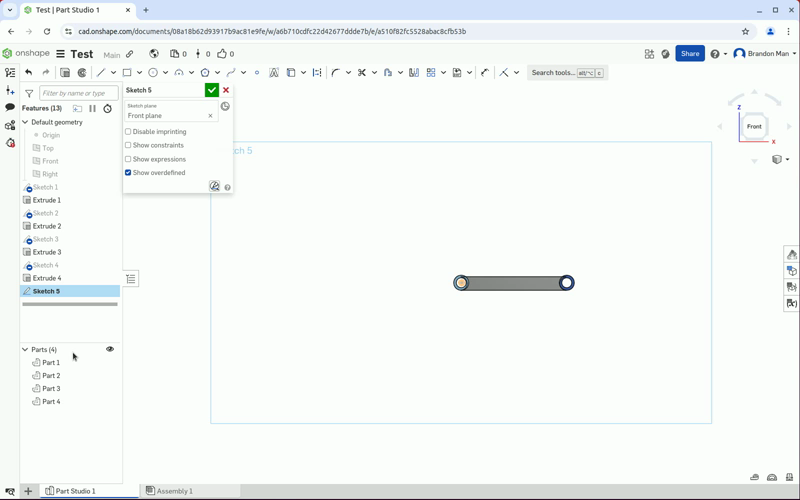
key(y)
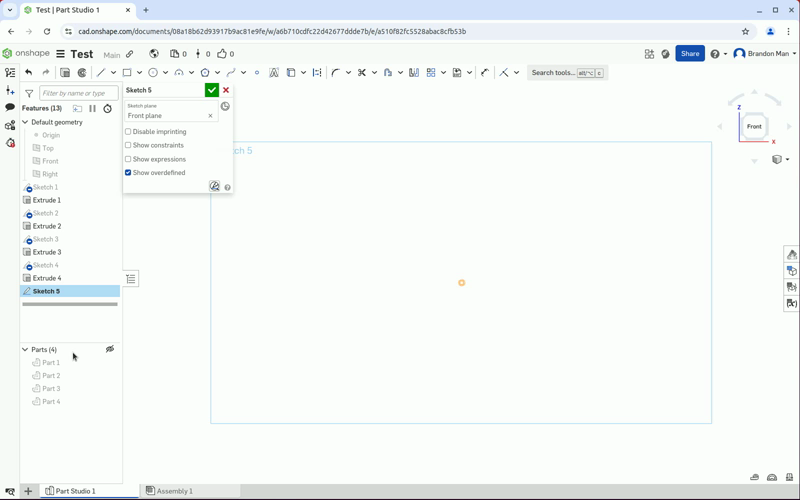
key(c)
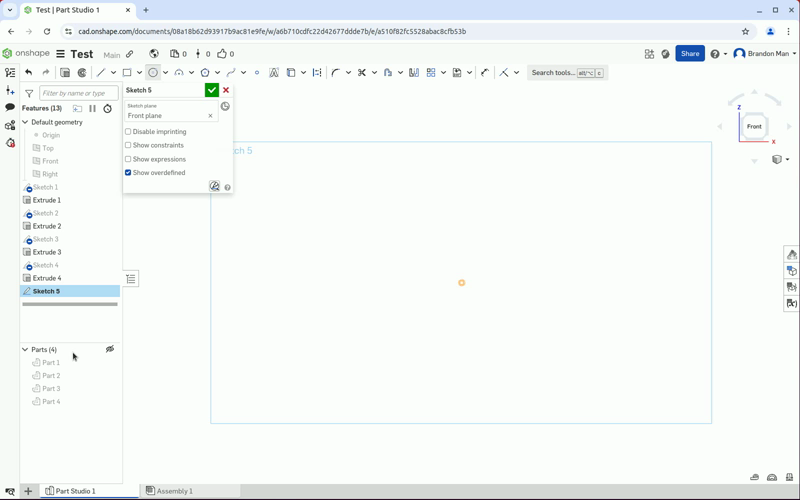
key_down(shift)
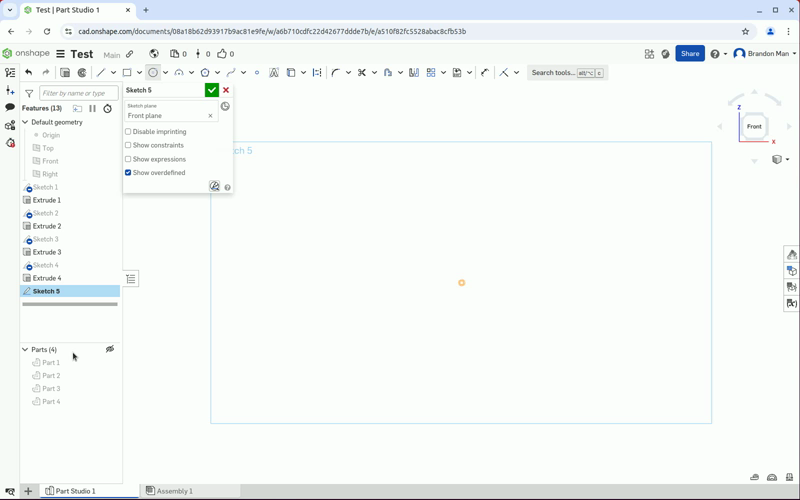
mouse_move(567, 282)
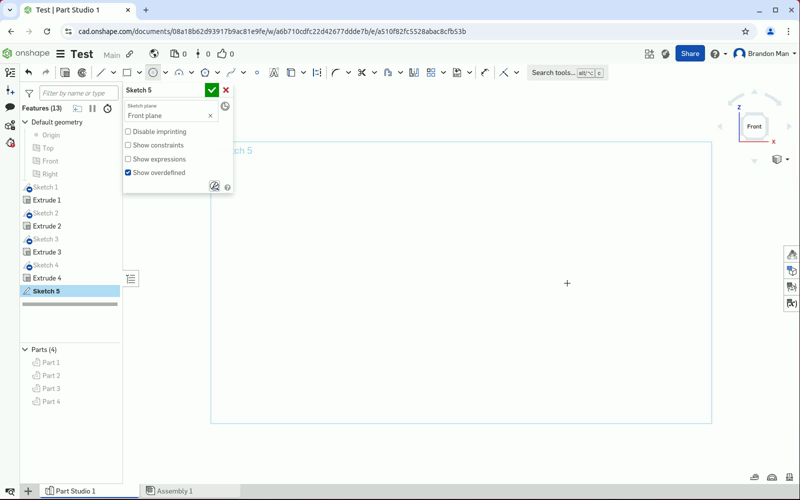
click(567, 282)
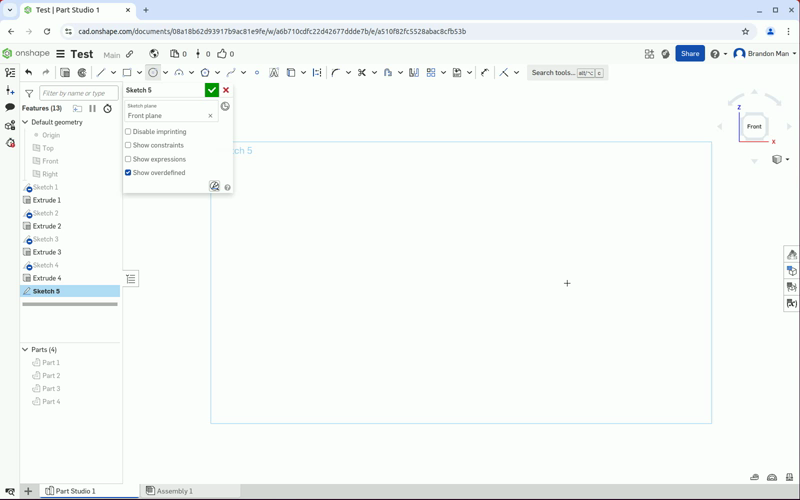
key_up(shift)
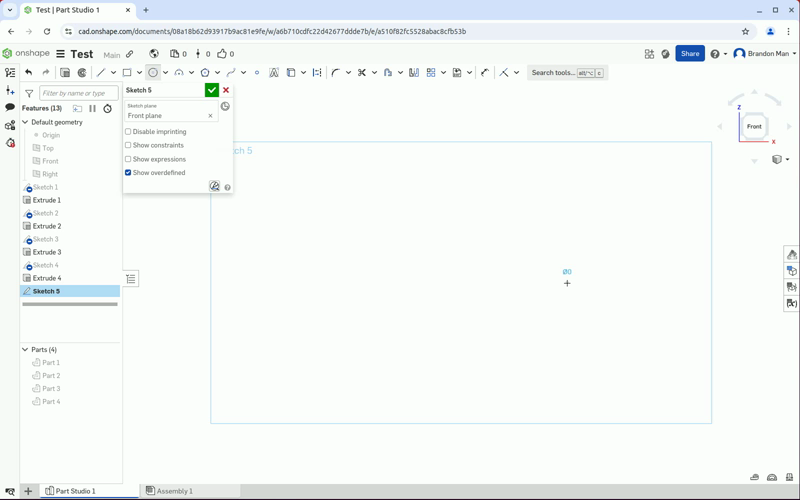
mouse_move(569, 282)
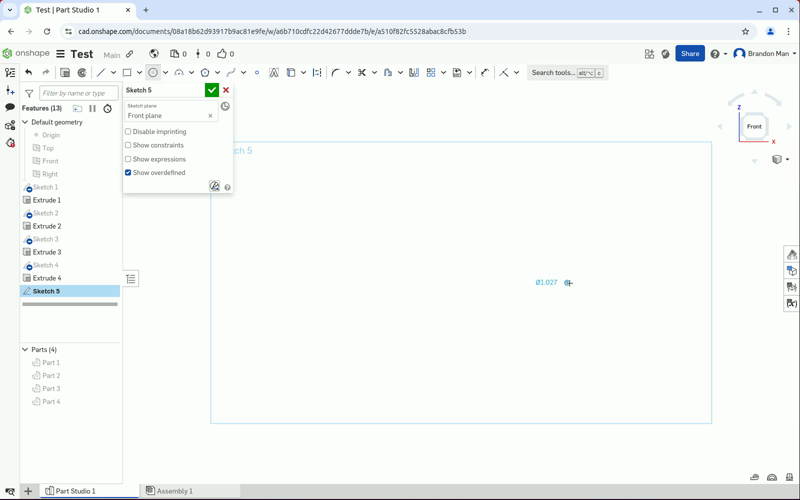
scroll(6)
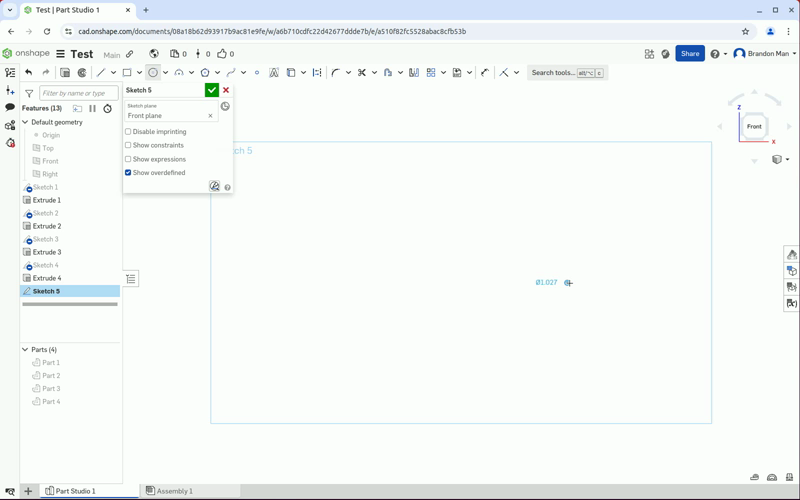
scroll(6)
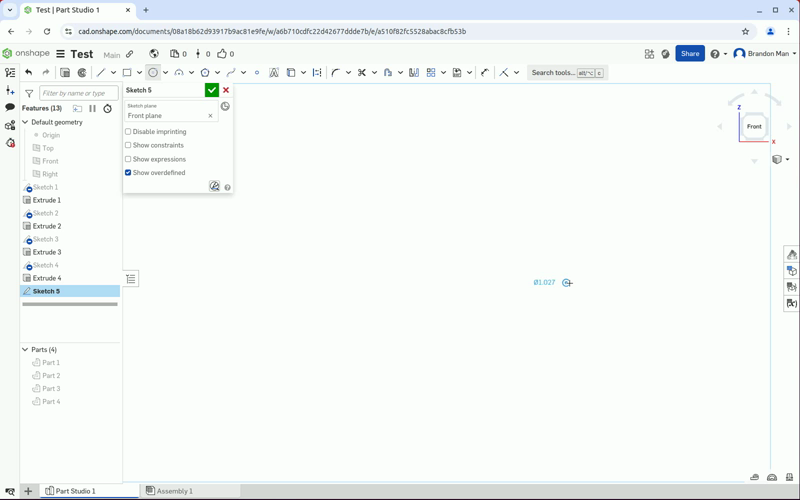
scroll(6)
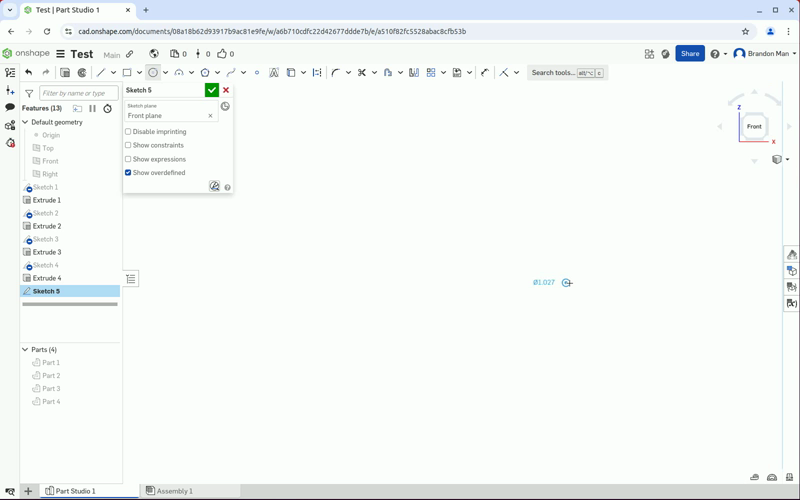
scroll(6)
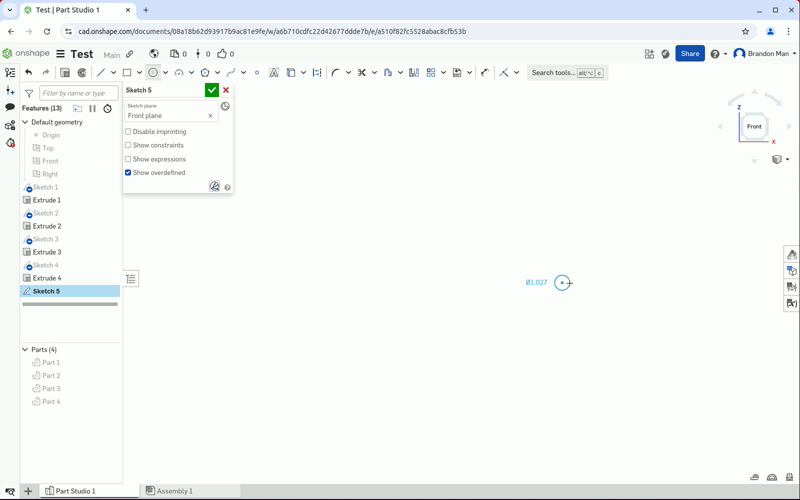
scroll(6)
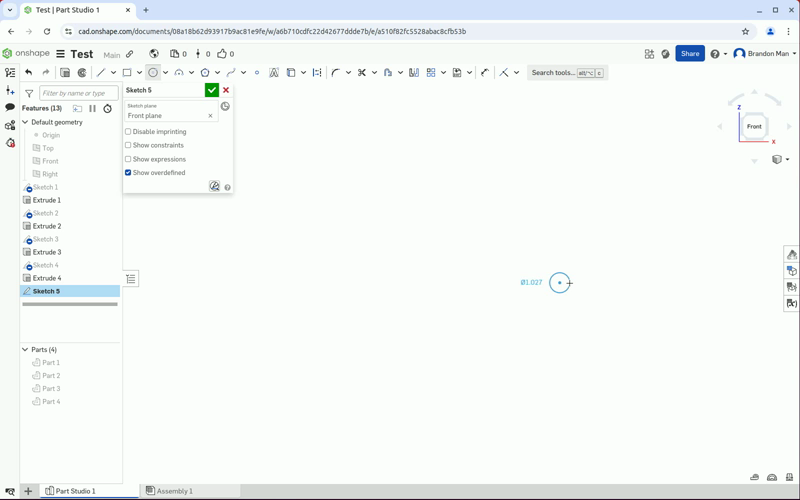
scroll(6)
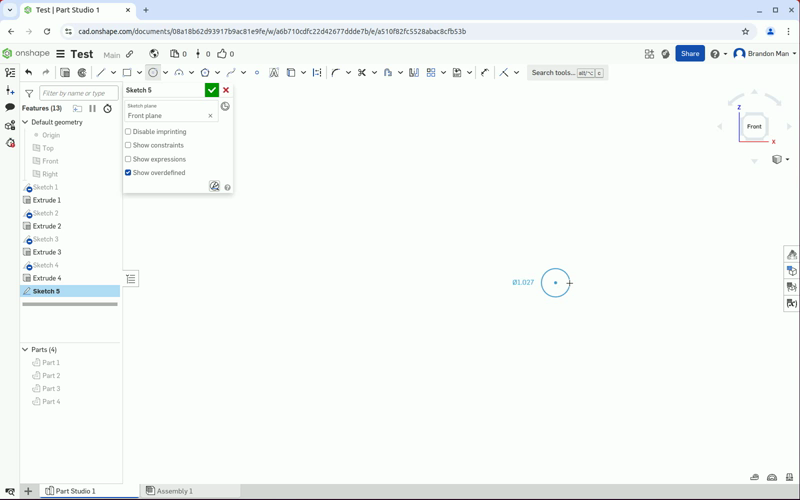
scroll(6)
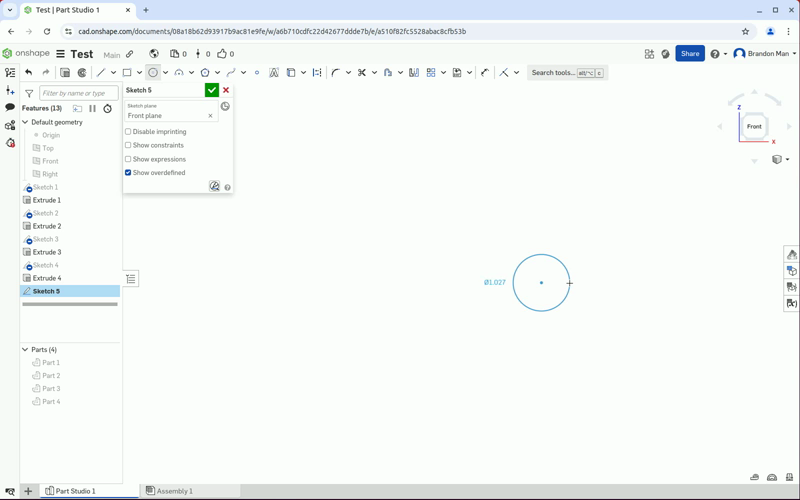
click(569, 282)
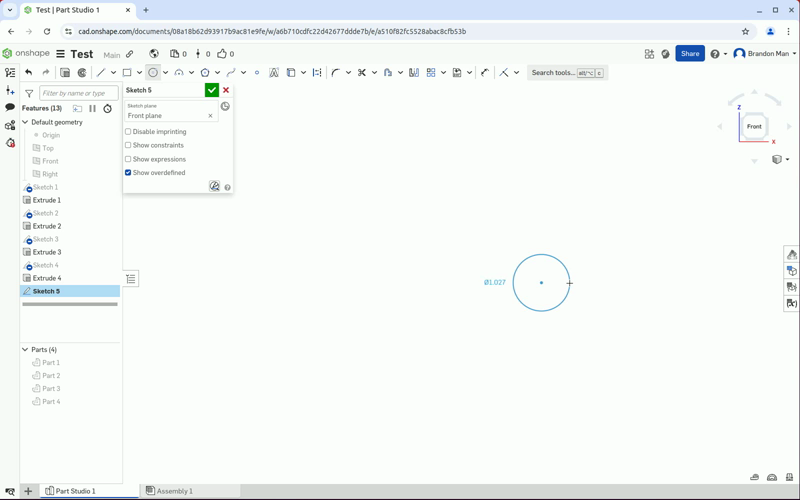
scroll(-6)
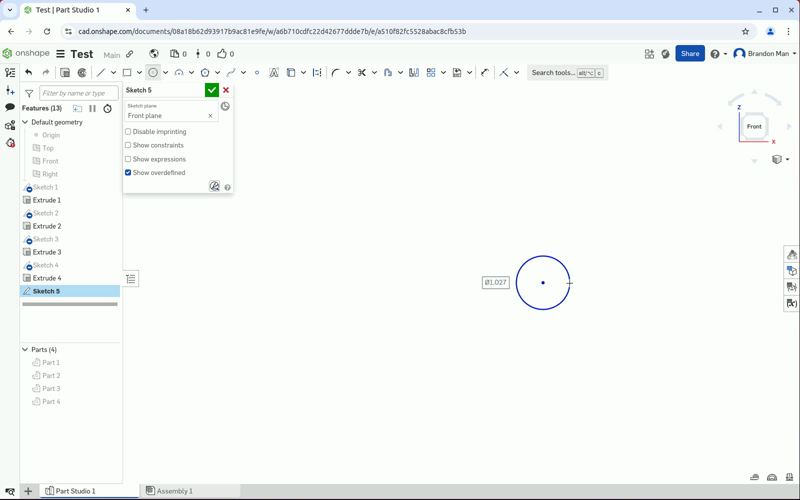
scroll(-6)
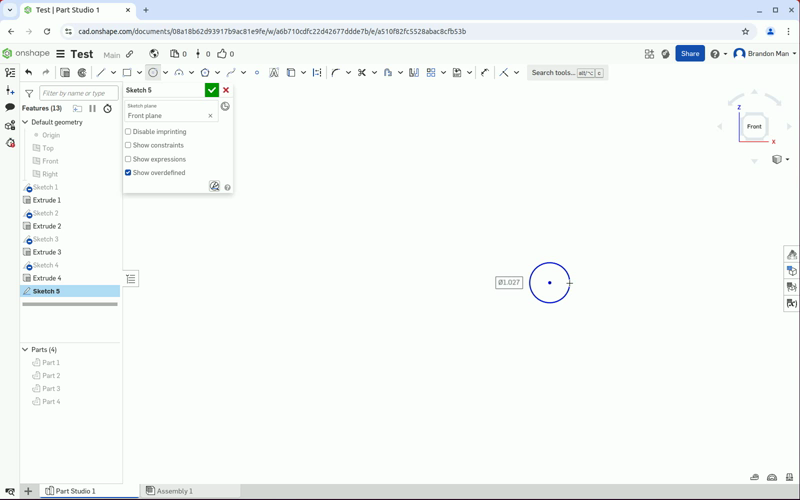
scroll(-6)
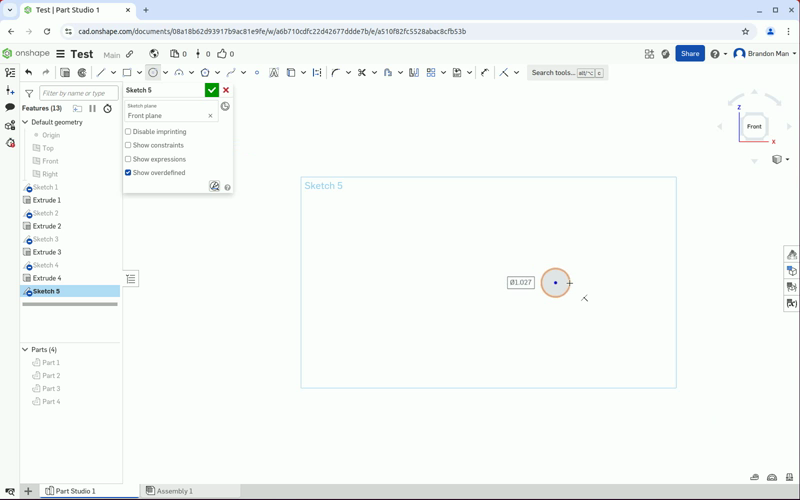
scroll(-6)
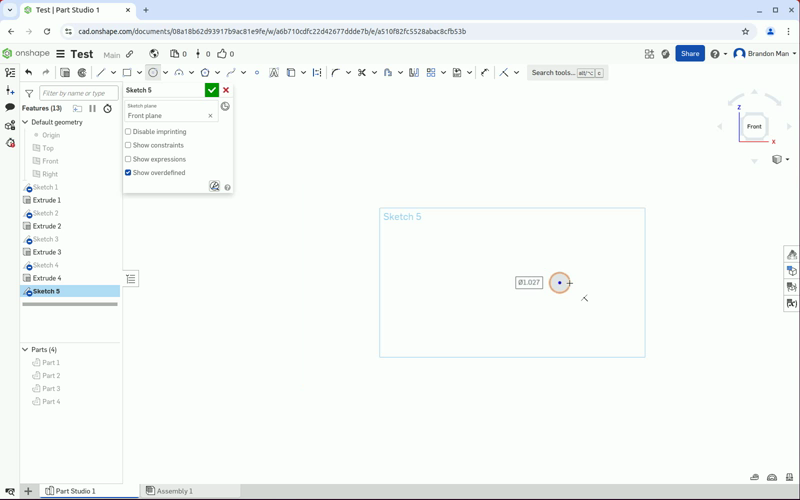
scroll(-6)
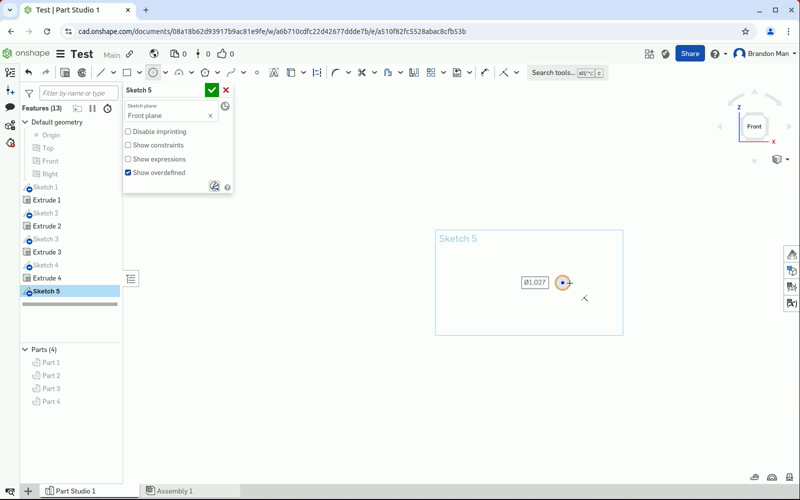
scroll(-6)
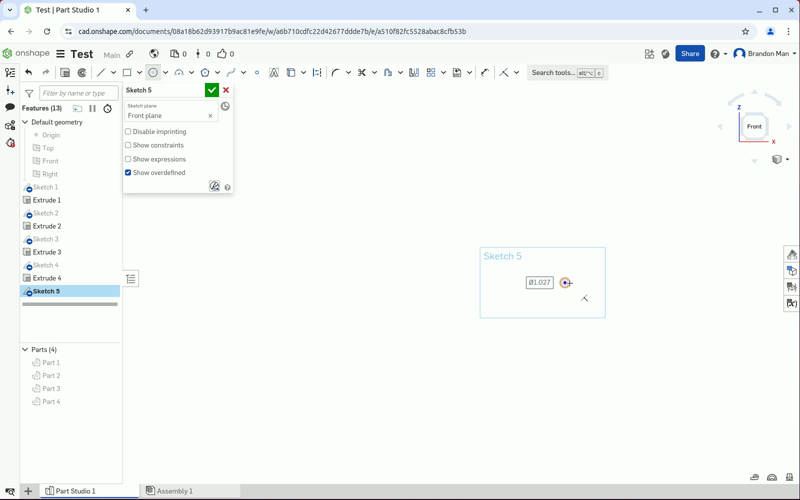
scroll(-6)
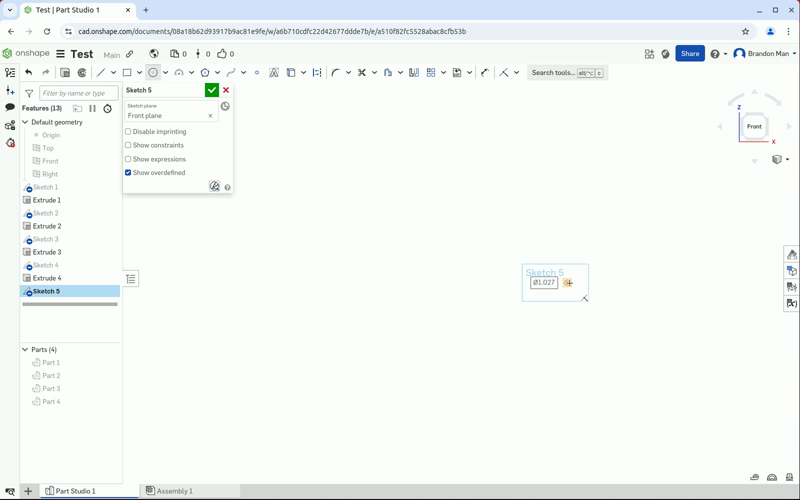
key(esc)
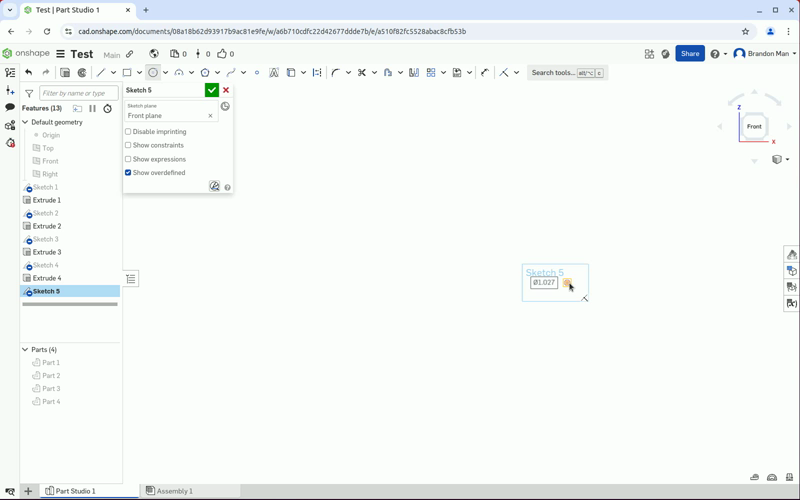
mouse_move(566, 284)
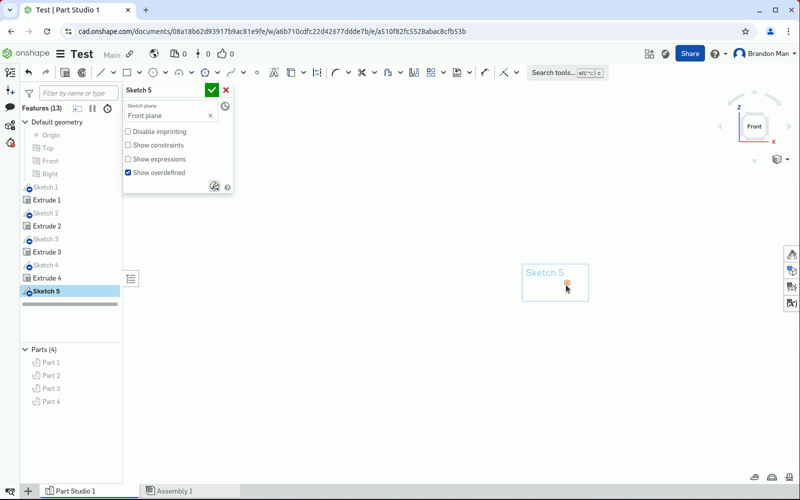
scroll(6)
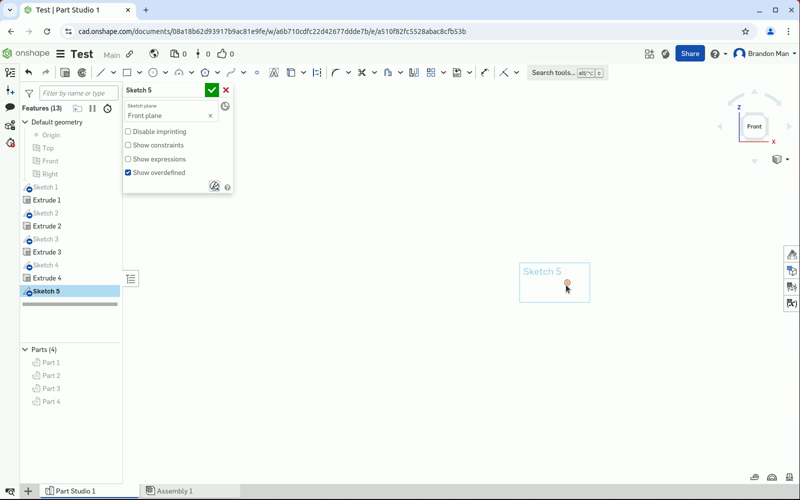
scroll(6)
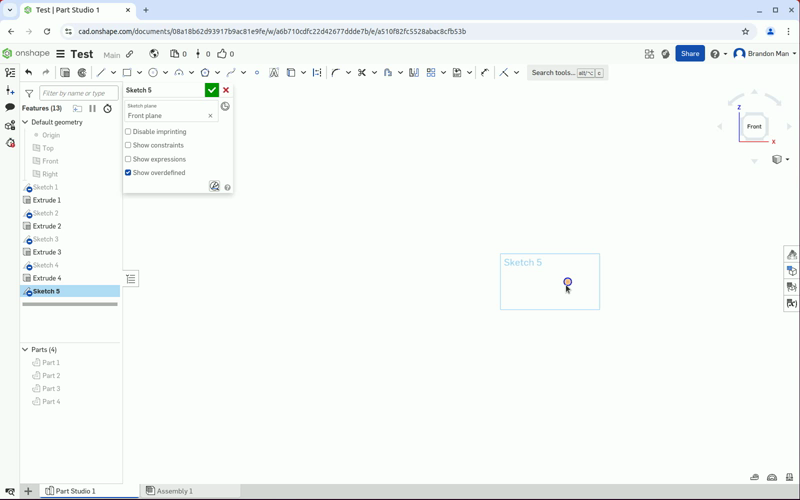
scroll(6)
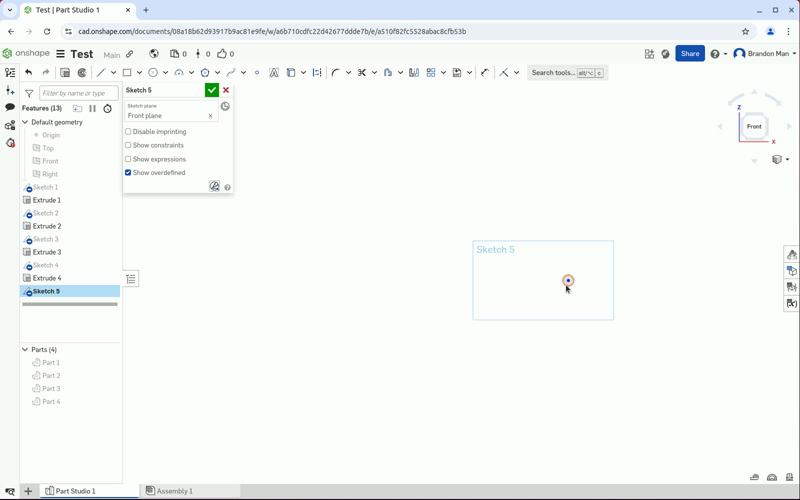
scroll(6)
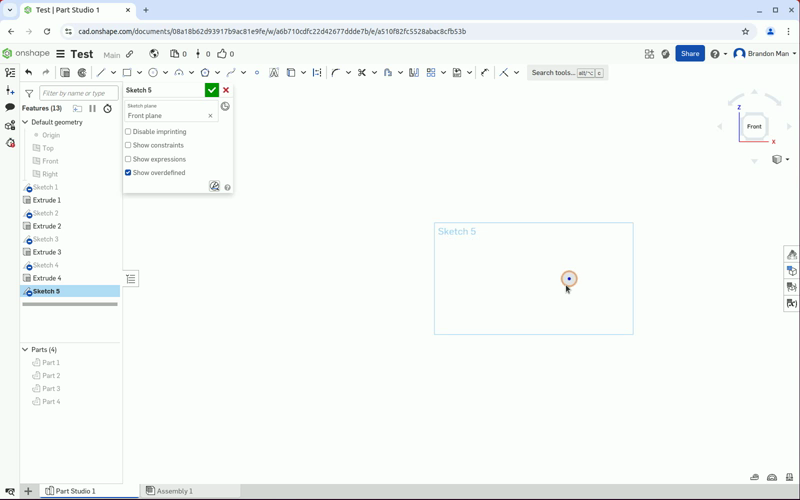
scroll(6)
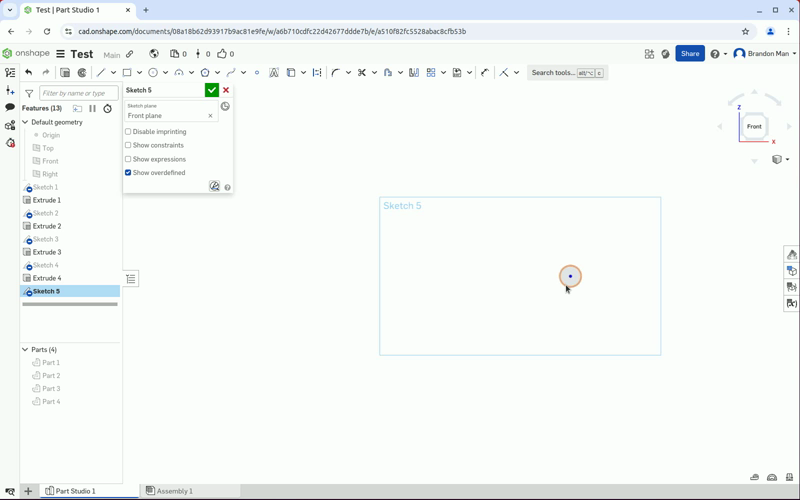
scroll(6)
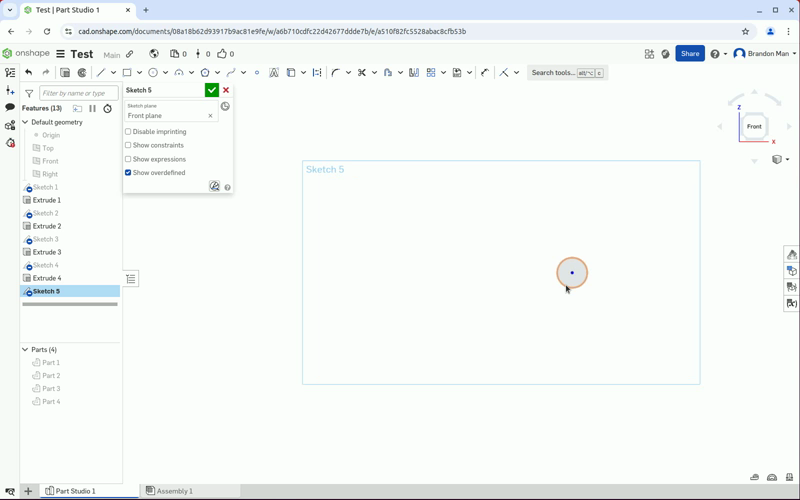
scroll(6)
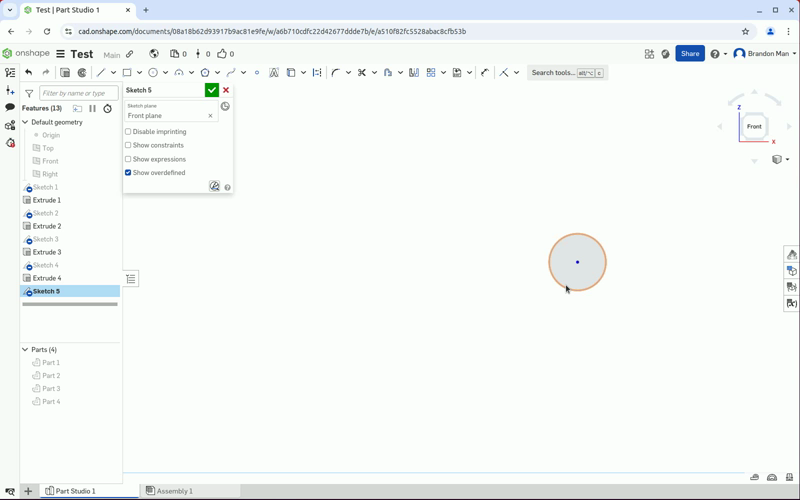
click(566, 284)
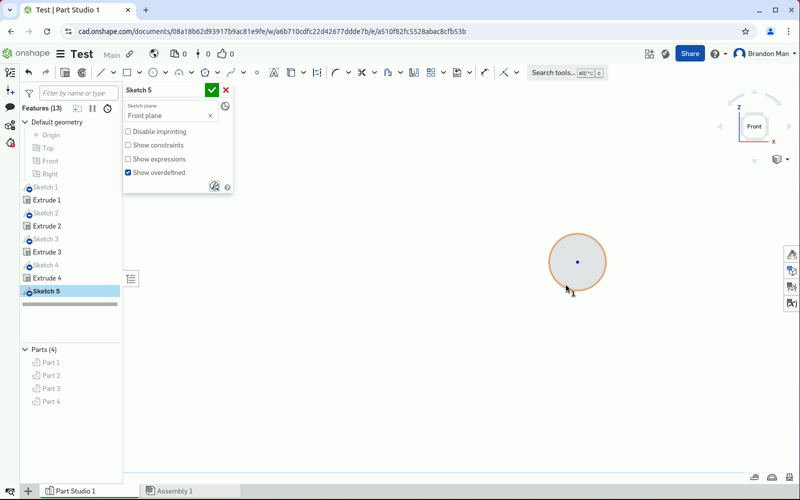
scroll(-6)
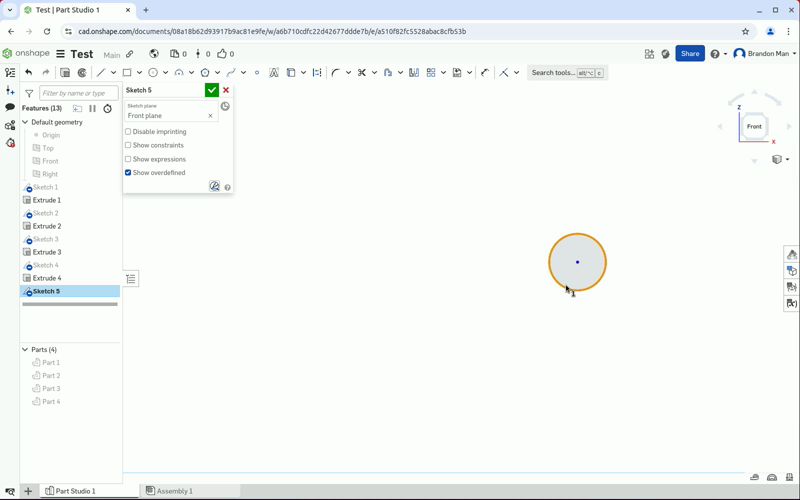
scroll(-6)
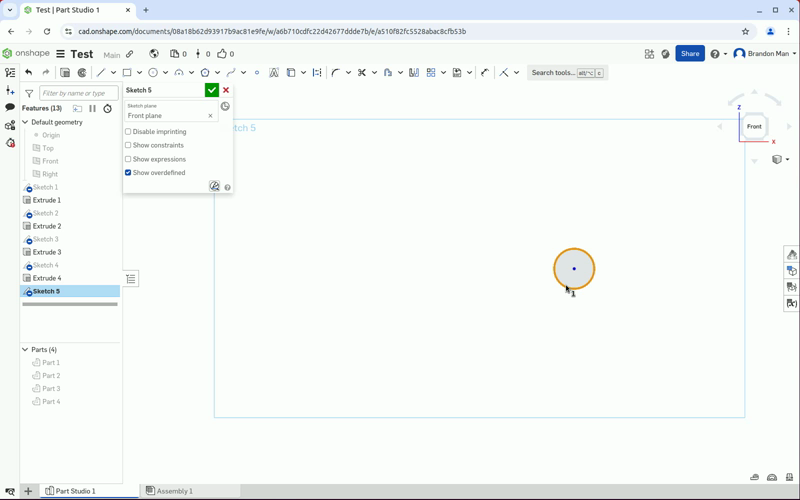
scroll(-6)
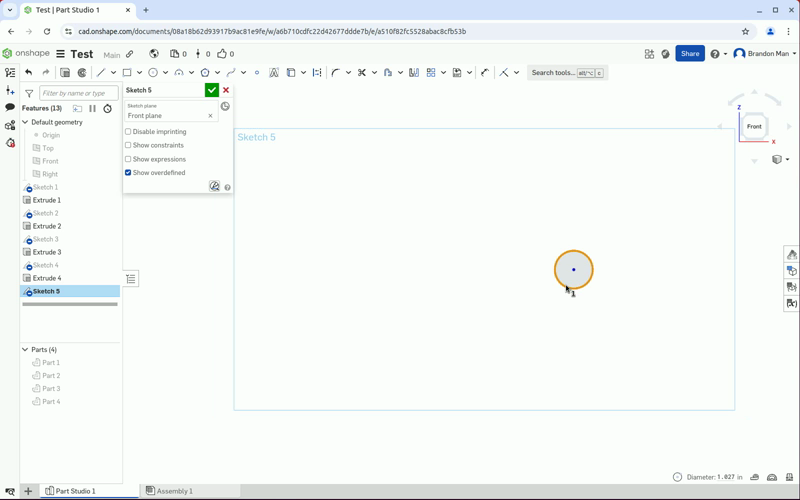
scroll(-6)
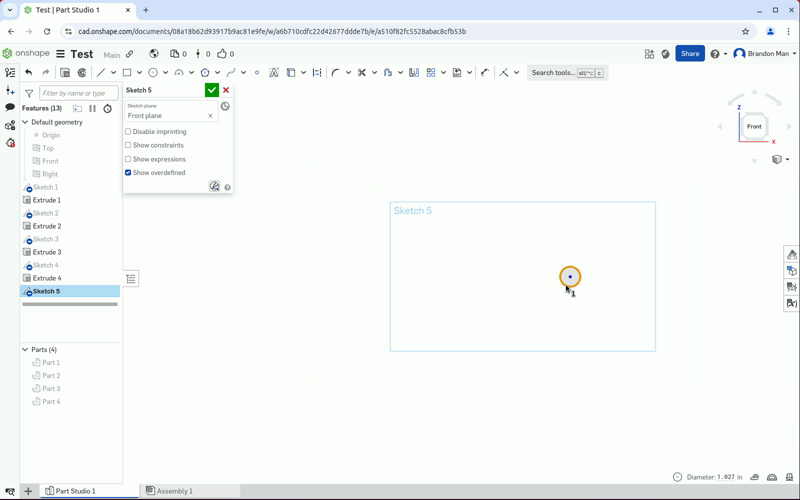
scroll(-6)
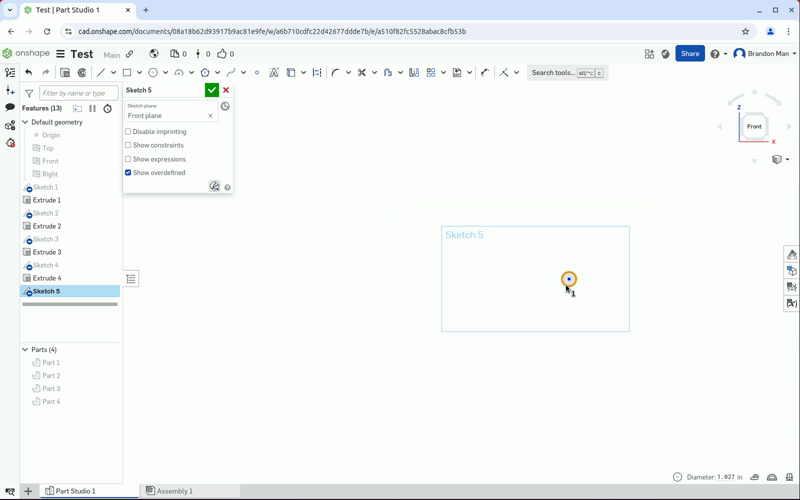
scroll(-6)
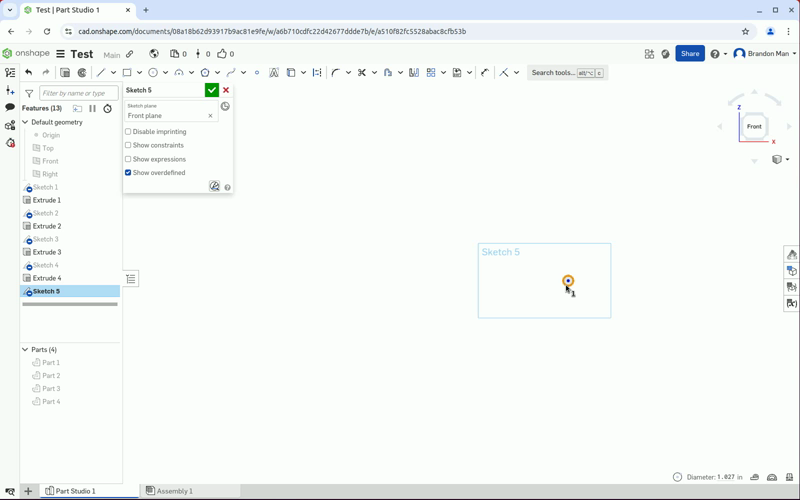
scroll(-6)
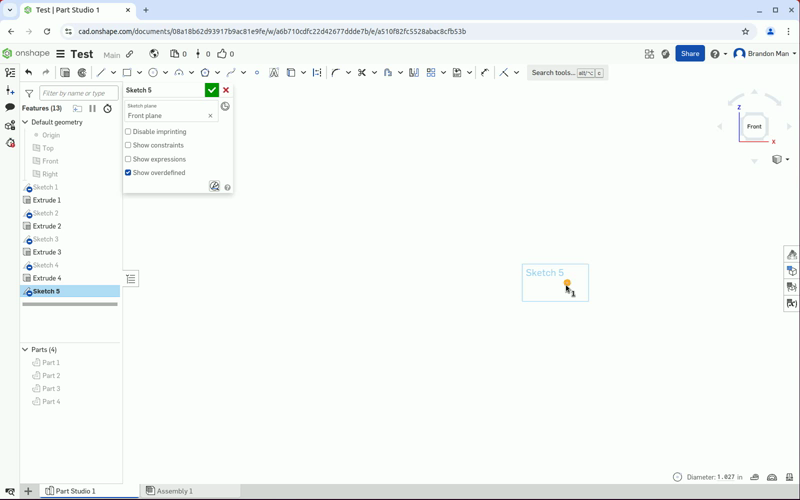
mouse_move(73, 352)
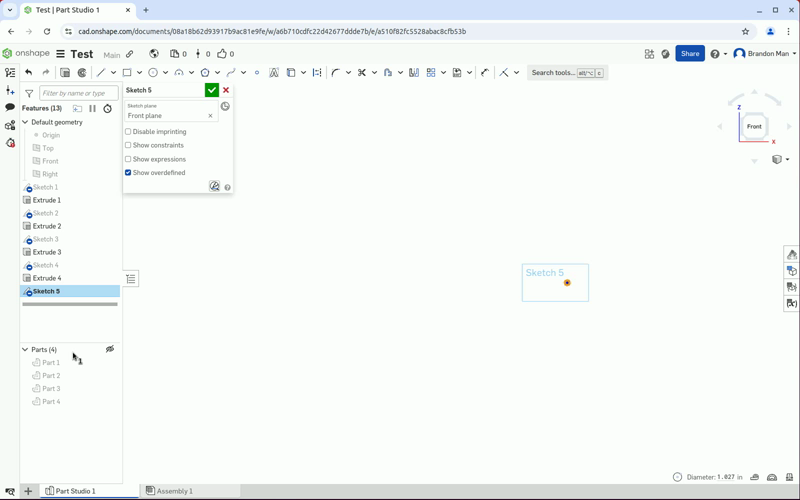
key(shift+y)
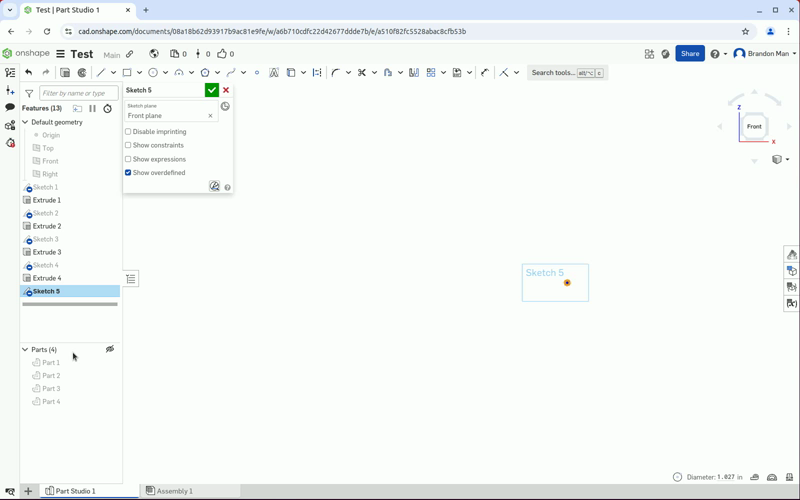
key(shift+e)
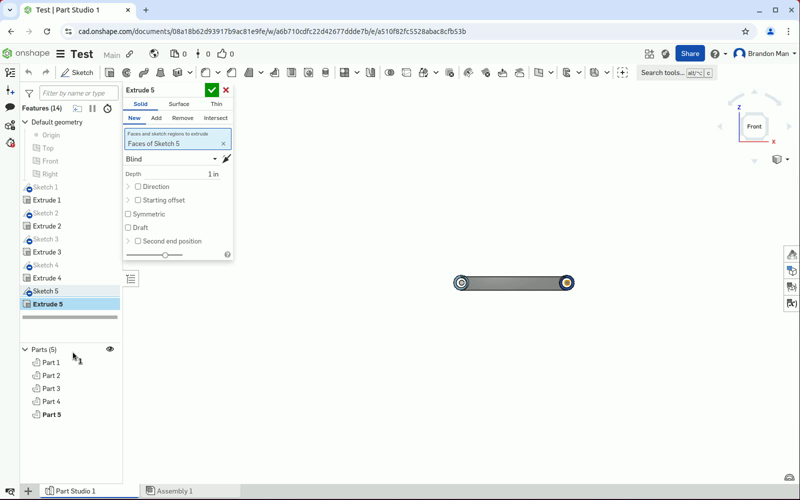
mouse_move(143, 106)
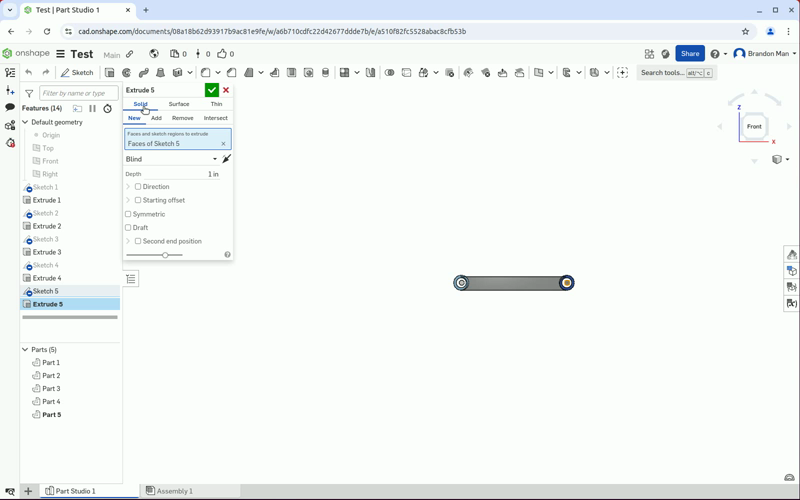
click(143, 106)
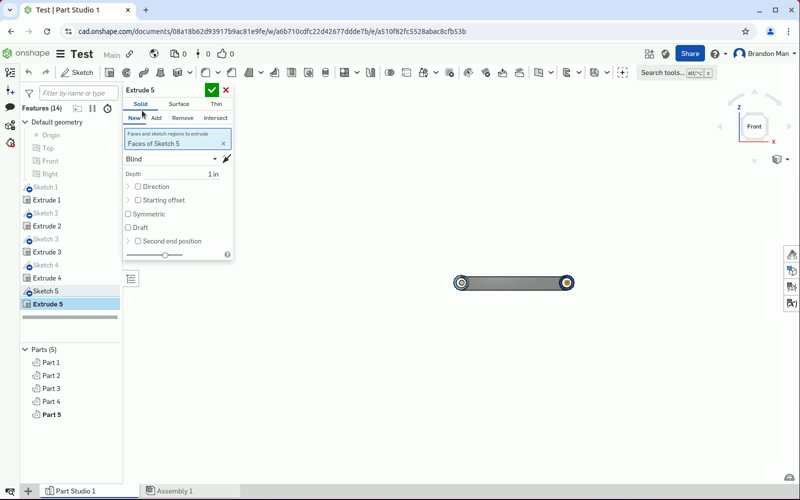
mouse_move(137, 120)
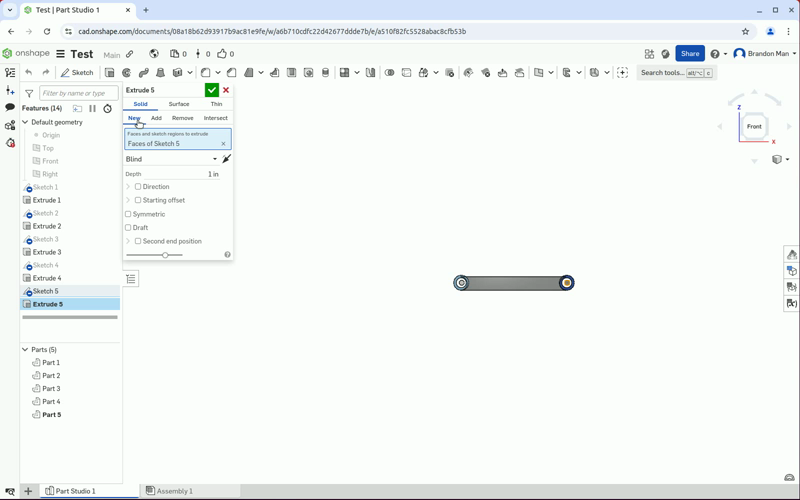
click(137, 120)
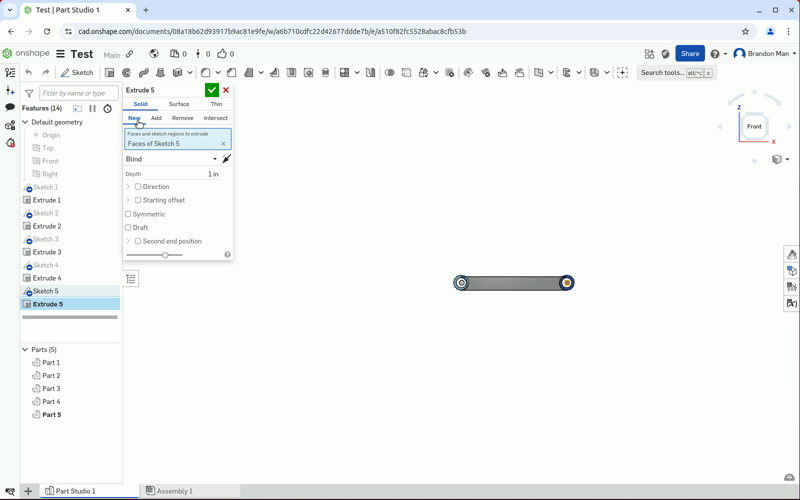
key(tab, 4)
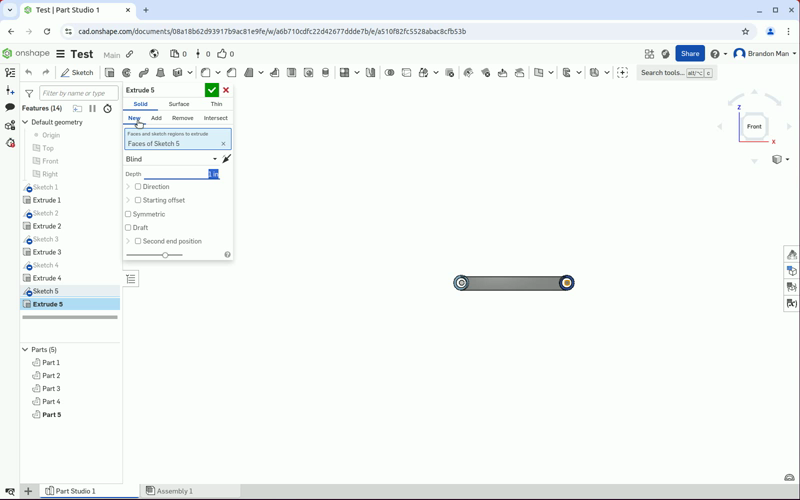
text(1.685)
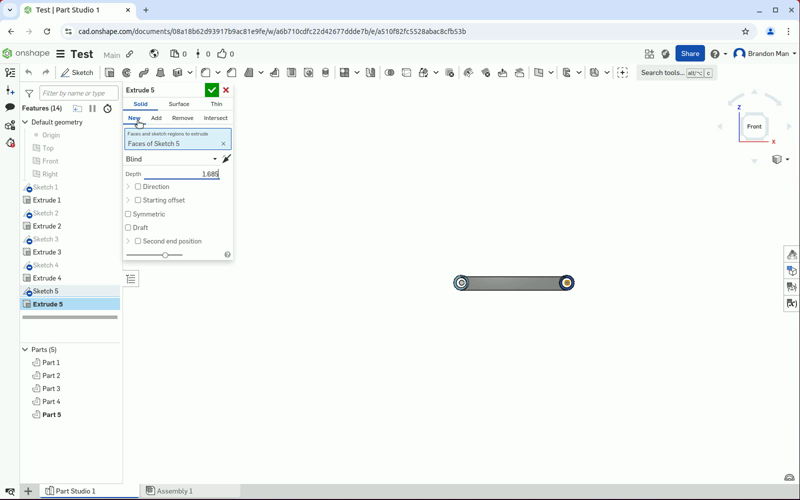
key(enter)
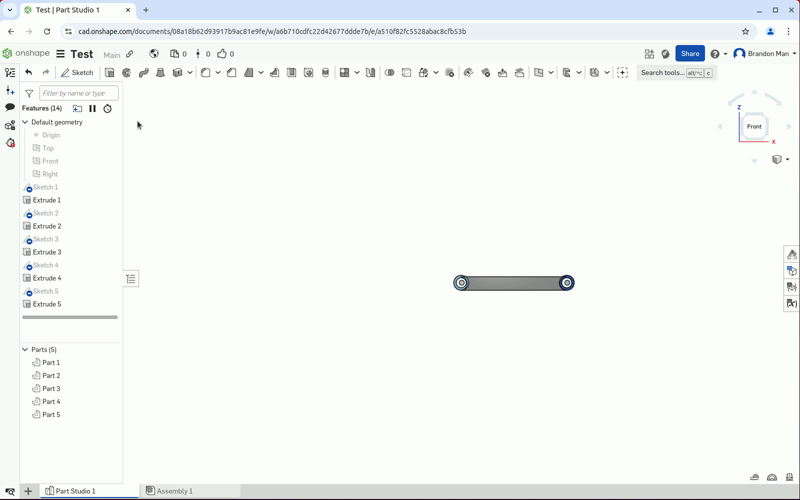
key(shift+h)
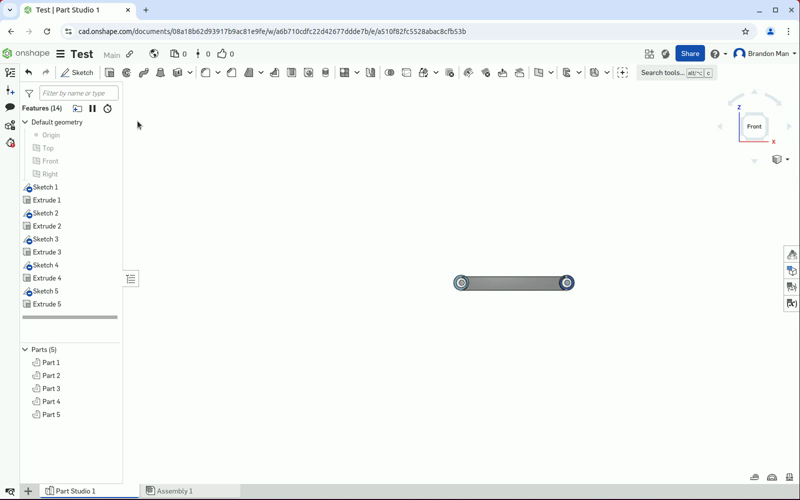
key(shift+h)
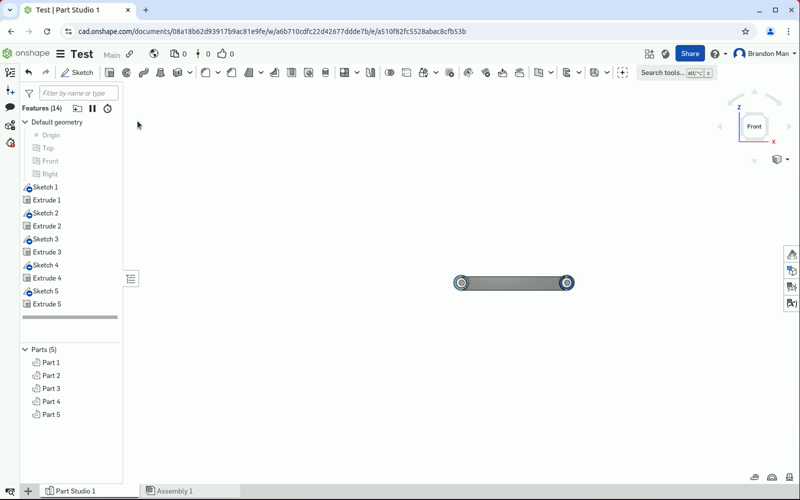
key(shift+7)
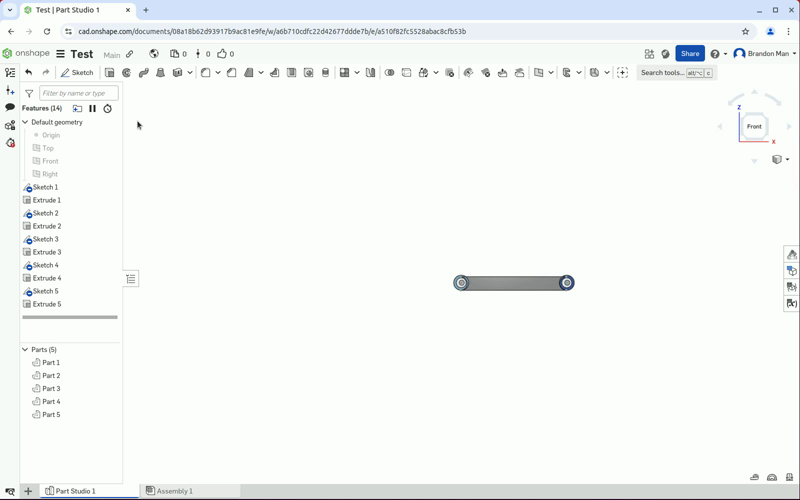
key(left, 2)
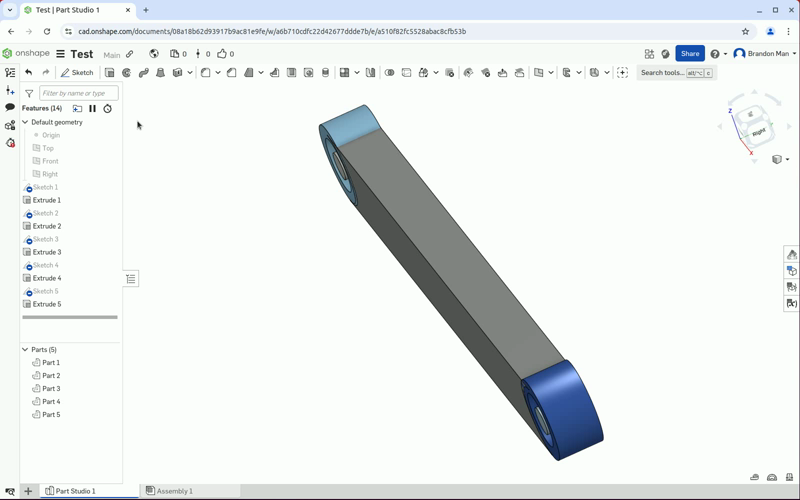
key(down, 2)
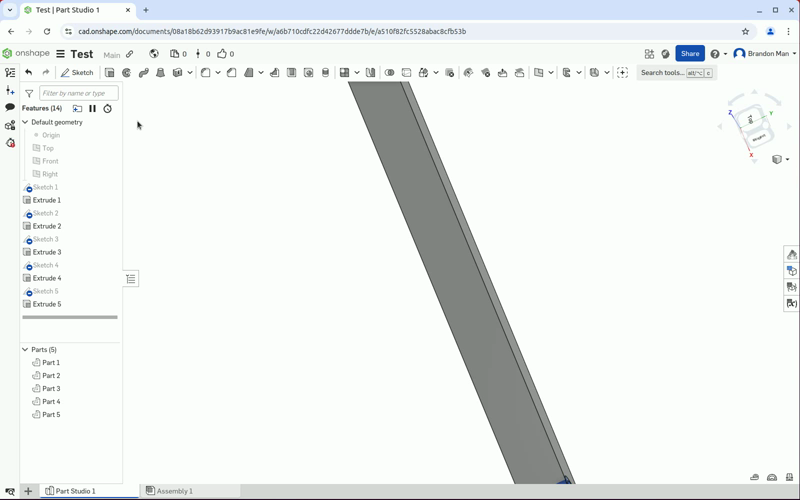
key(up, 2)
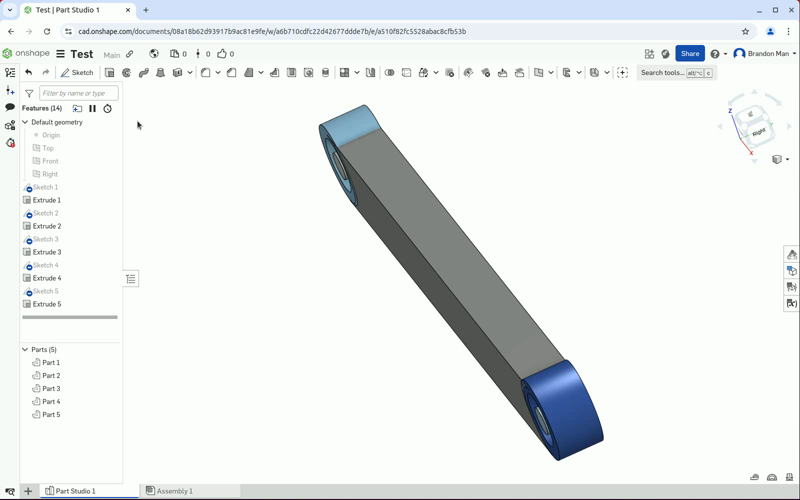
key(right, 2)
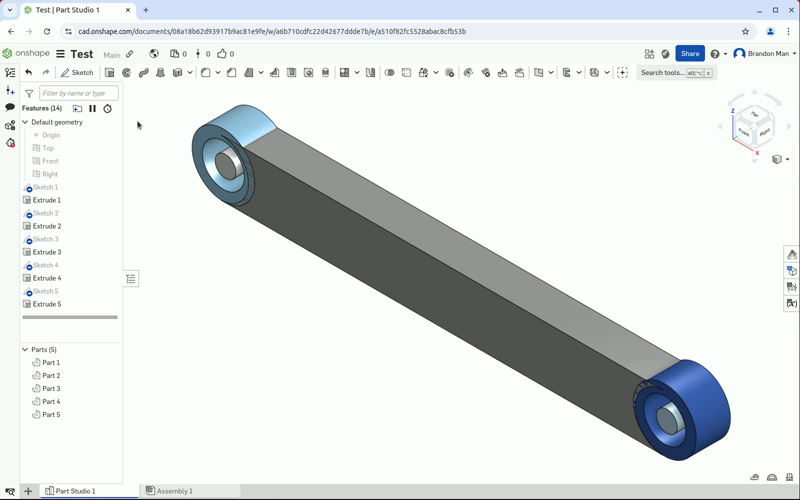
mouse_move(73, 189)
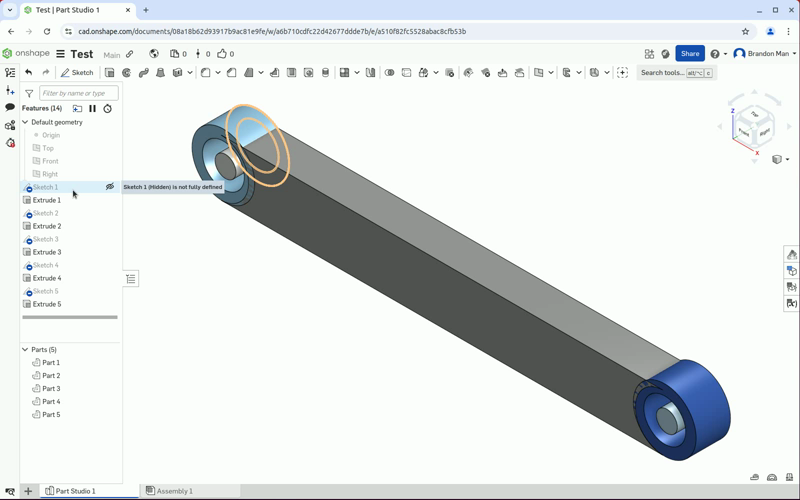
click(73, 189)